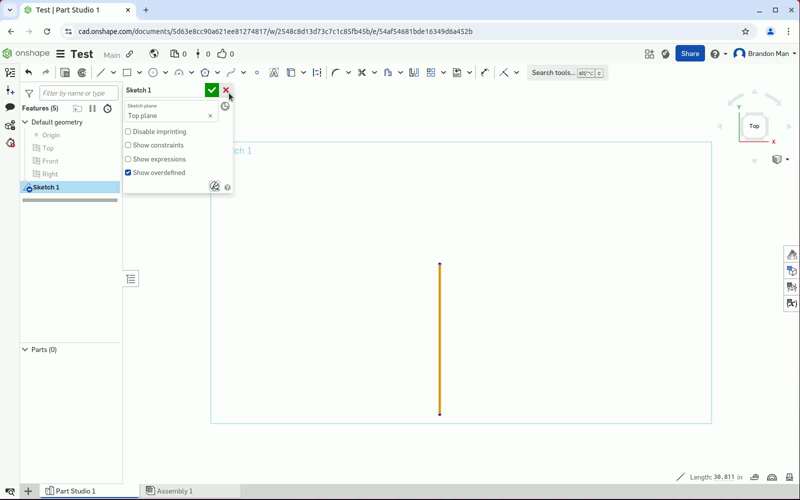
key(shift+h)
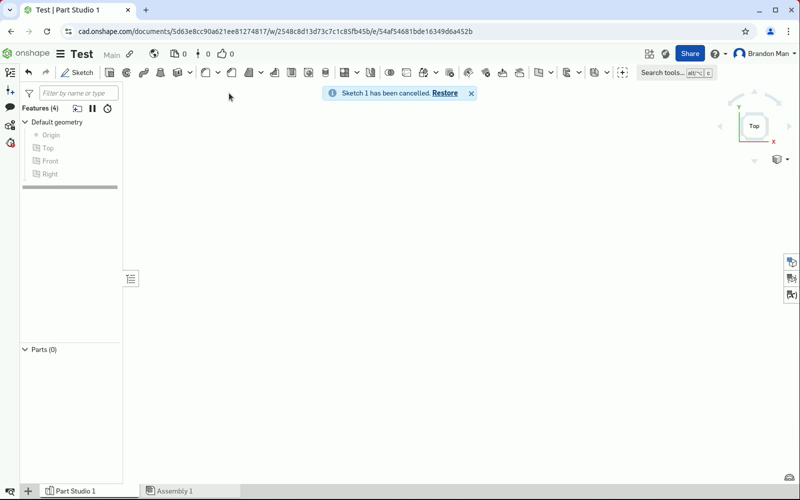
mouse_move(73, 352)
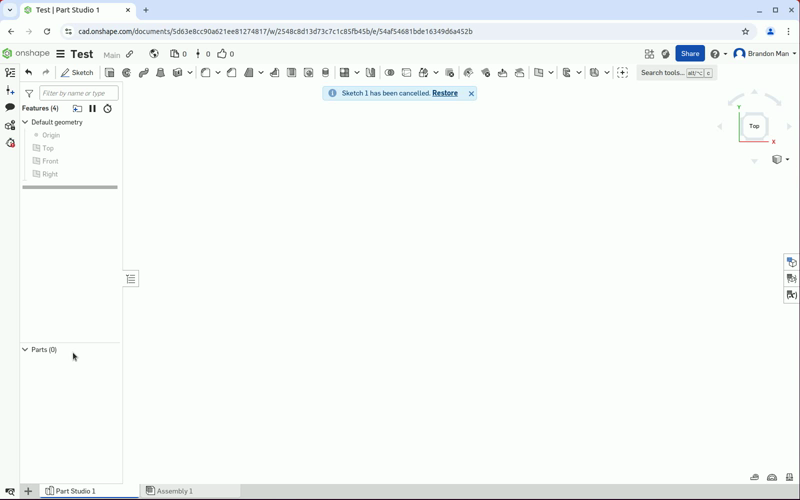
key(y)
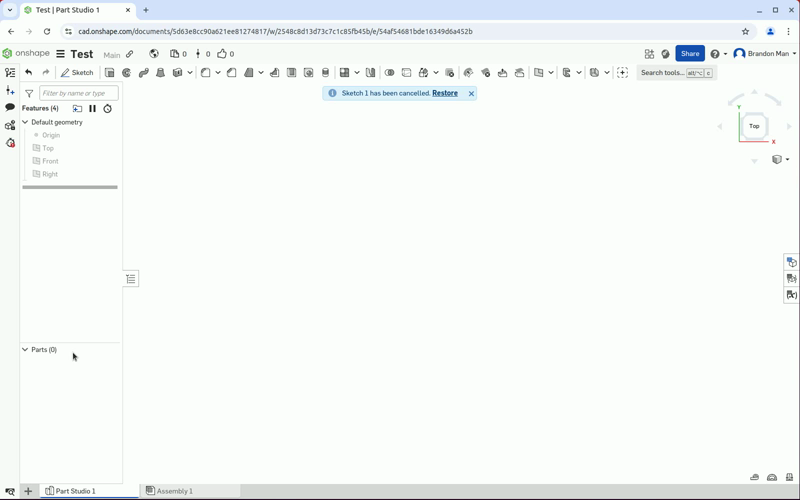
key(shift+p)
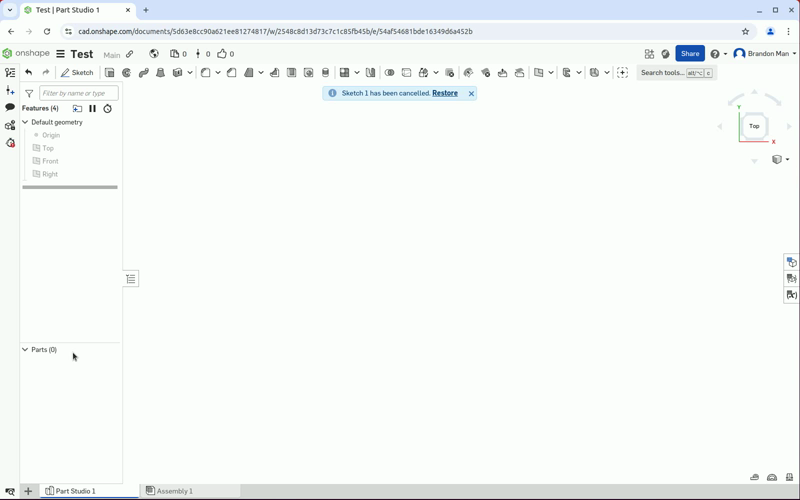
key(space)
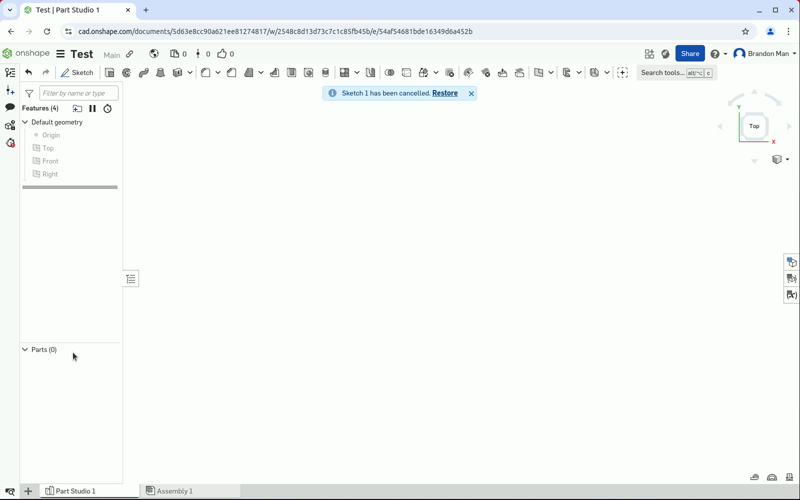
key_down(shift)
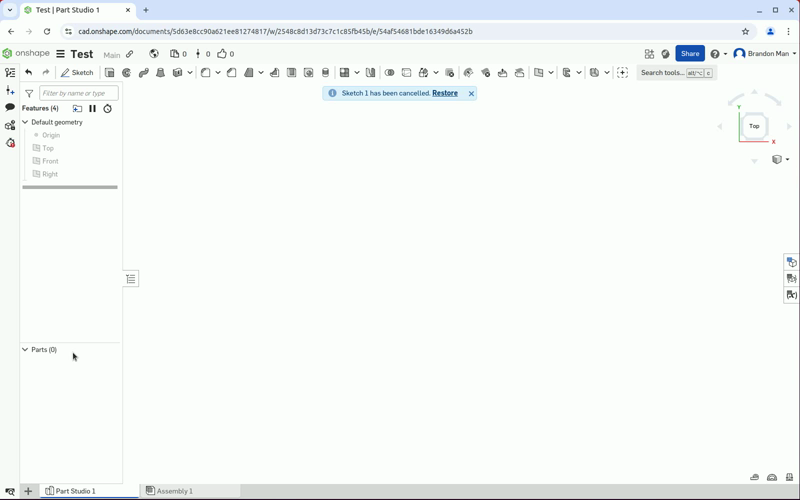
key(up)
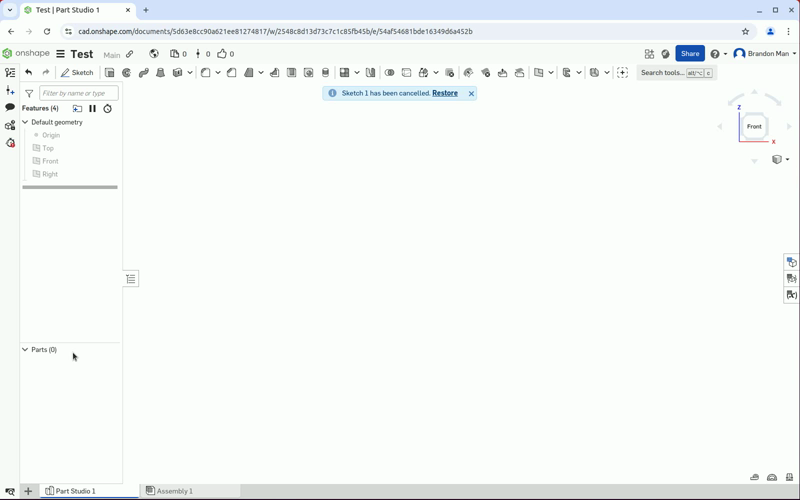
key_up(shift)
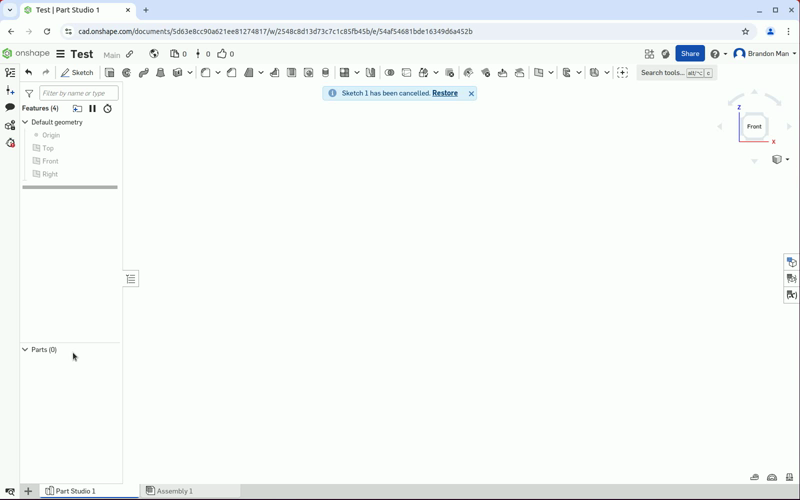
mouse_move(73, 352)
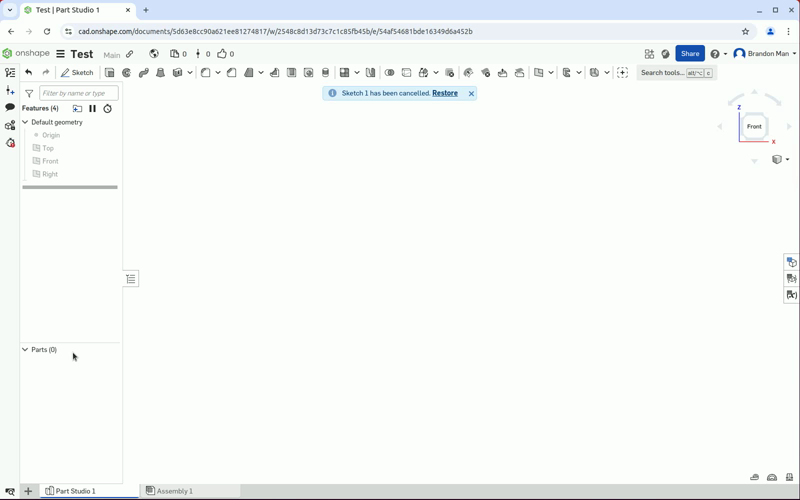
key(shift+y)
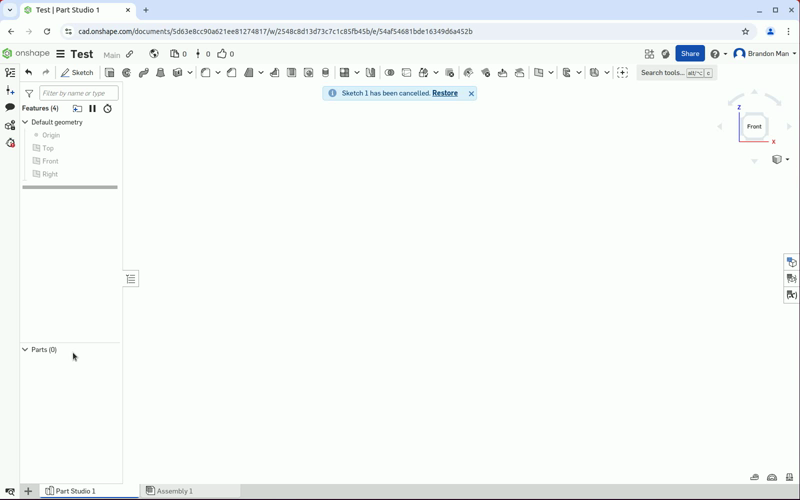
key(shift+s)
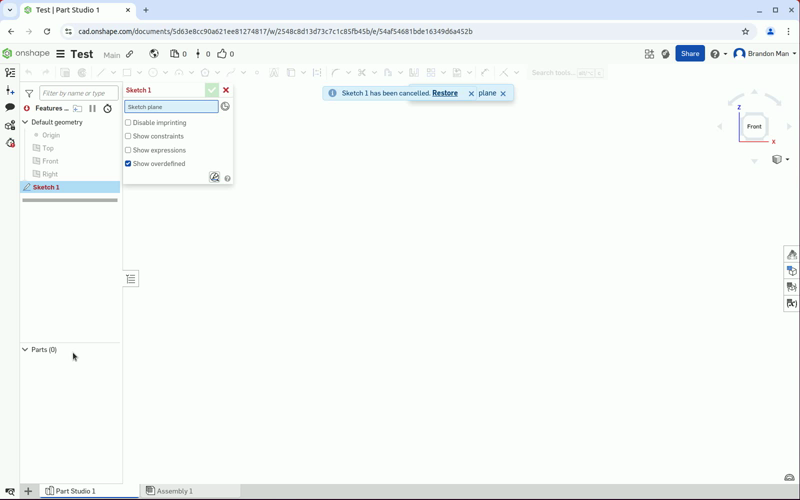
mouse_move(73, 163)
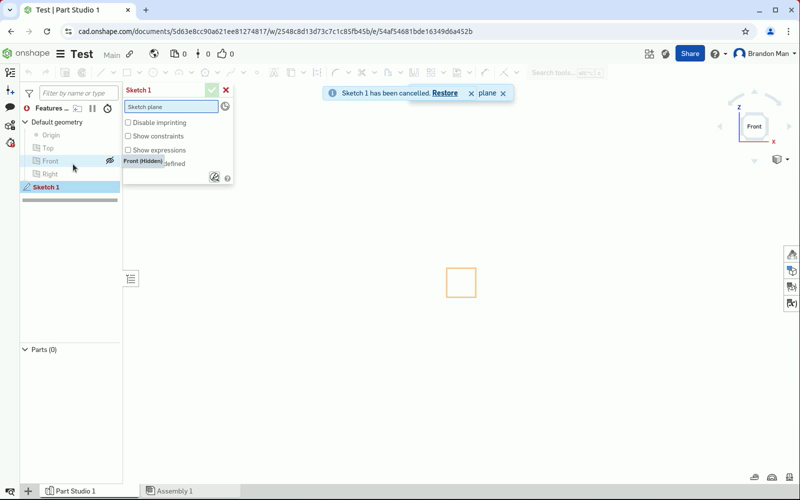
click(73, 163)
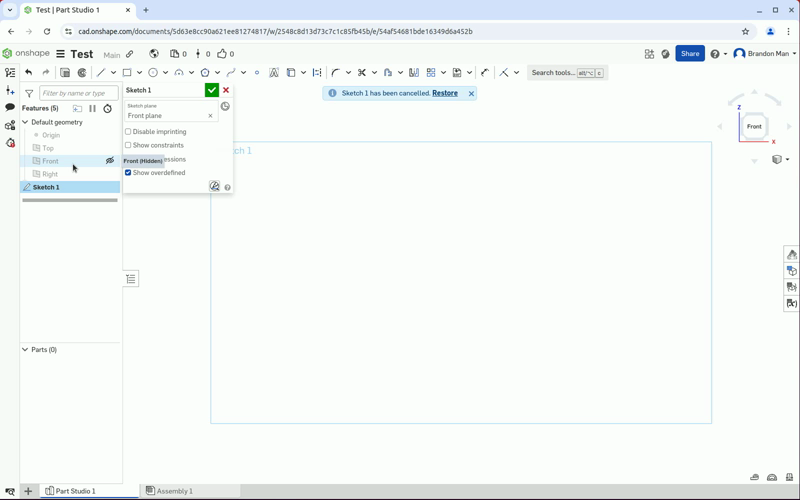
mouse_move(73, 352)
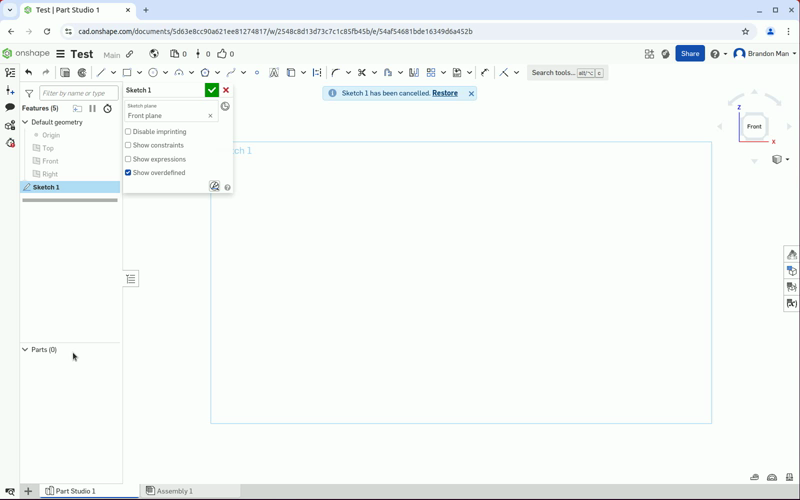
key(y)
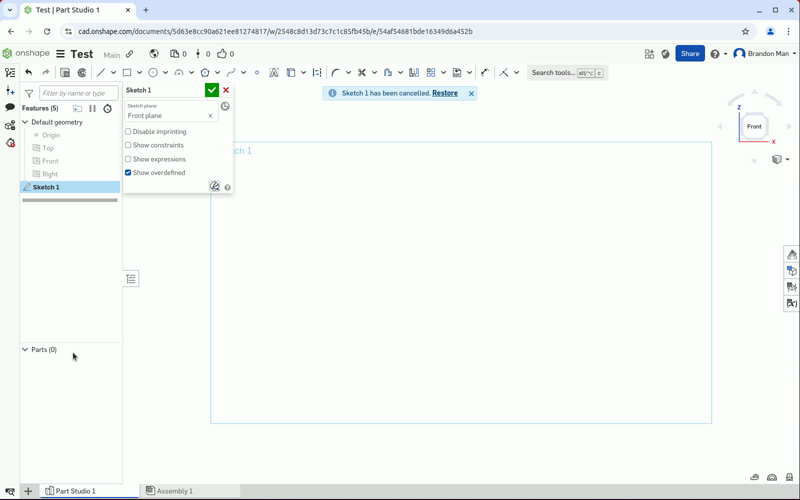
key(l)
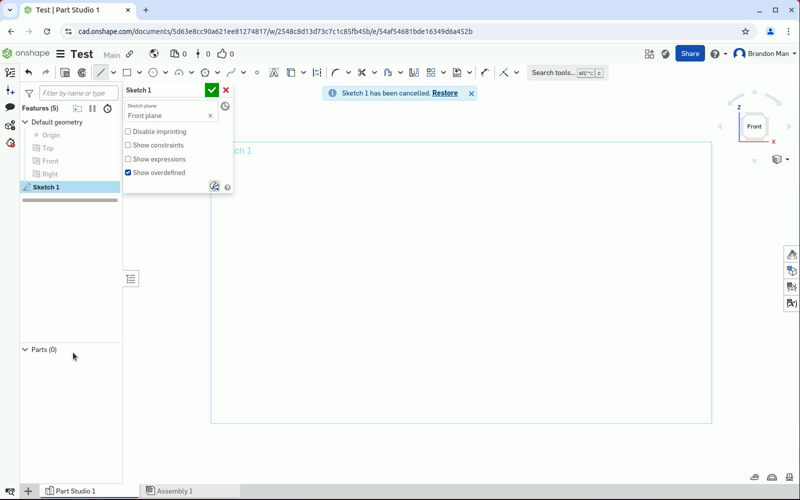
key_down(shift)
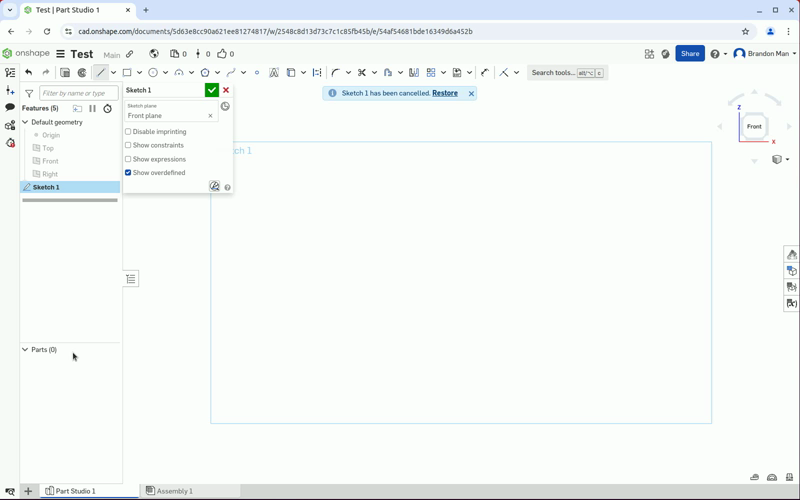
mouse_move(352, 176)
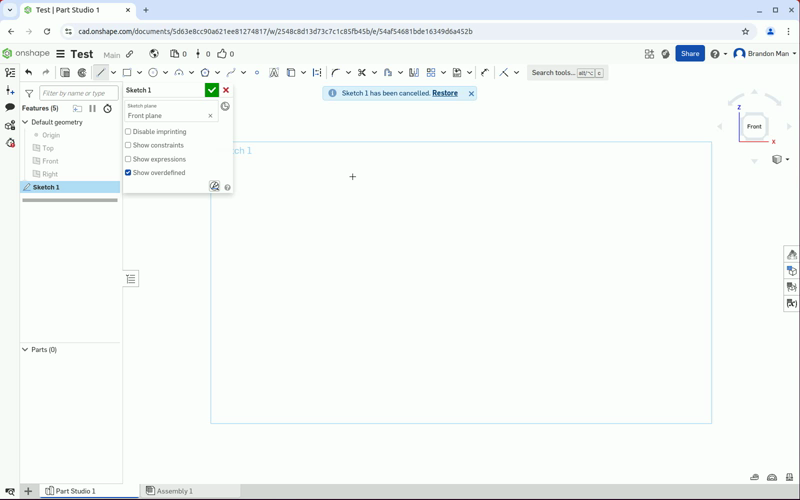
click(352, 176)
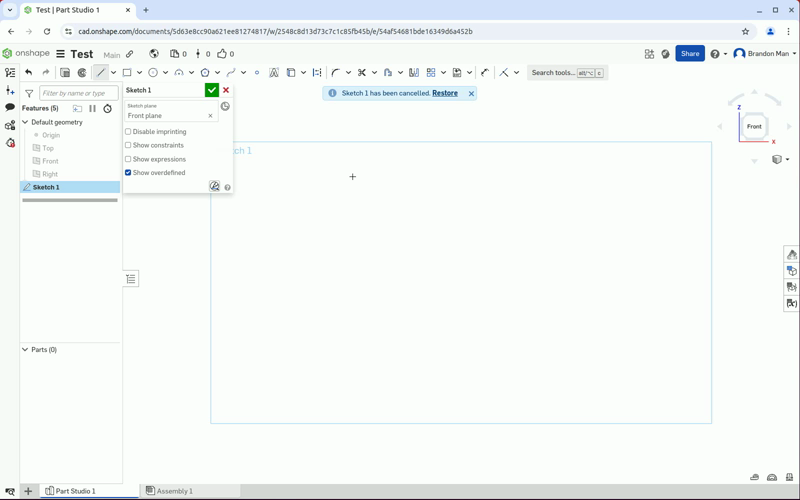
key_up(shift)
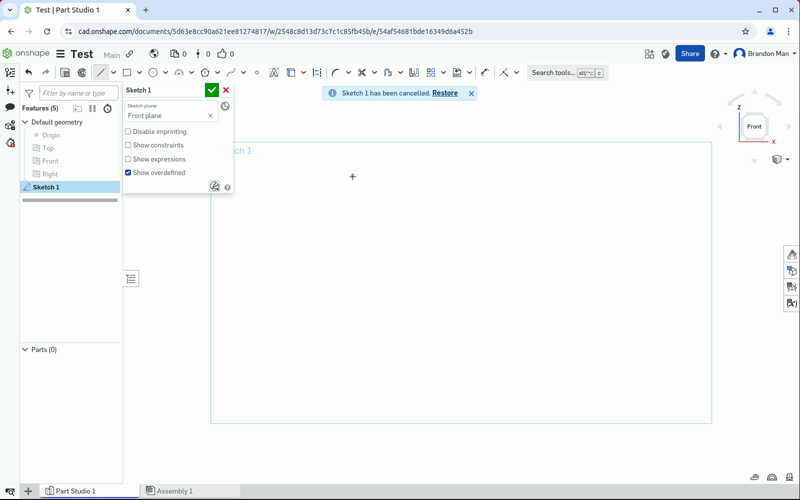
key_down(shift)
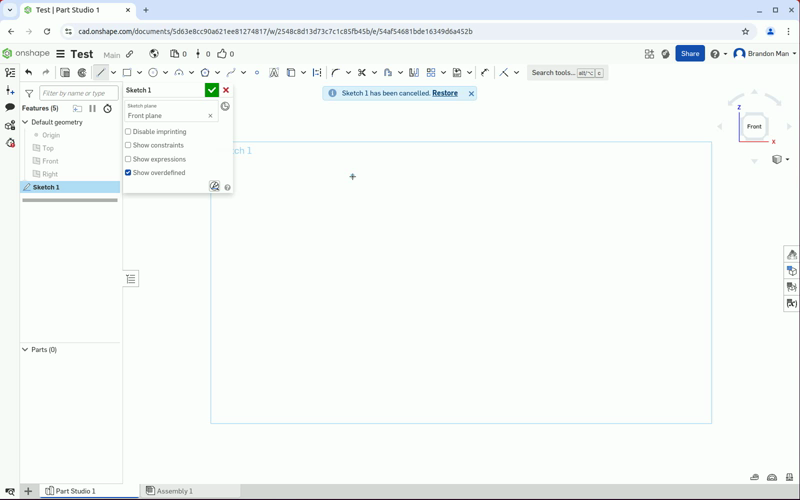
mouse_move(405, 250)
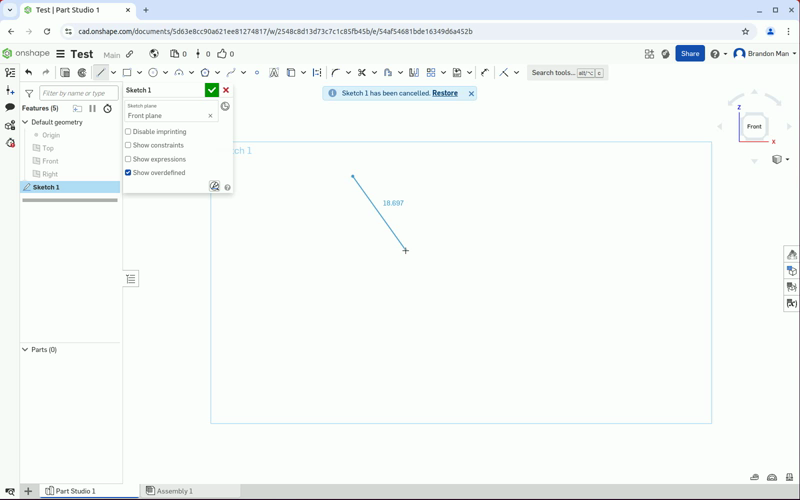
click(405, 250)
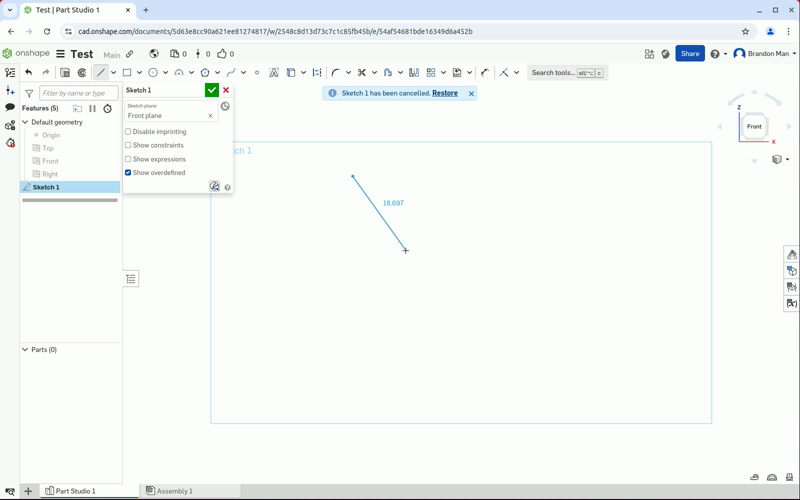
key_up(shift)
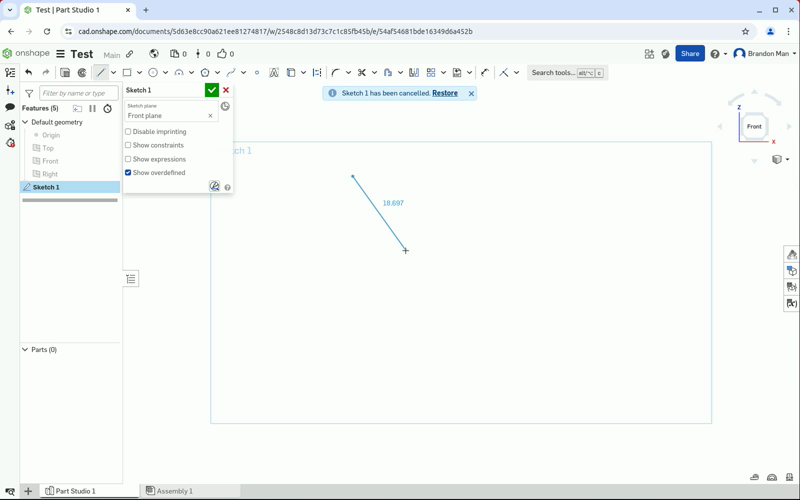
key_down(shift)
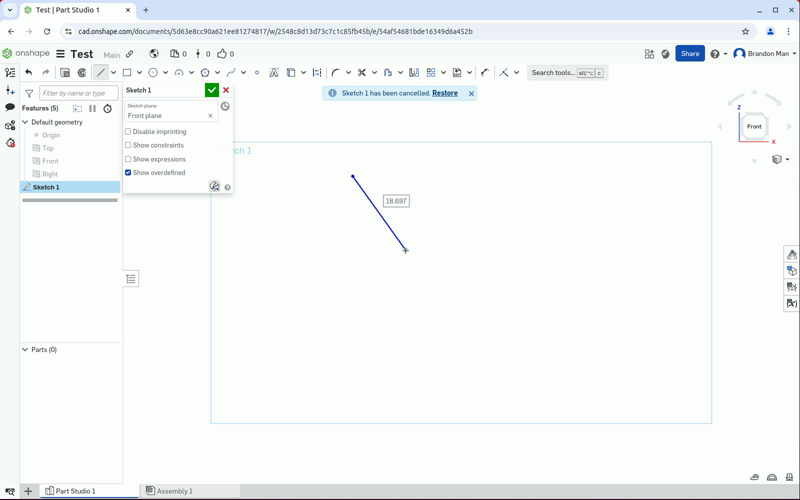
mouse_move(435, 250)
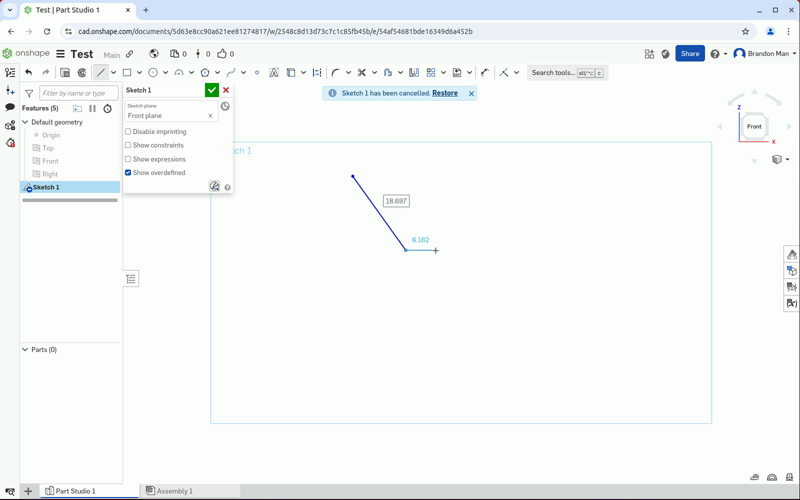
mouse_move(461, 250)
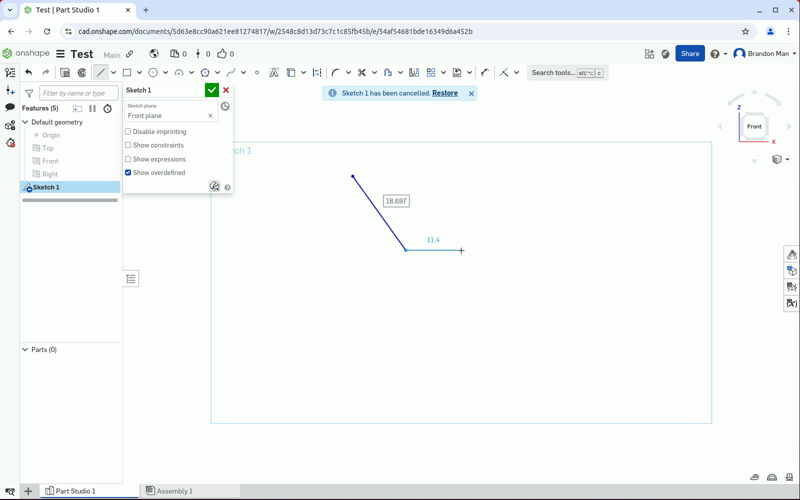
click(461, 250)
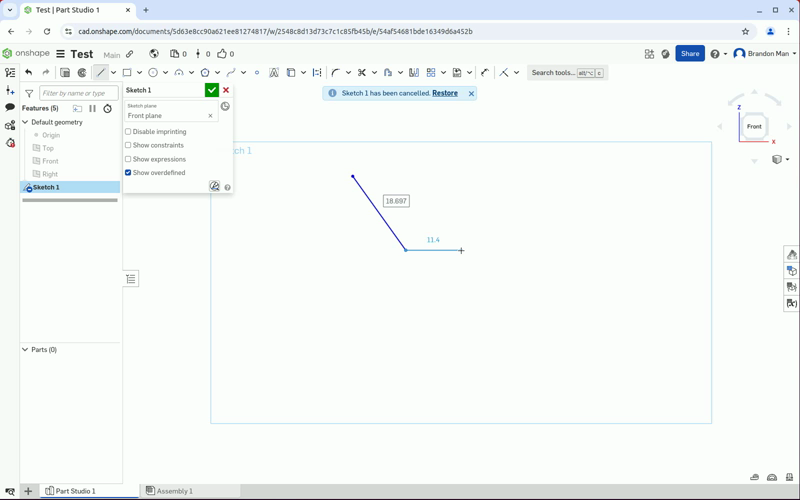
key_up(shift)
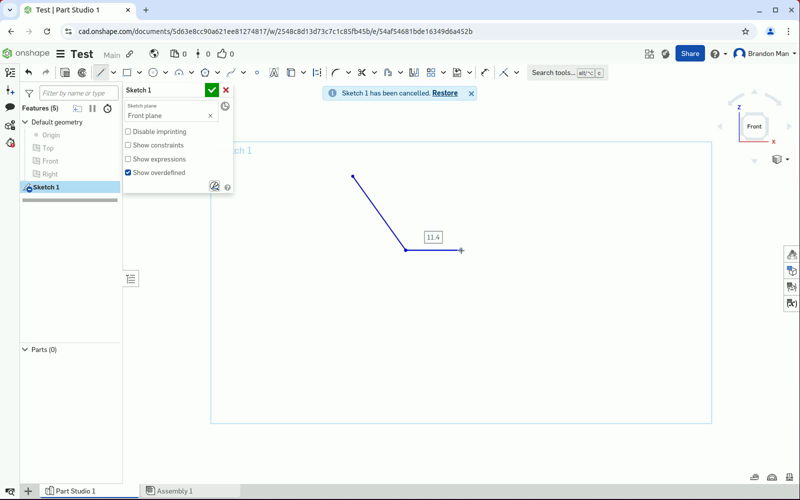
key_down(shift)
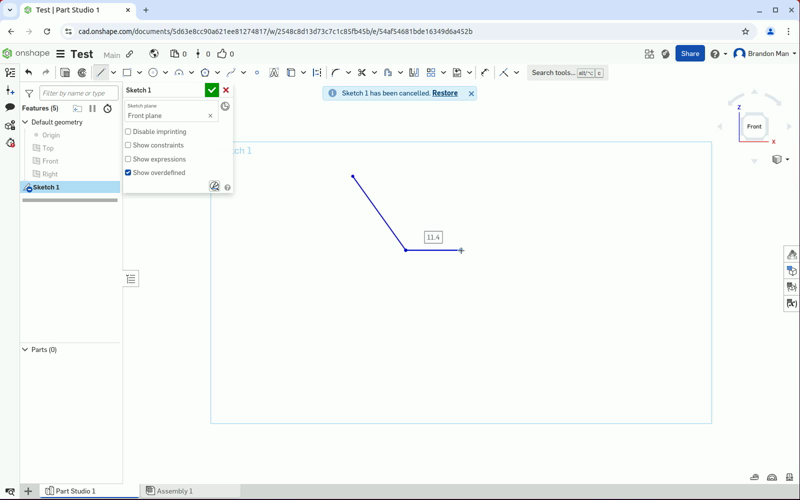
mouse_move(572, 176)
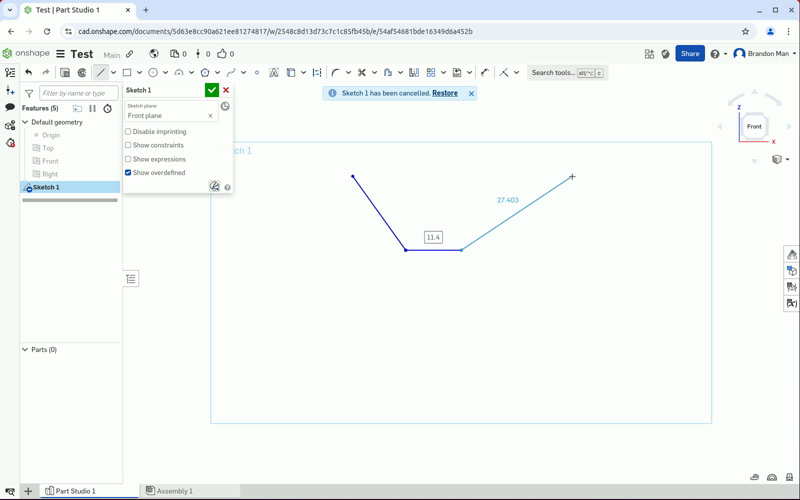
click(572, 176)
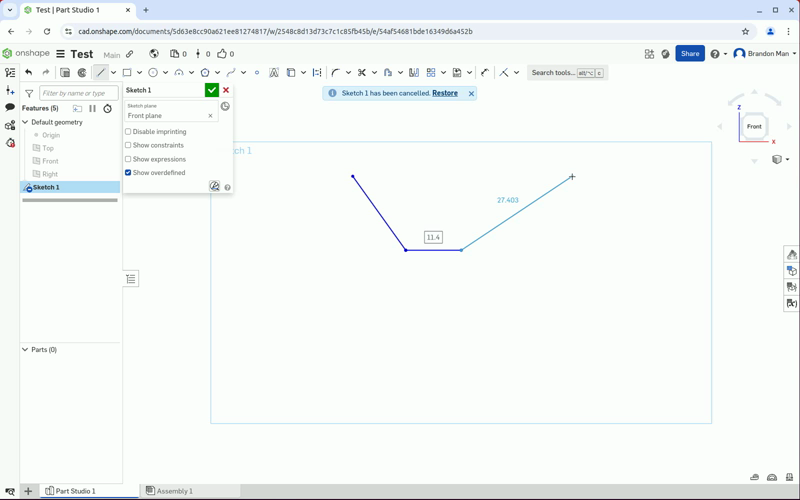
key_up(shift)
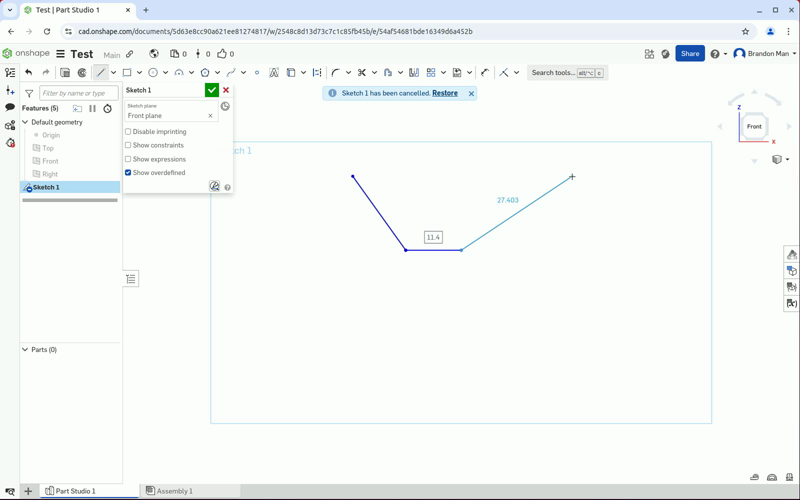
key_down(shift)
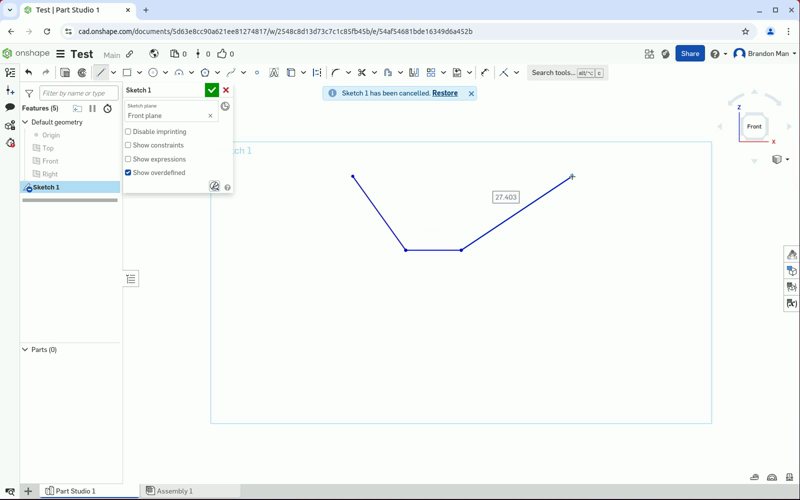
mouse_move(352, 176)
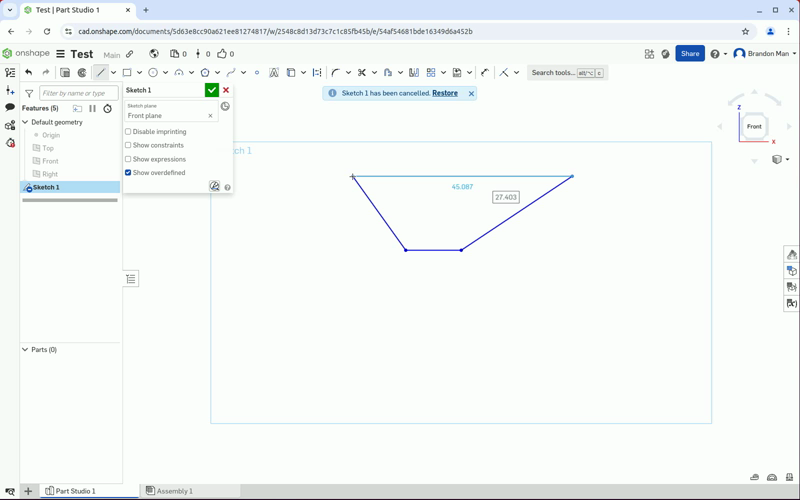
key_up(shift)
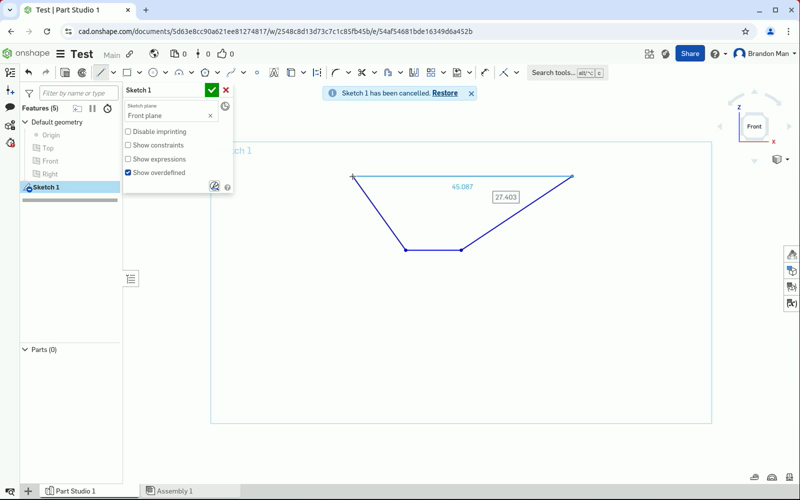
click(352, 176)
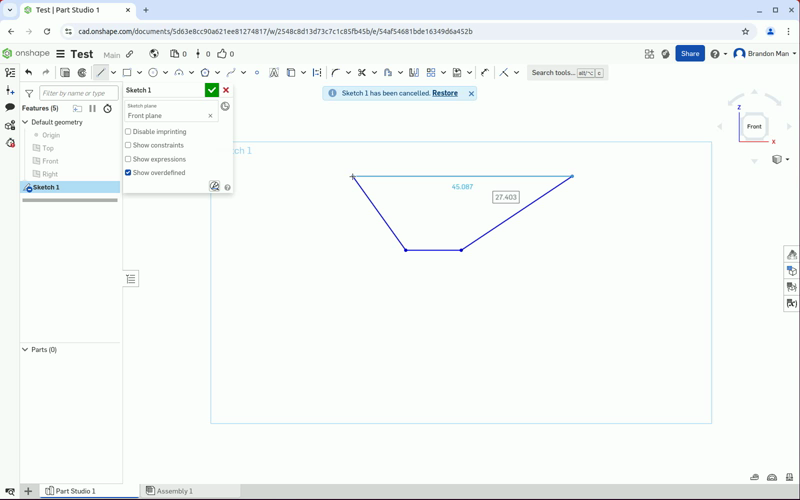
key(esc)
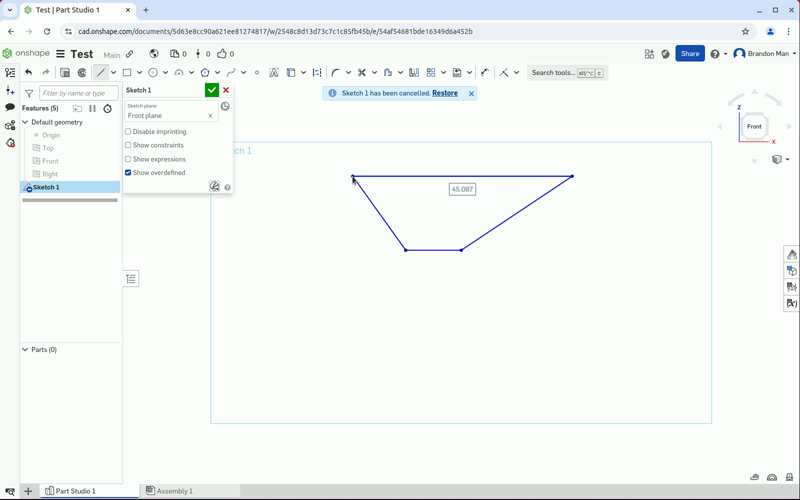
mouse_move(482, 208)
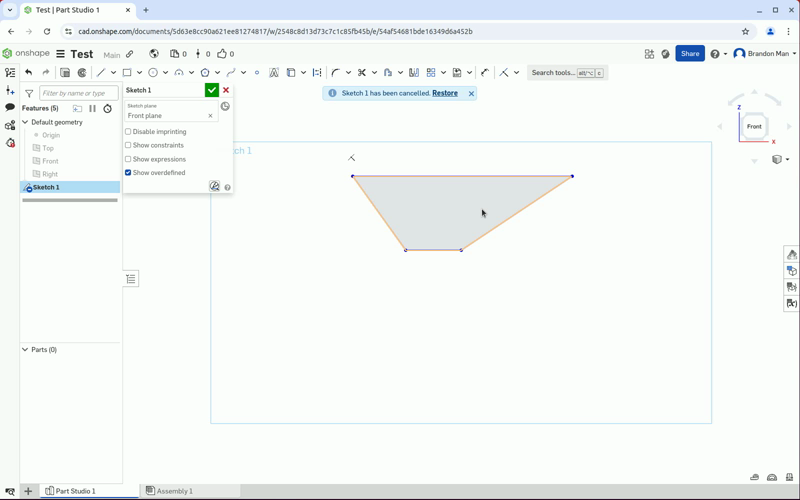
click(482, 208)
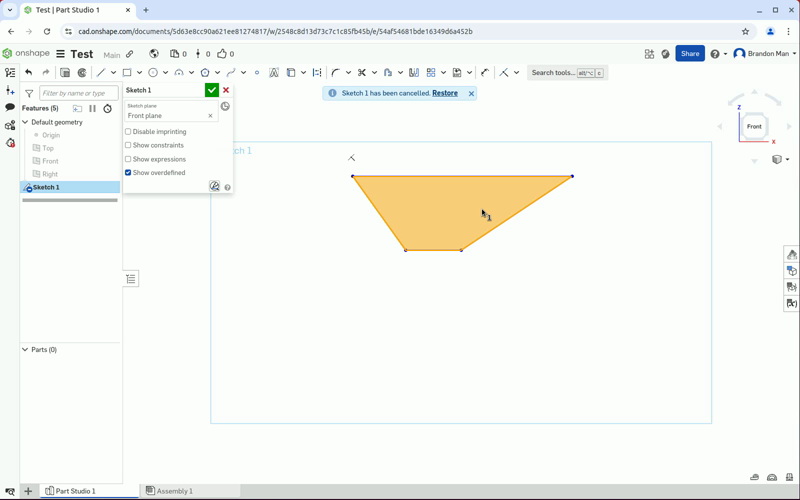
mouse_move(73, 352)
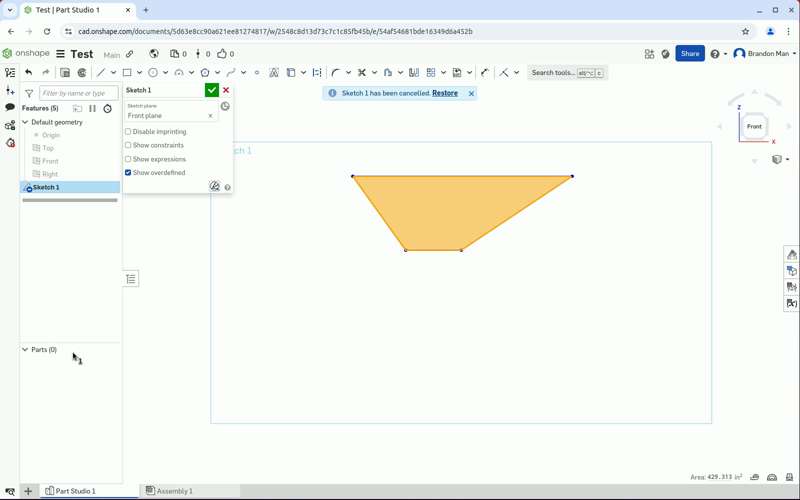
key(shift+y)
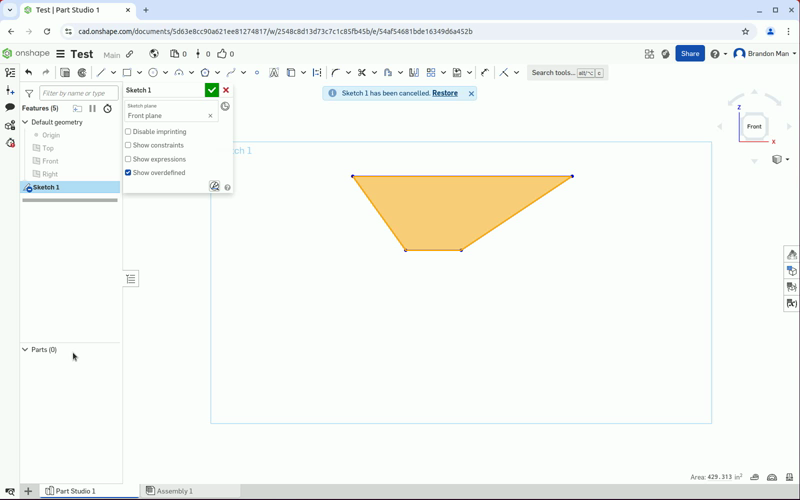
key(shift+e)
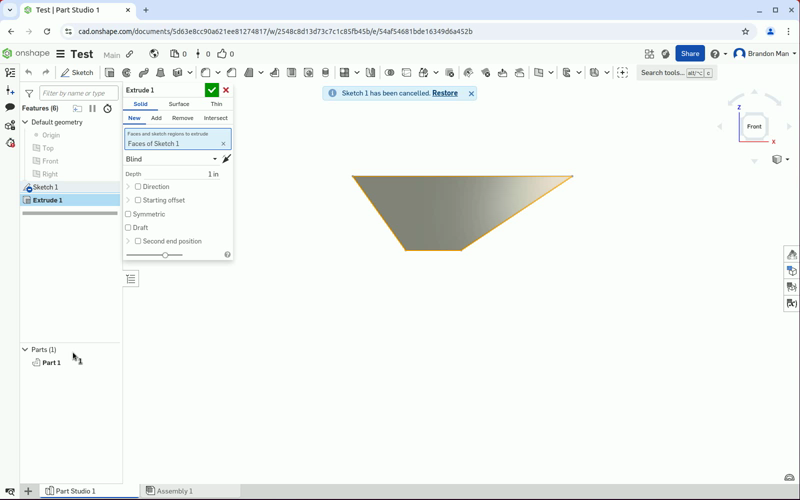
mouse_move(143, 106)
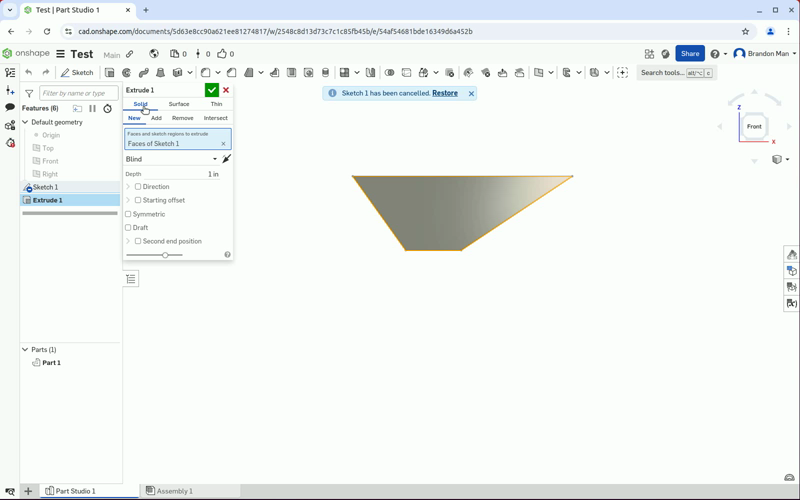
click(143, 106)
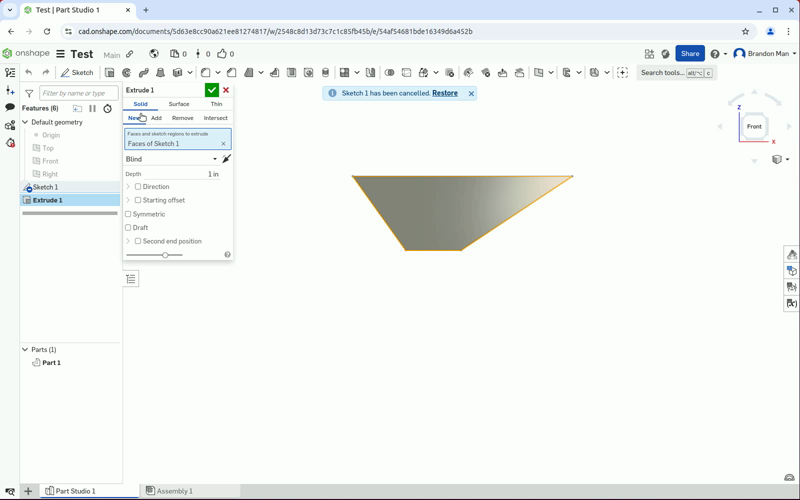
mouse_move(137, 120)
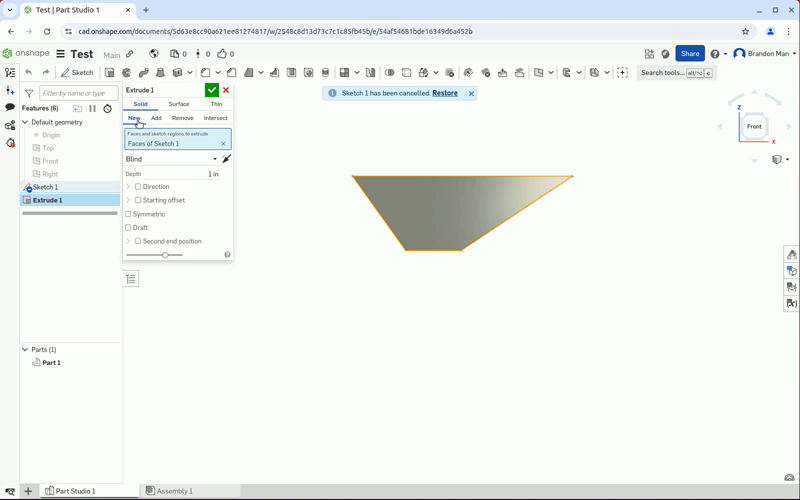
click(137, 120)
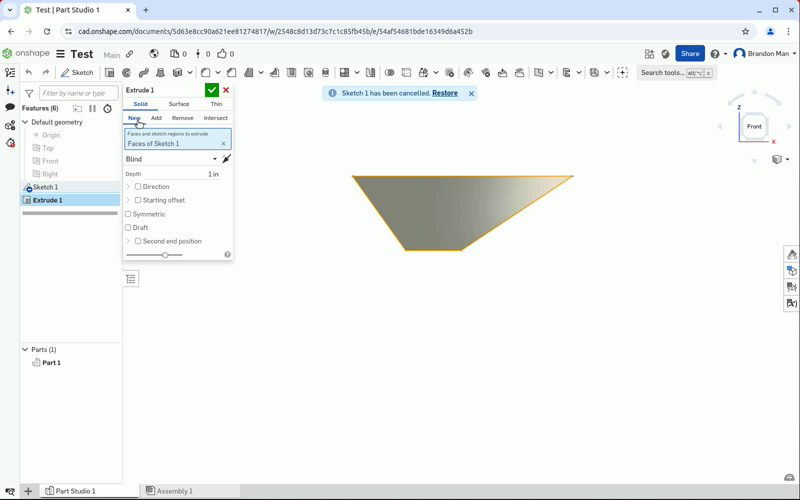
key(tab, 4)
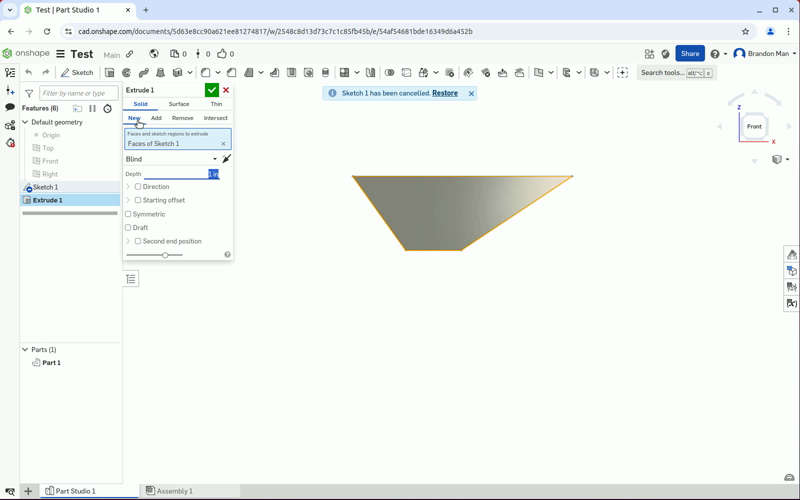
text(-12.517)
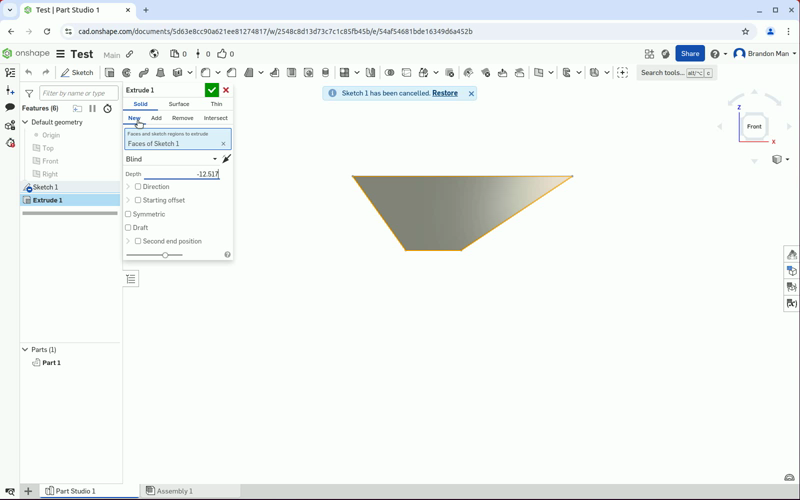
key(enter)
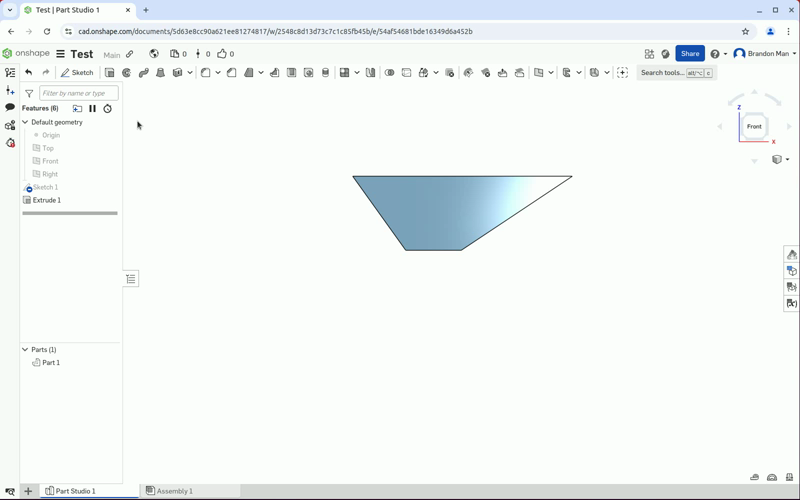
key(shift+h)
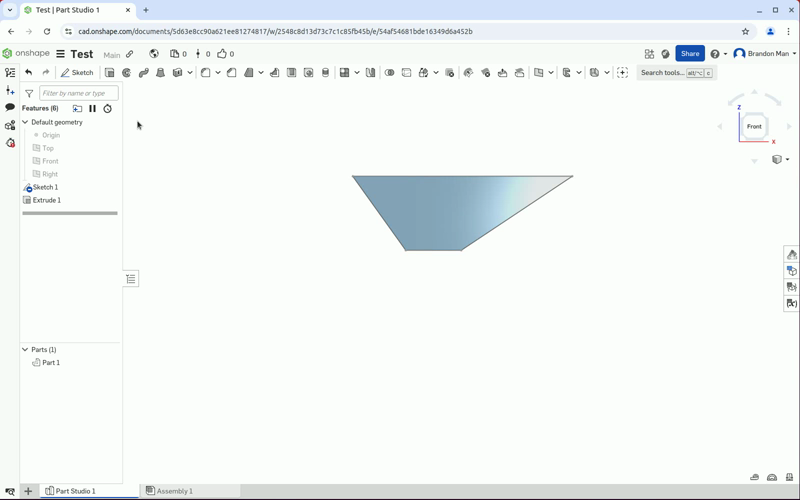
key(shift+h)
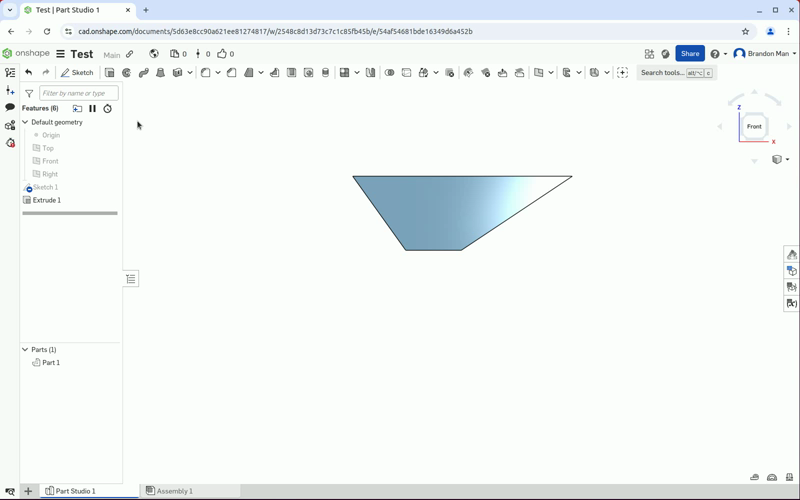
mouse_move(73, 189)
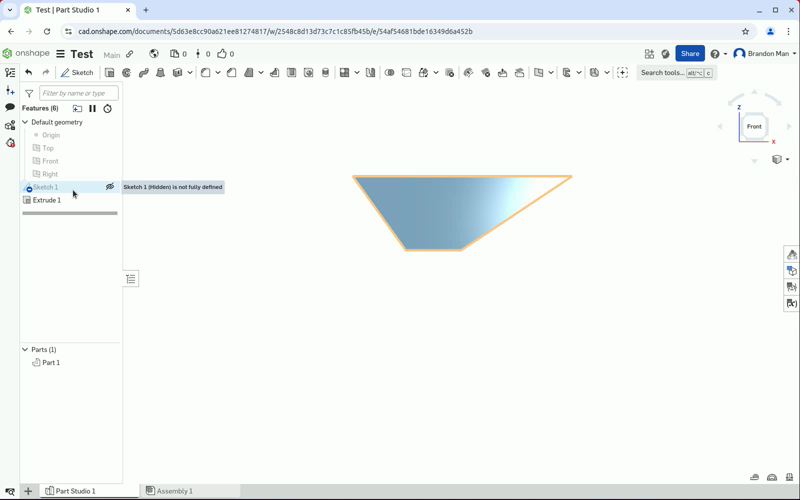
click(73, 189)
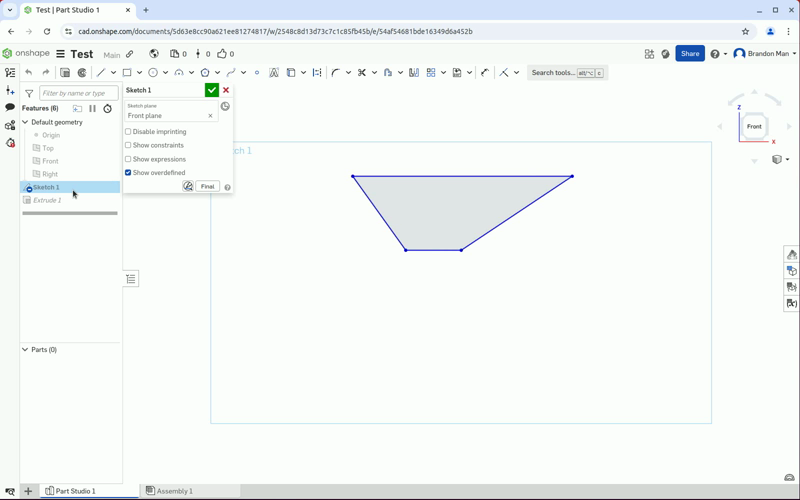
mouse_move(229, 92)
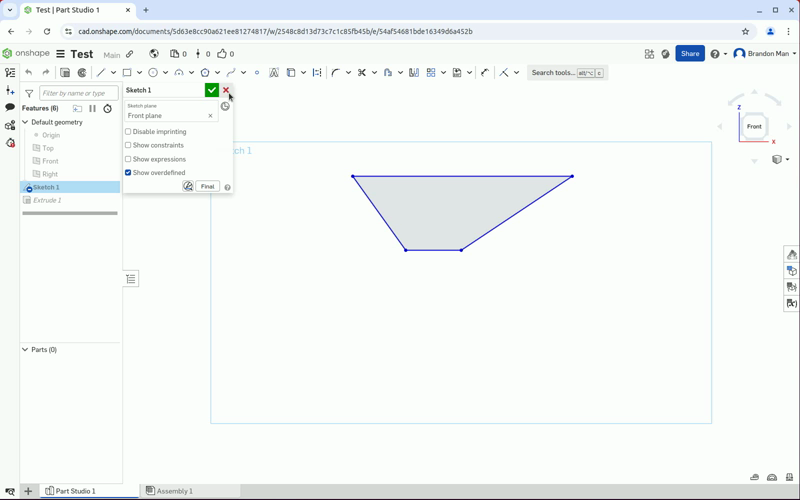
click(229, 92)
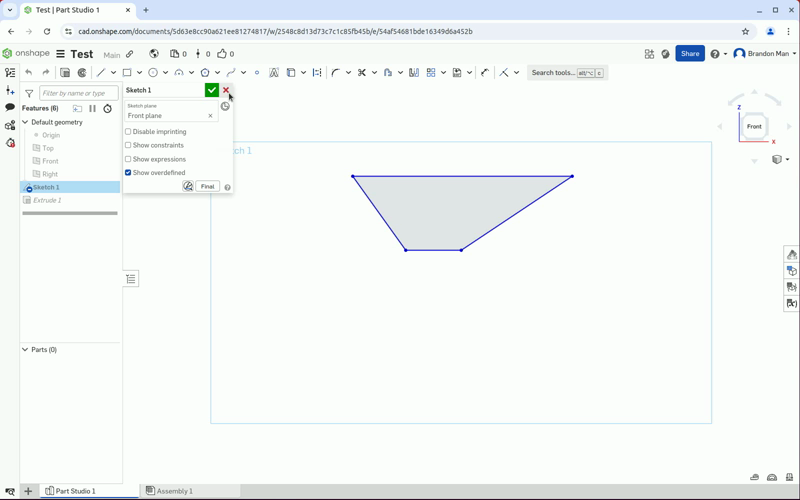
key(shift+s)
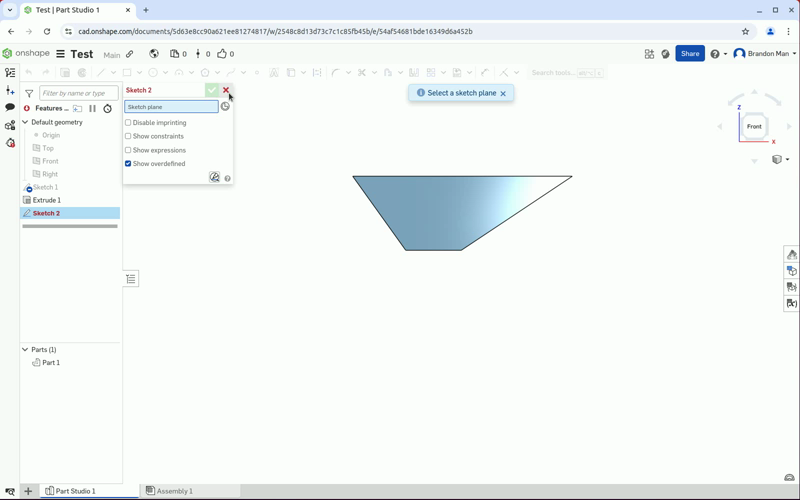
mouse_move(73, 163)
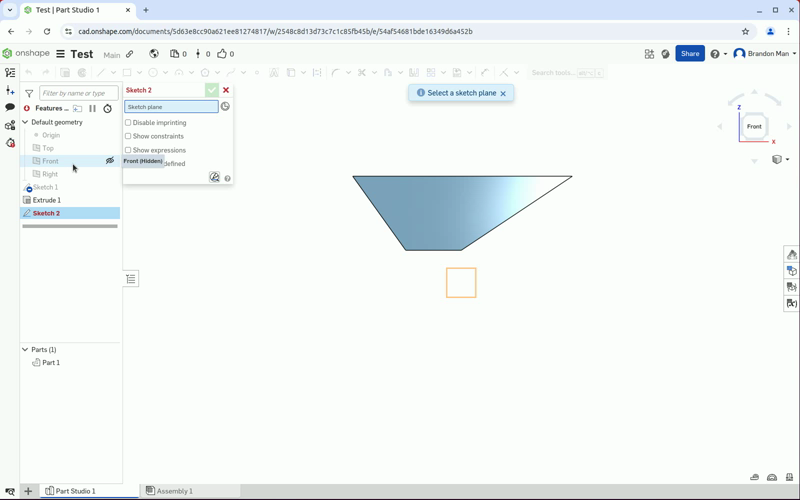
click(73, 163)
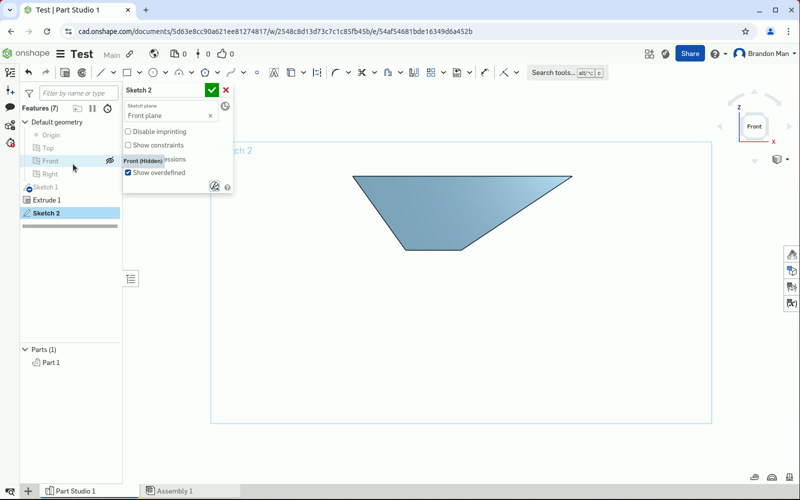
mouse_move(73, 352)
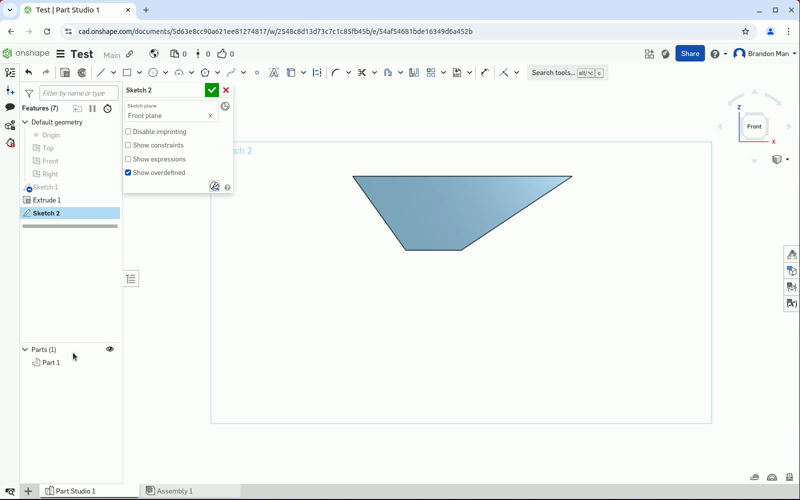
key(y)
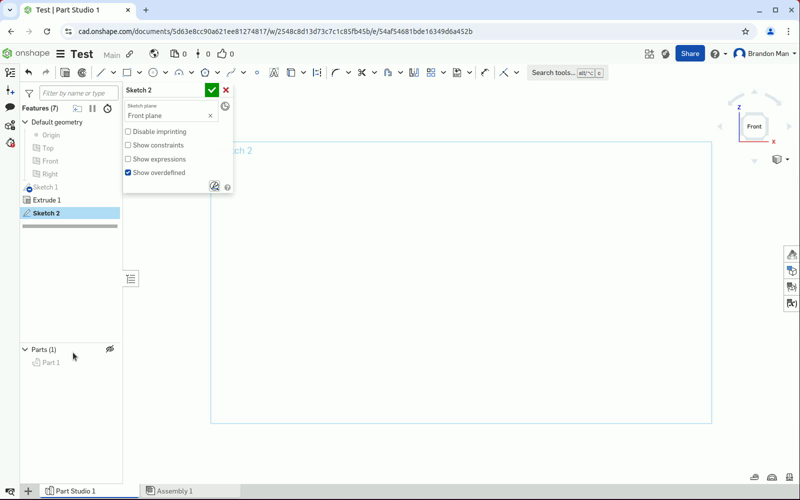
key(l)
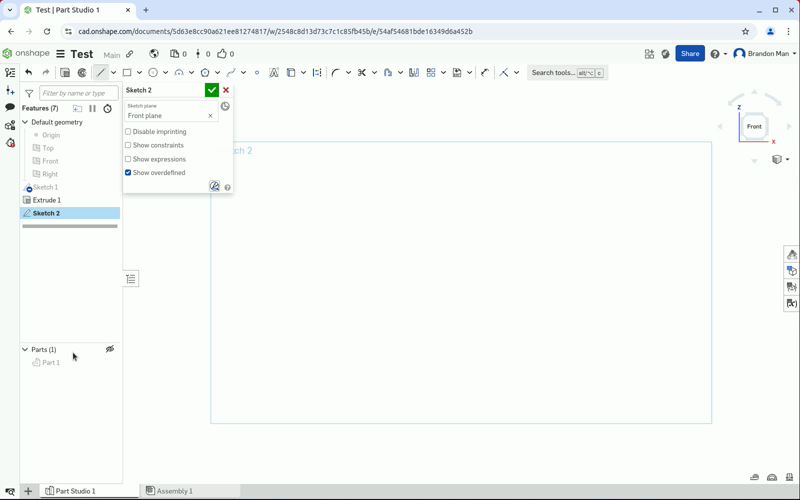
key_down(shift)
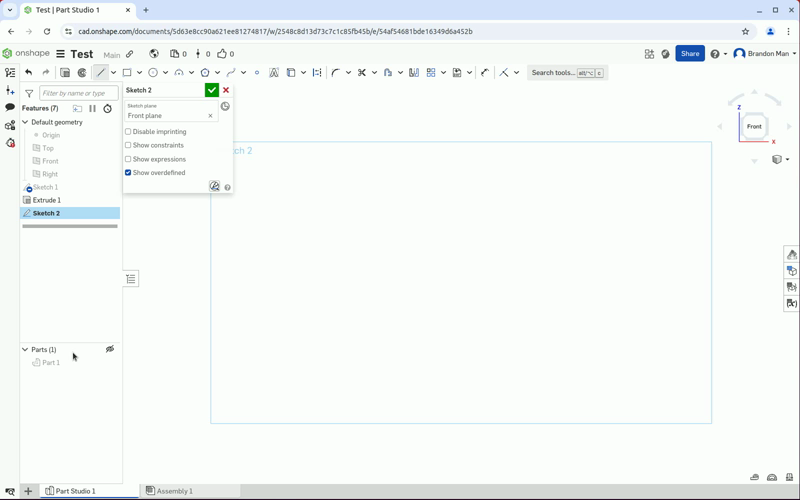
mouse_move(352, 384)
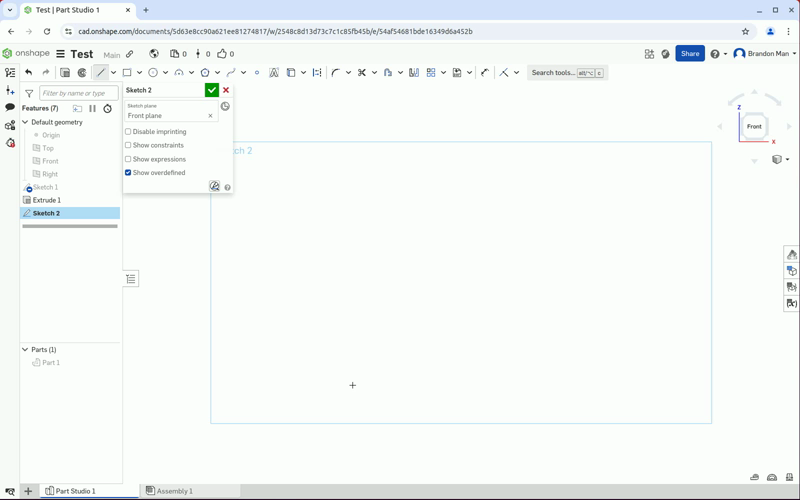
click(352, 384)
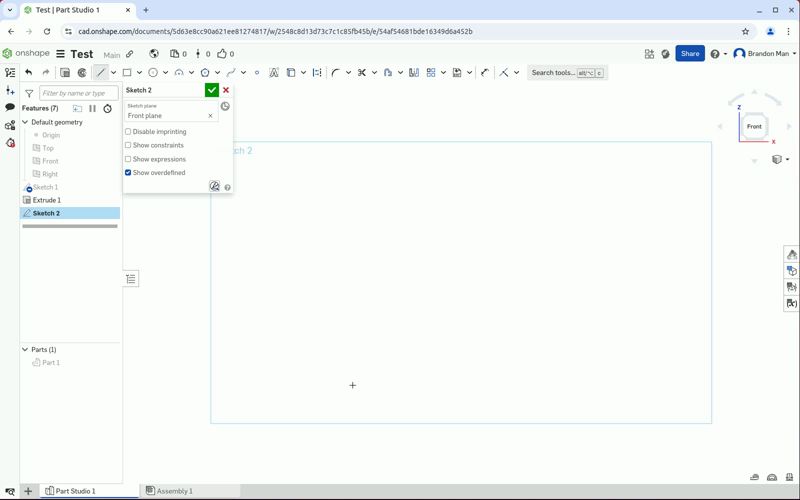
key_up(shift)
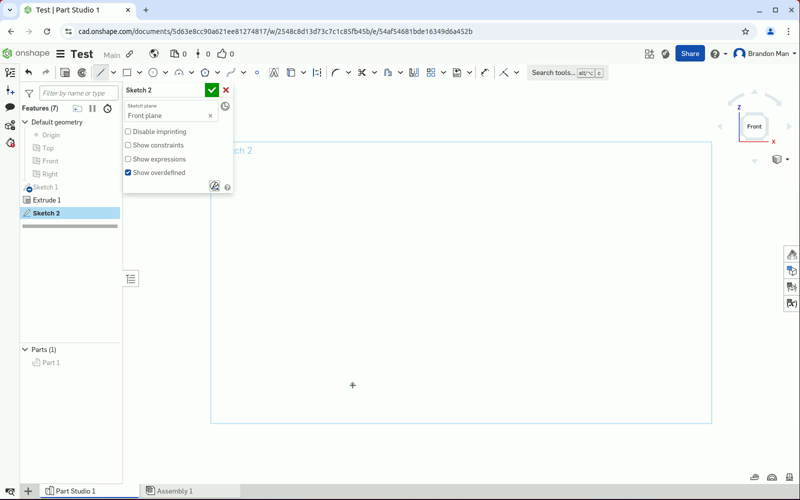
key_down(shift)
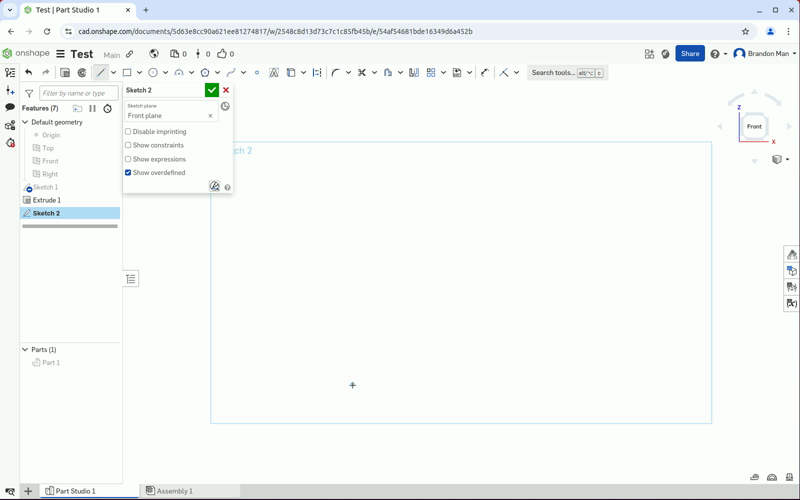
mouse_move(405, 332)
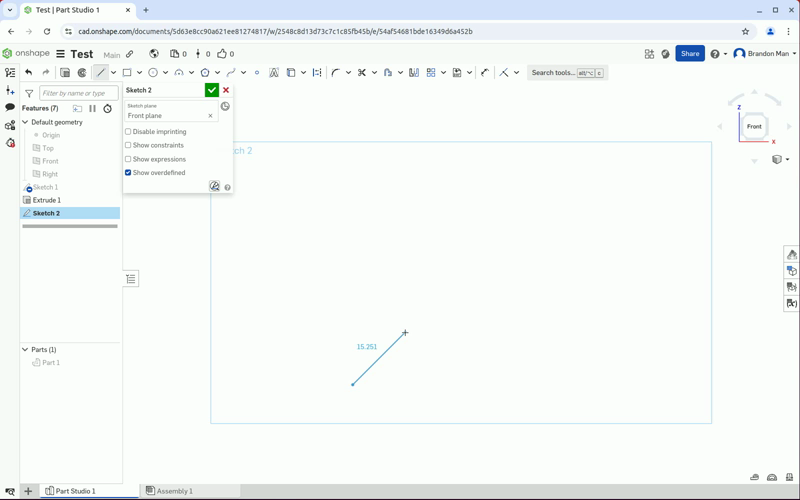
click(405, 332)
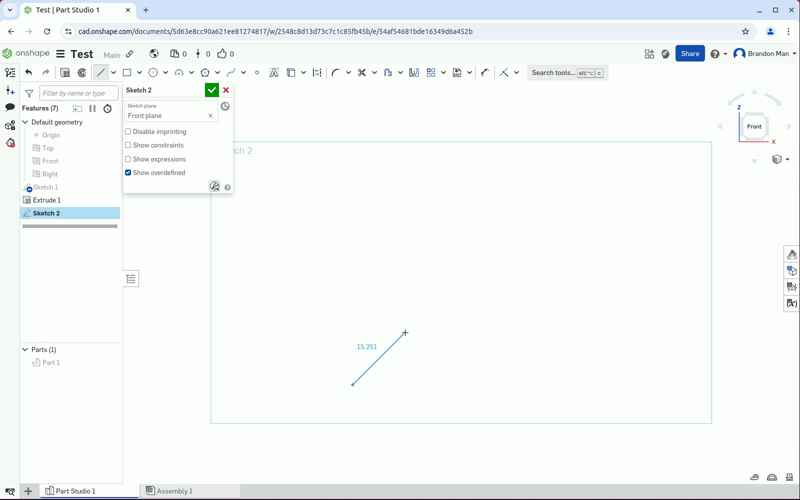
key_up(shift)
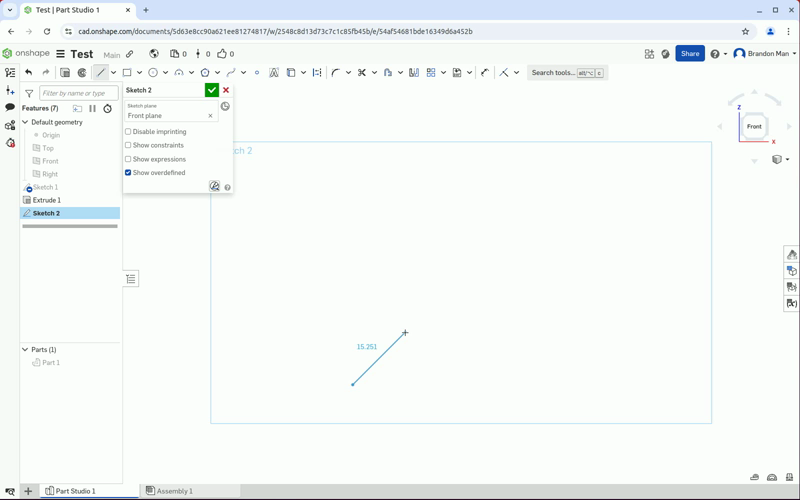
key_down(shift)
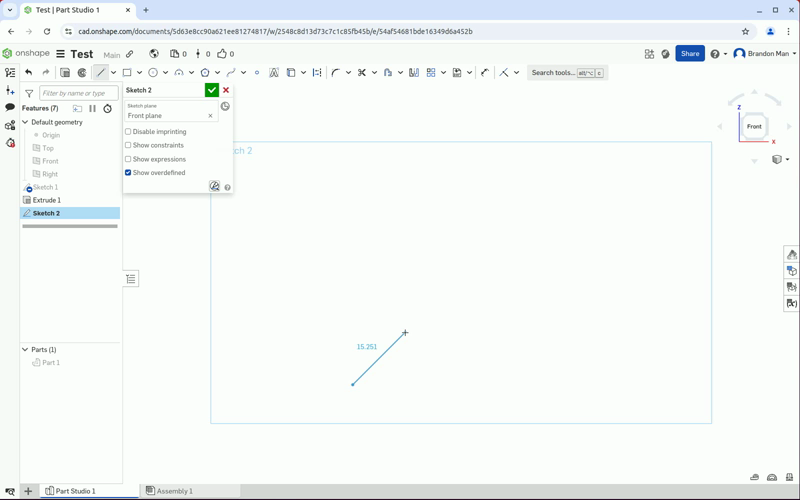
mouse_move(405, 249)
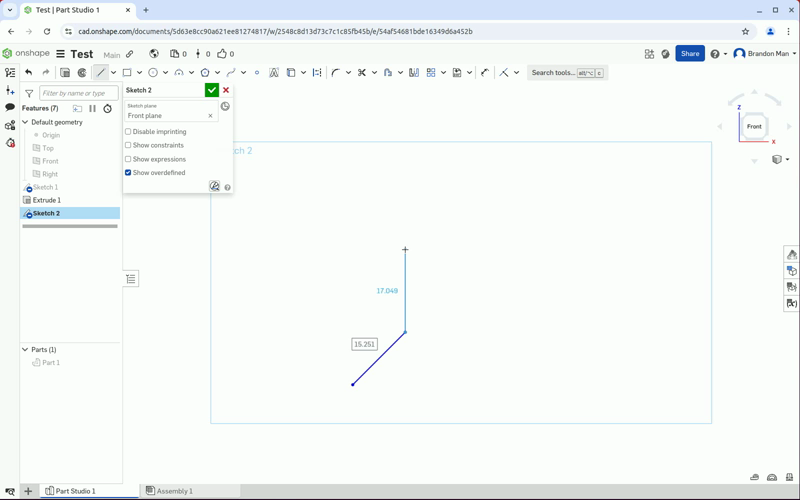
click(405, 249)
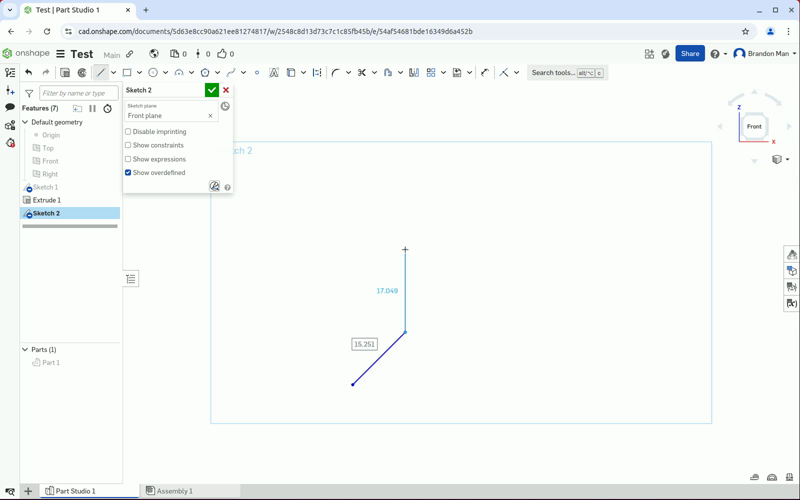
key_up(shift)
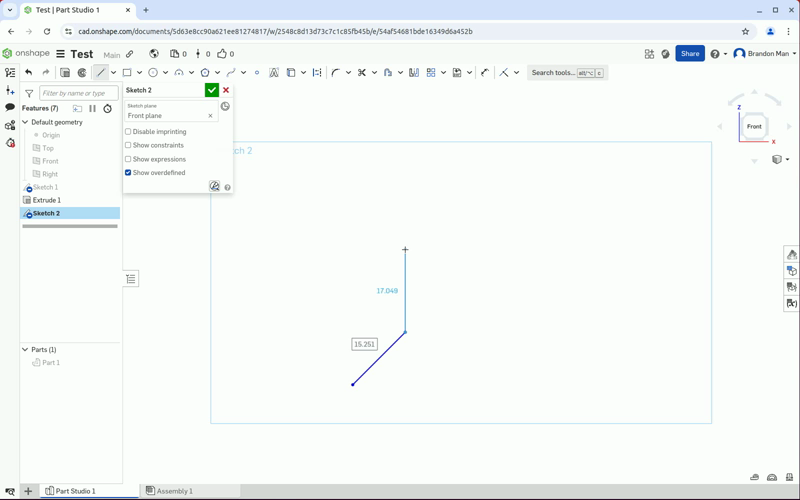
key_down(shift)
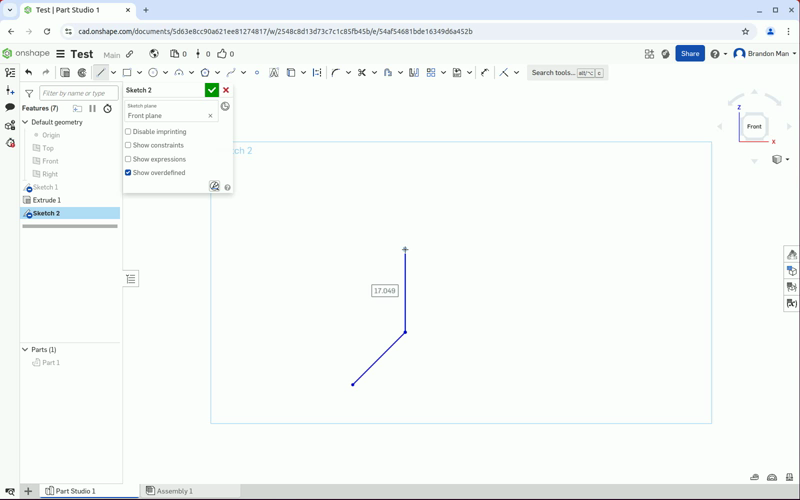
mouse_move(353, 177)
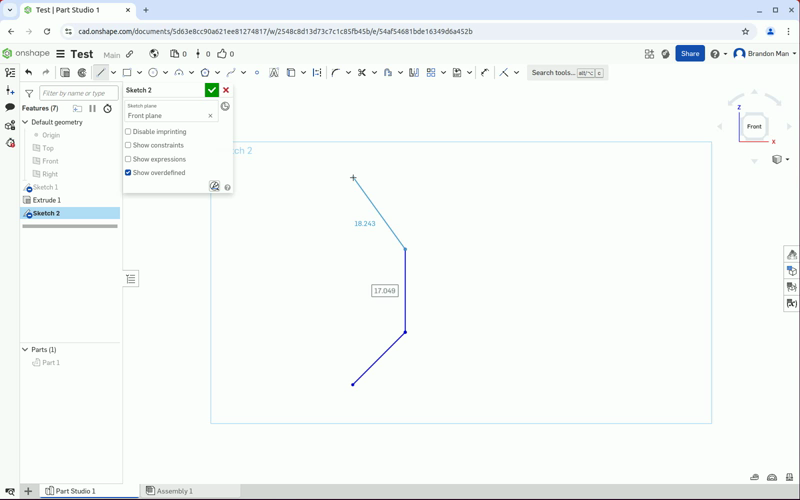
click(353, 177)
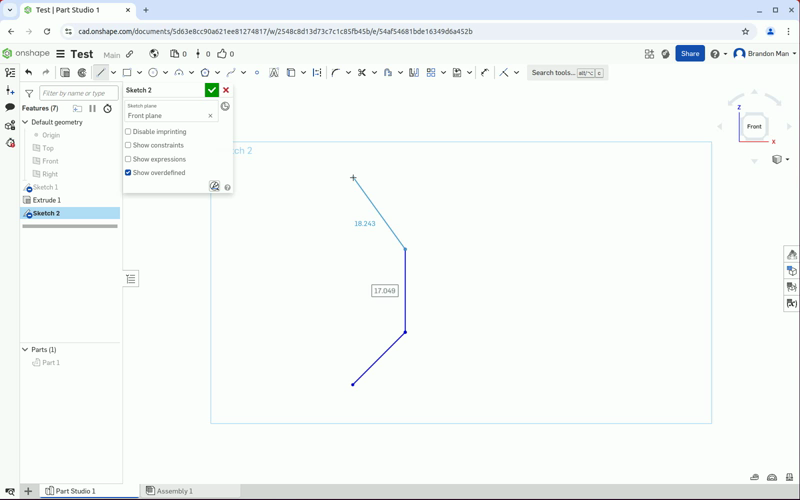
key_up(shift)
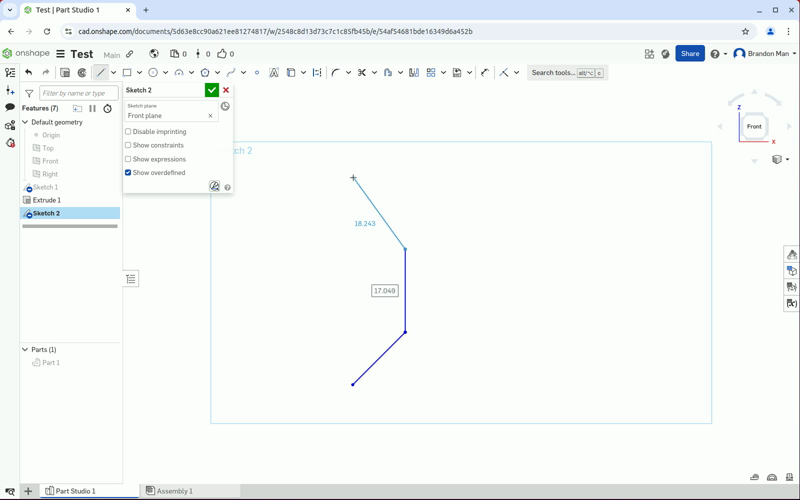
key_down(shift)
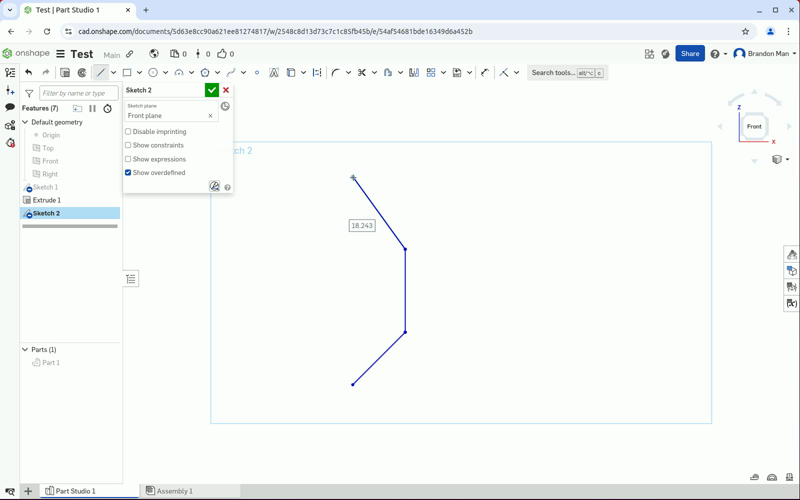
mouse_move(352, 384)
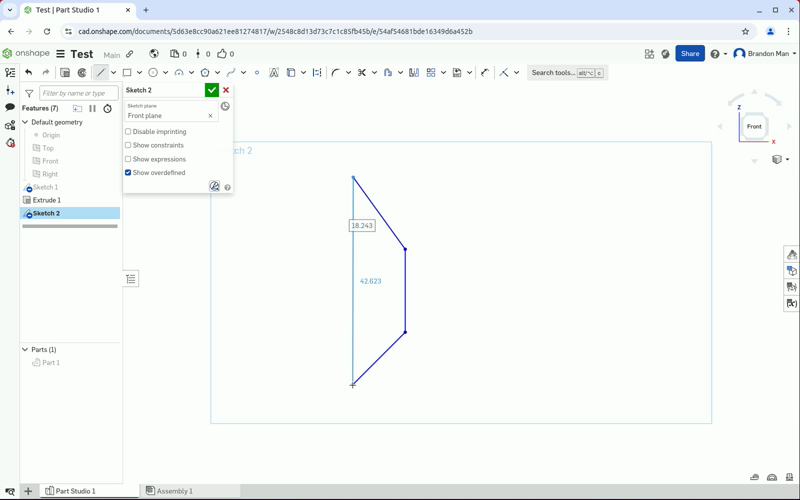
key_up(shift)
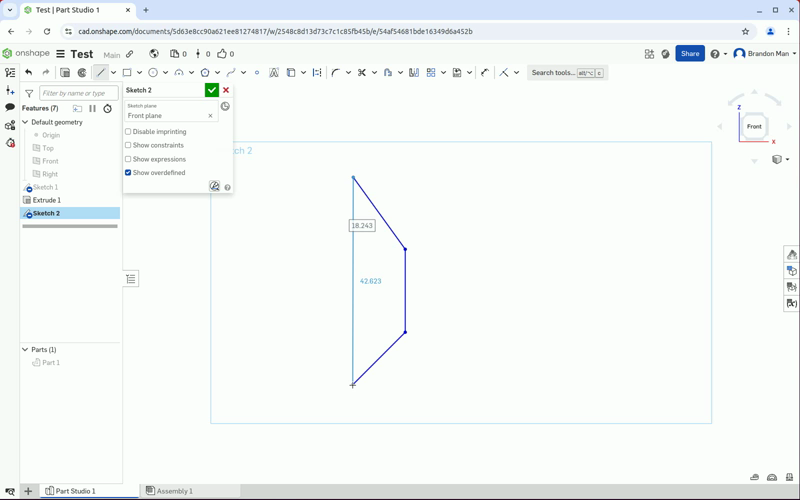
click(352, 384)
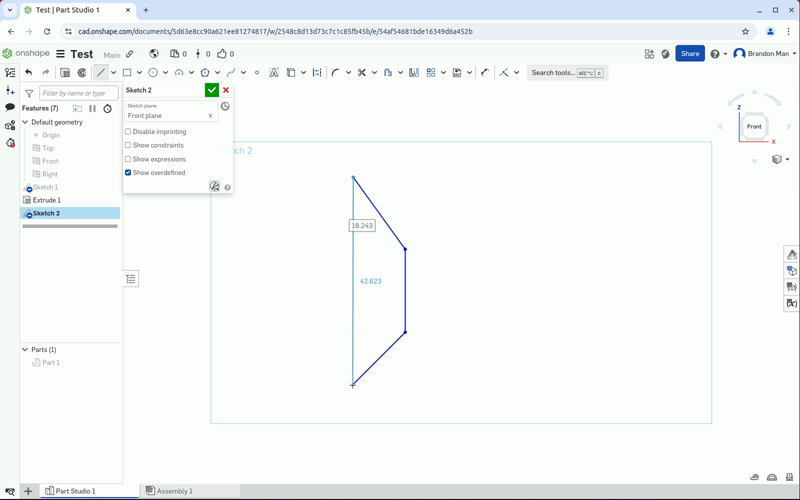
key(esc)
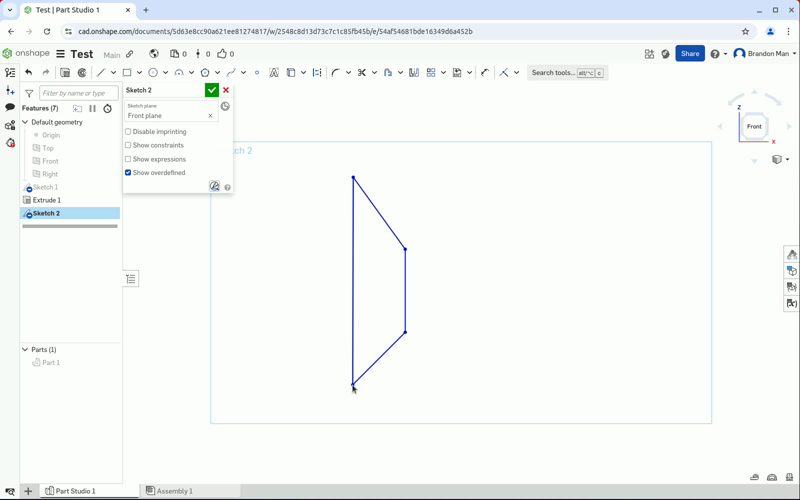
mouse_move(378, 304)
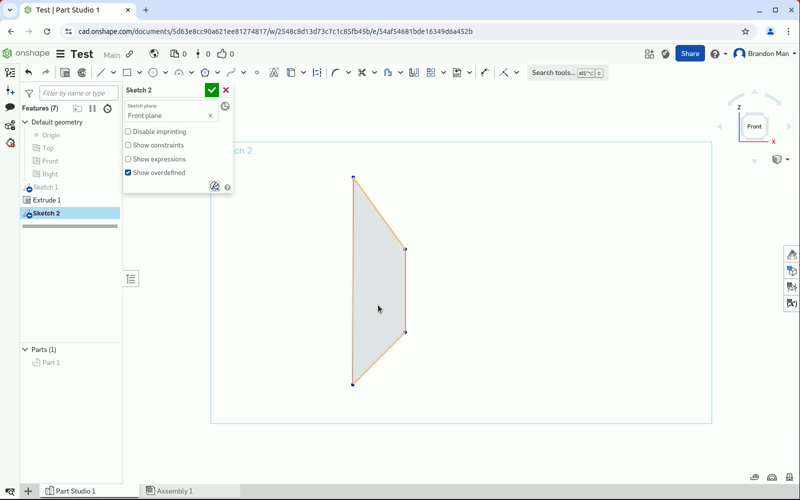
click(378, 304)
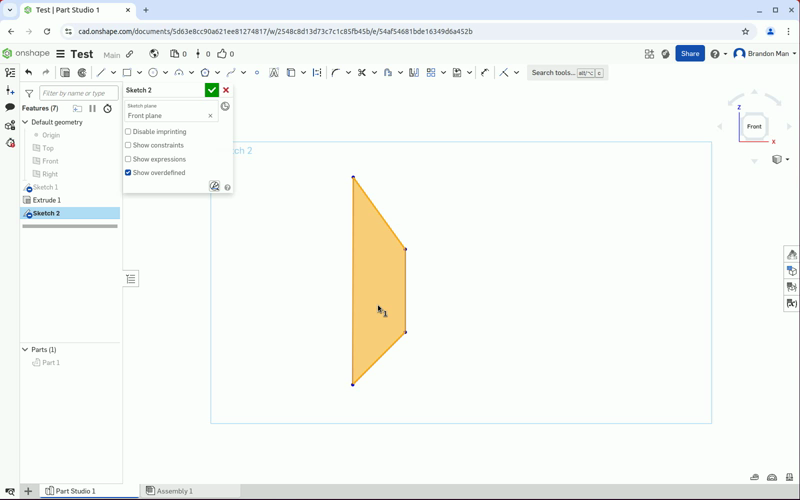
mouse_move(73, 352)
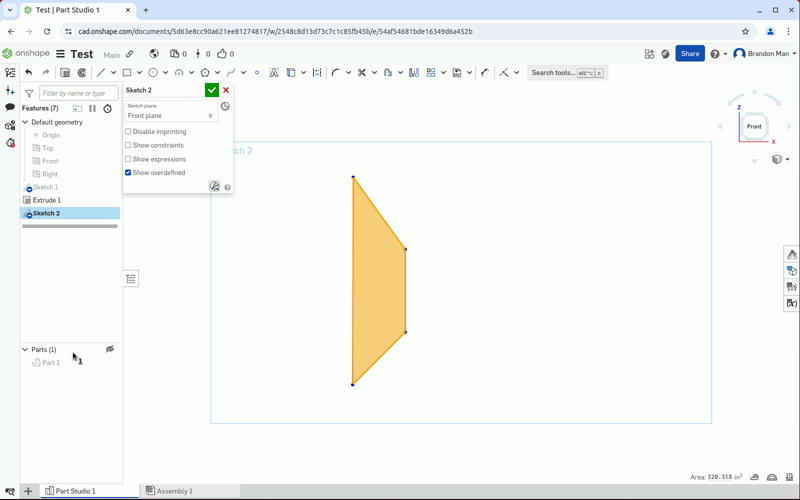
key(shift+y)
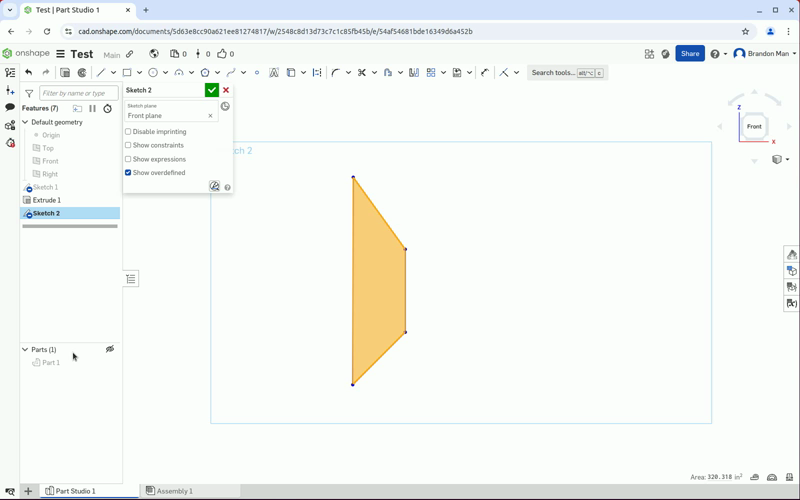
key(shift+e)
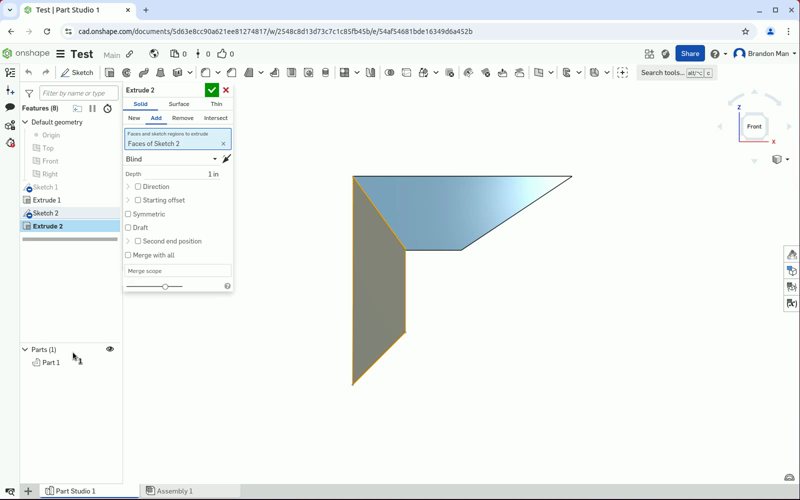
mouse_move(143, 106)
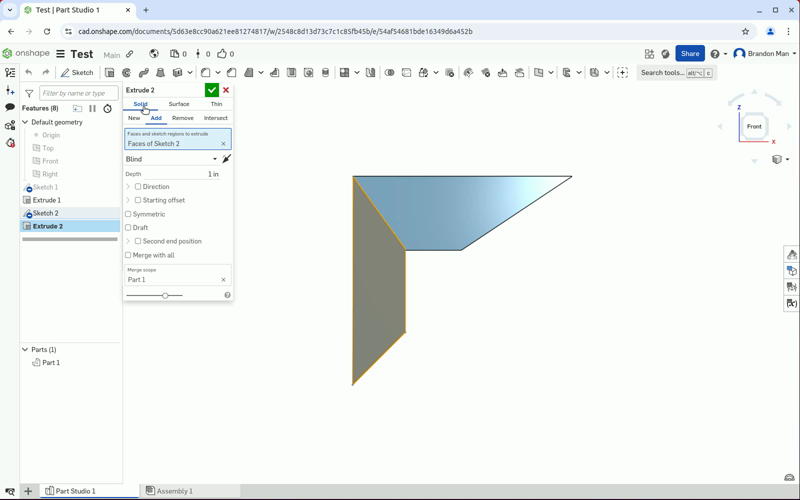
click(143, 106)
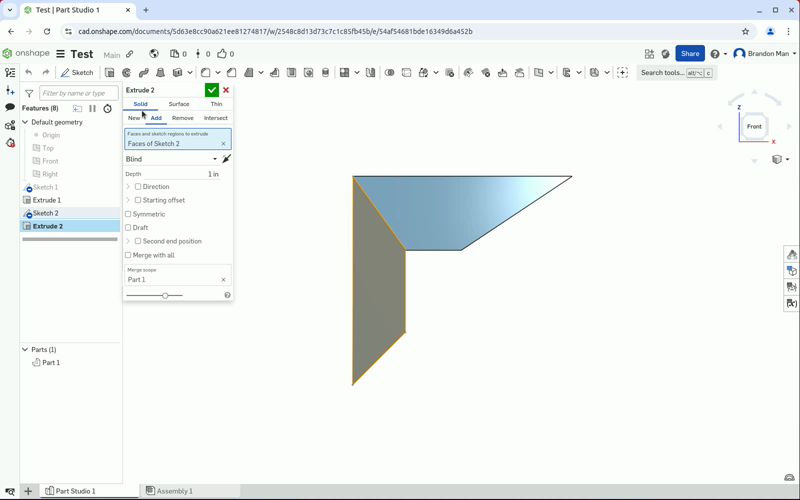
mouse_move(137, 120)
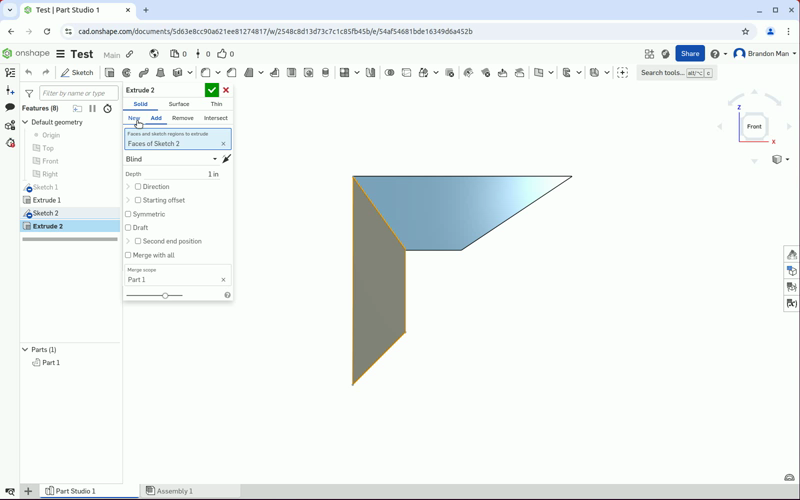
click(137, 120)
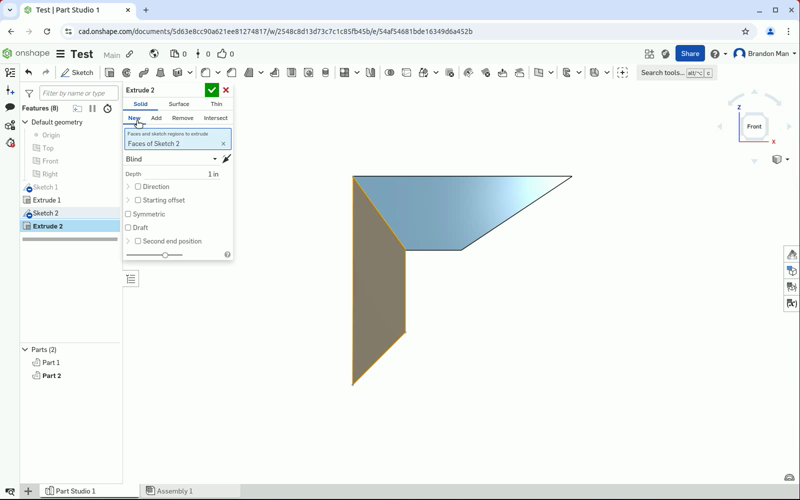
key(tab, 4)
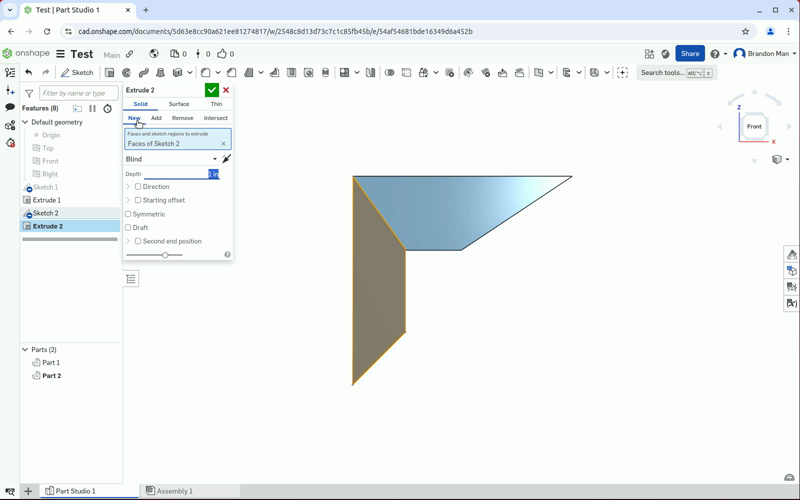
text(-12.517)
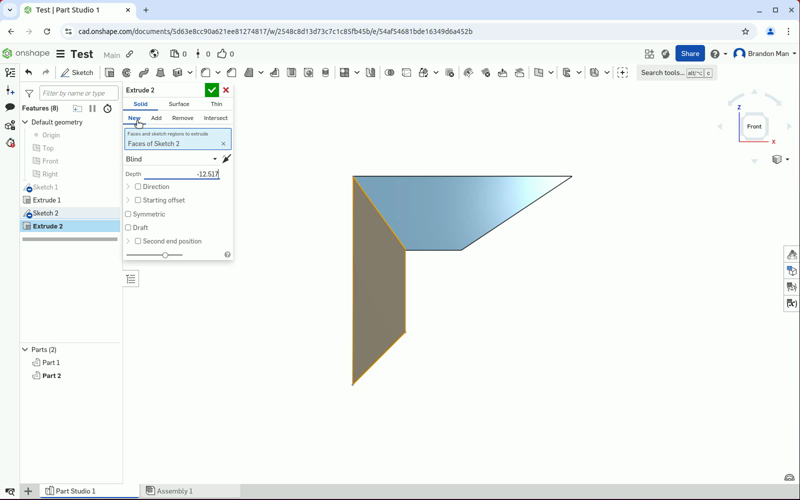
key(enter)
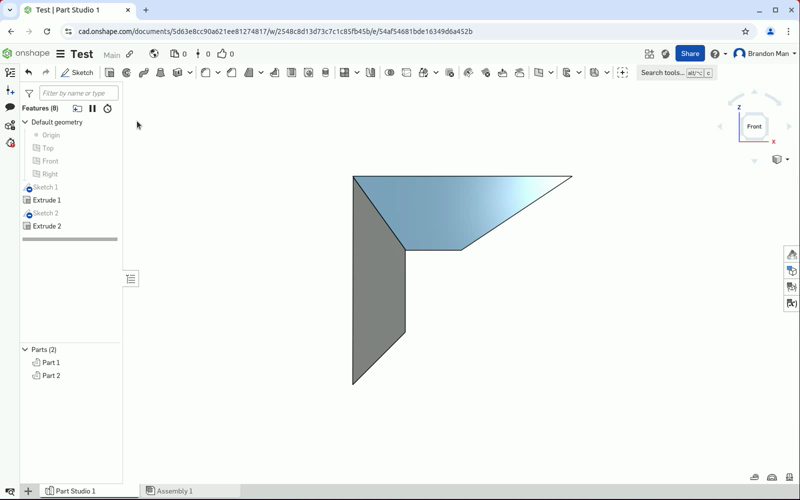
key(shift+h)
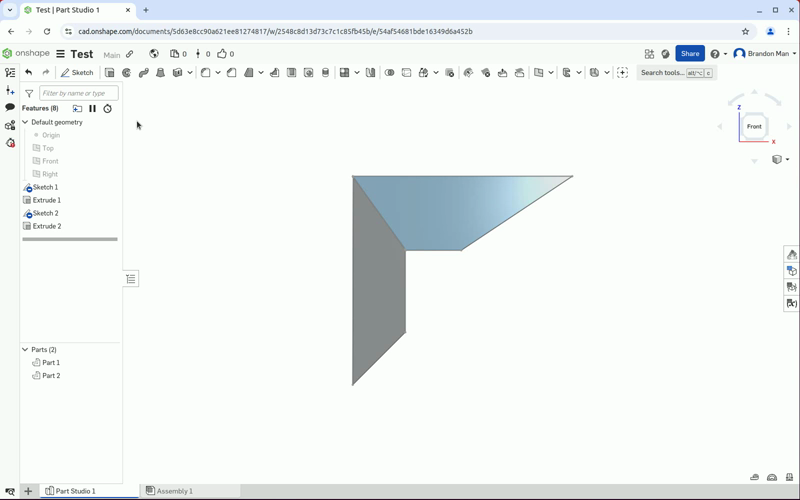
key(shift+h)
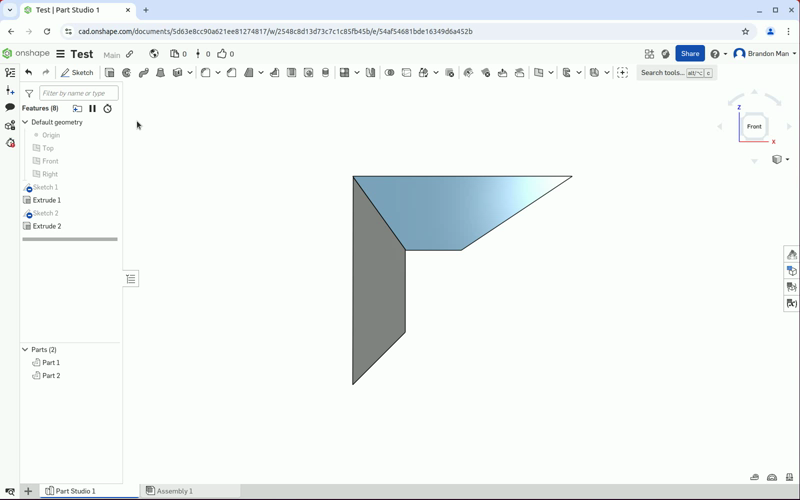
mouse_move(73, 189)
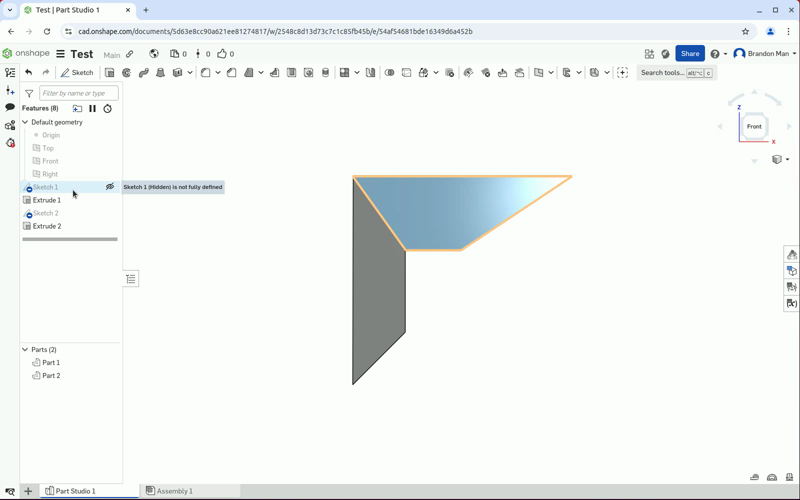
click(73, 189)
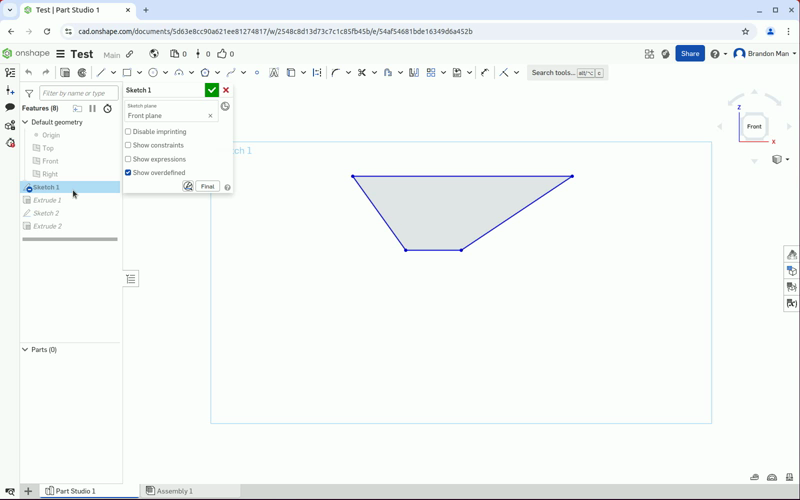
mouse_move(229, 92)
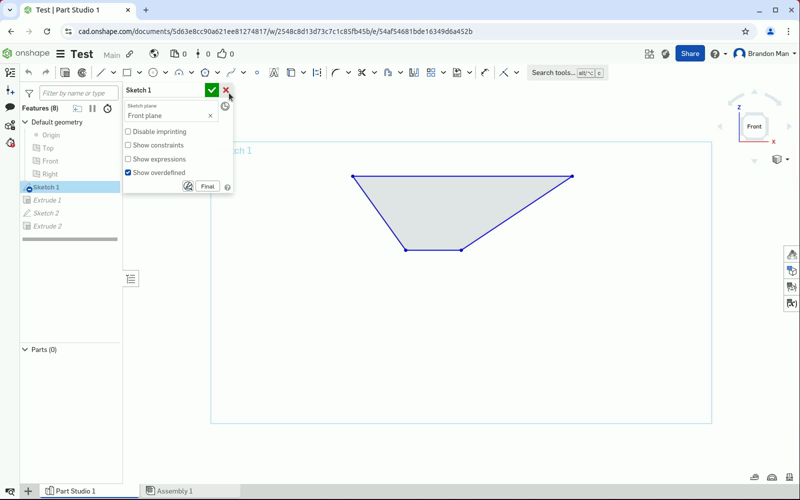
click(229, 92)
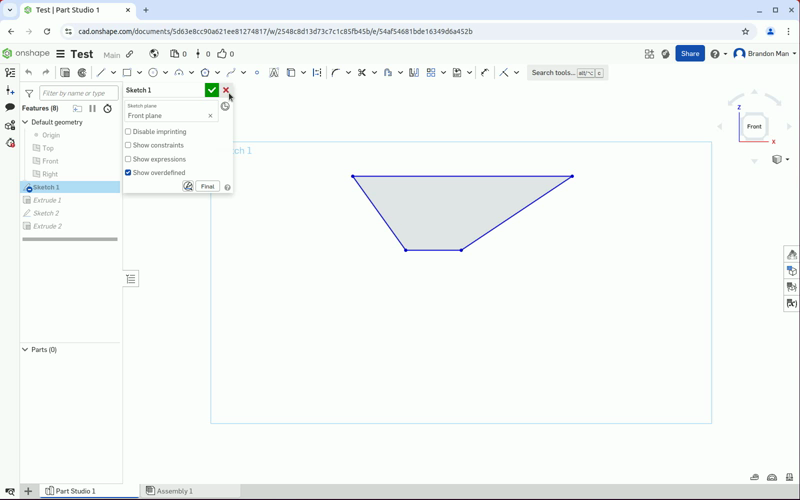
key(shift+s)
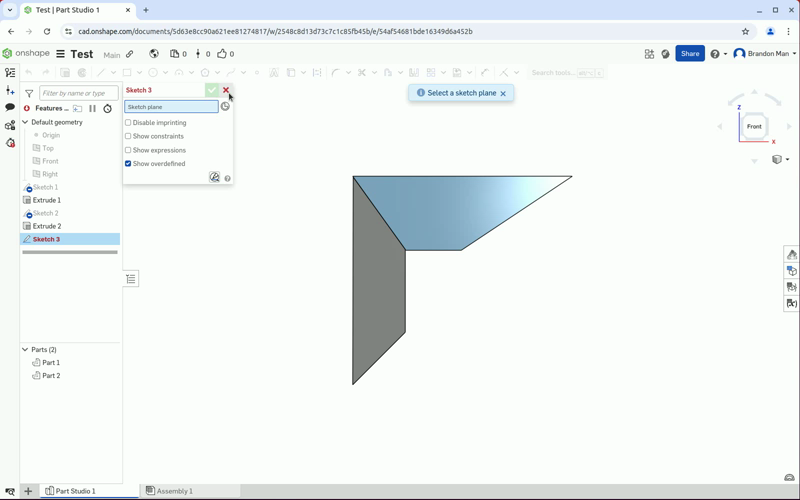
mouse_move(73, 163)
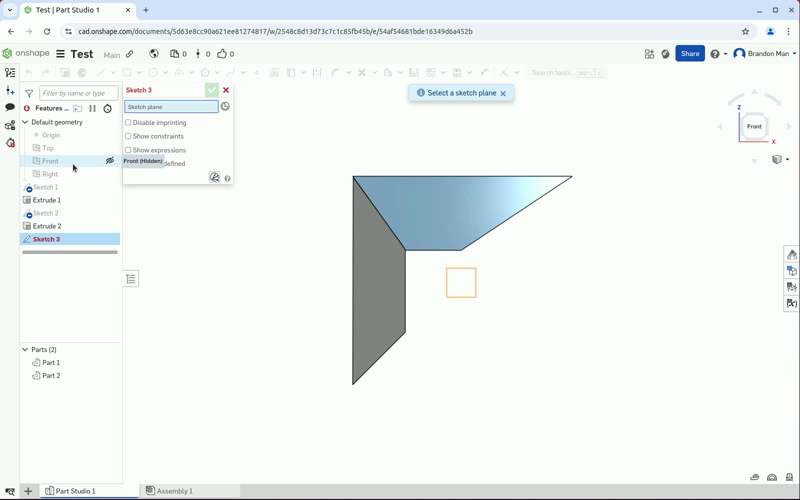
click(73, 163)
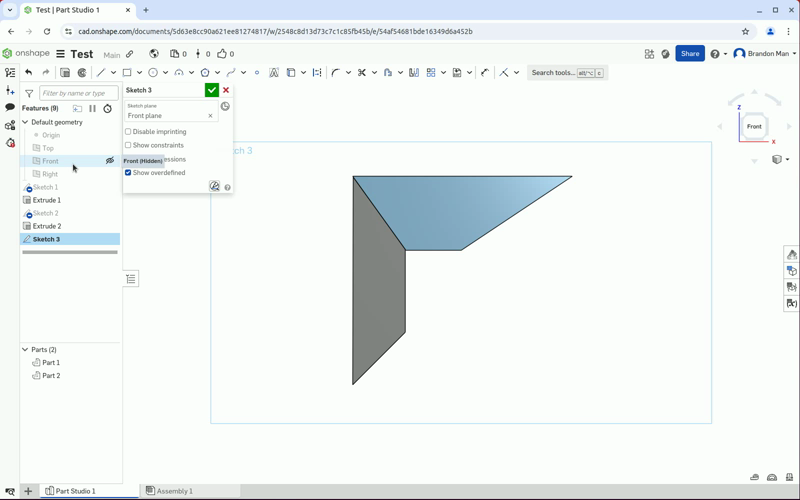
mouse_move(73, 352)
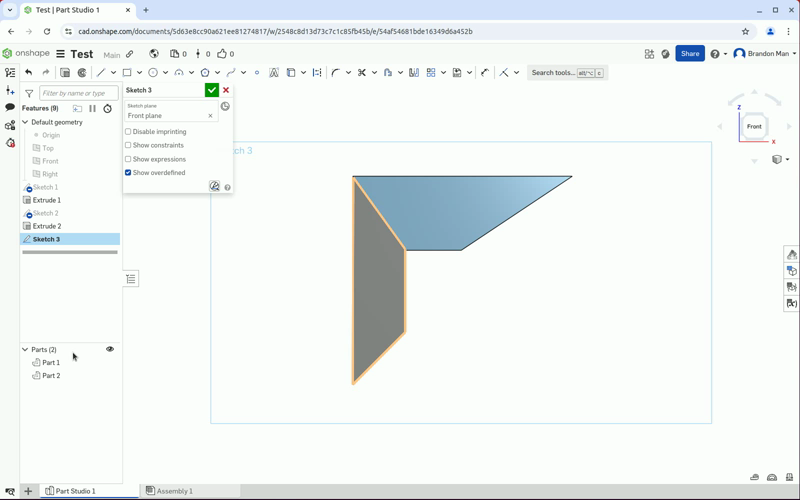
key(y)
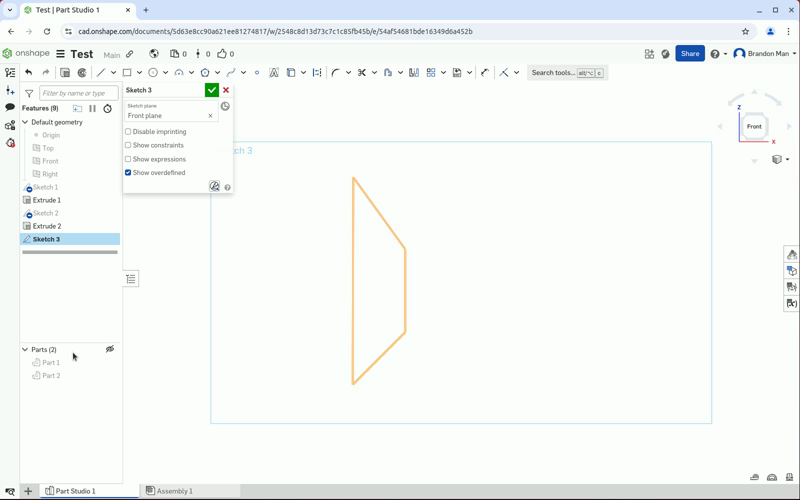
key(l)
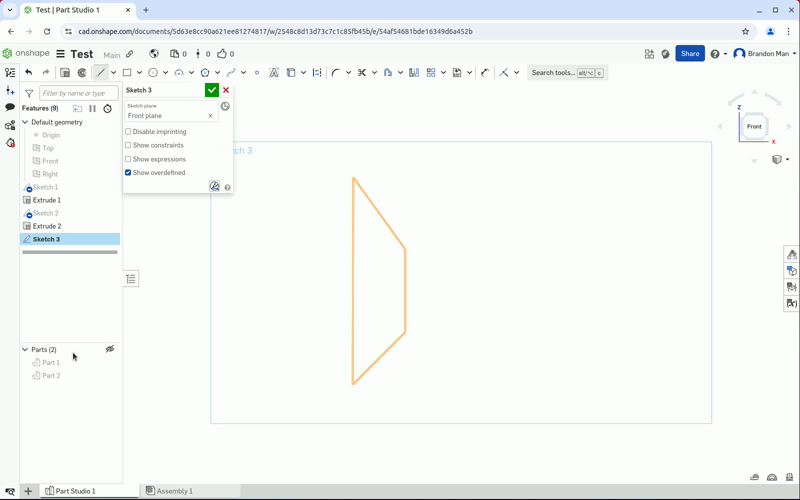
key_down(shift)
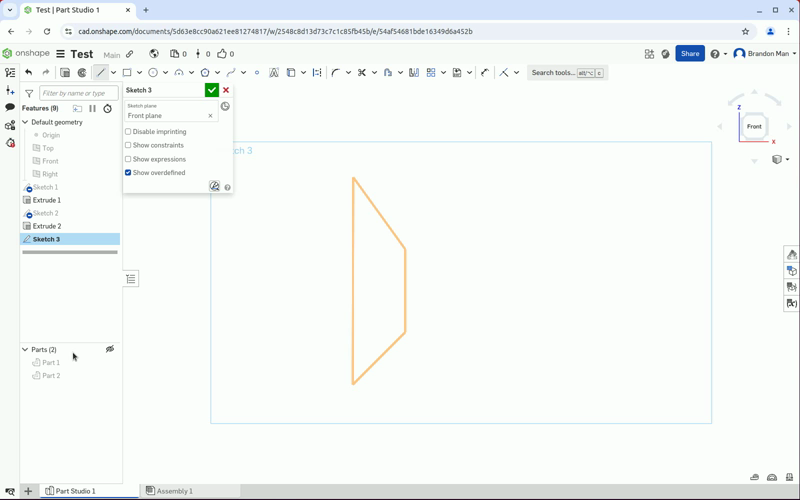
mouse_move(352, 384)
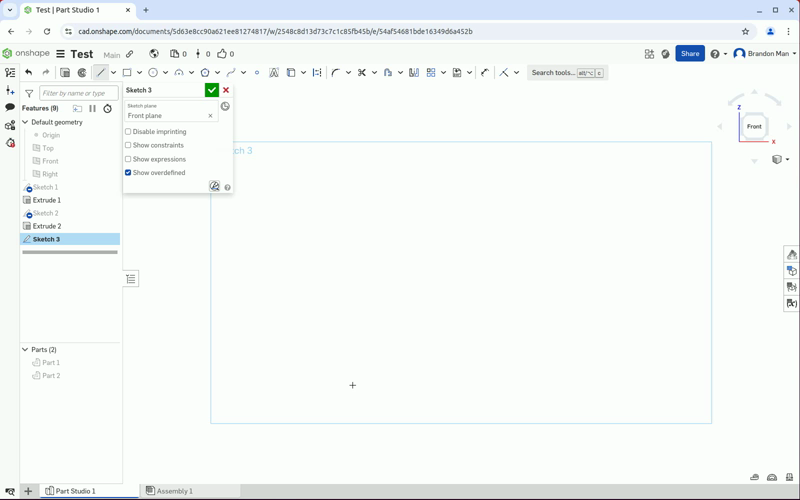
click(352, 384)
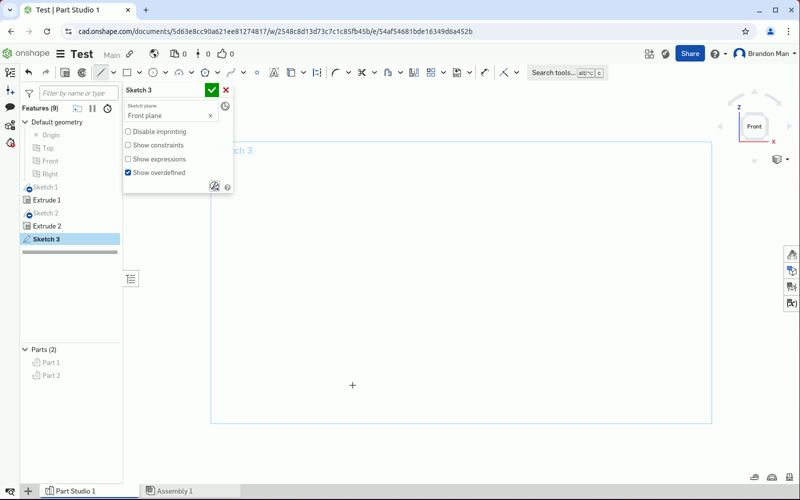
key_up(shift)
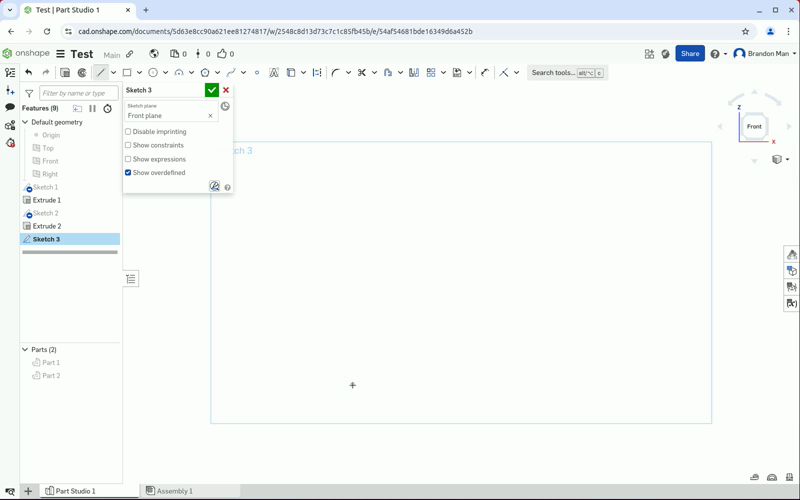
key_down(shift)
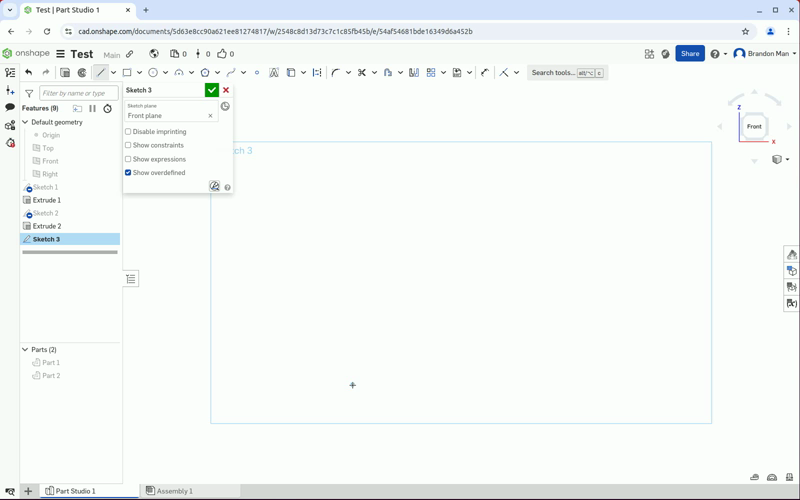
mouse_move(572, 384)
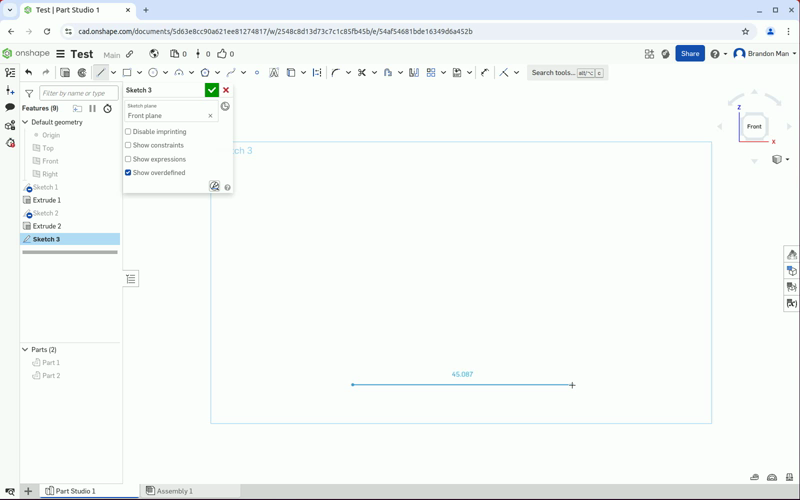
click(572, 384)
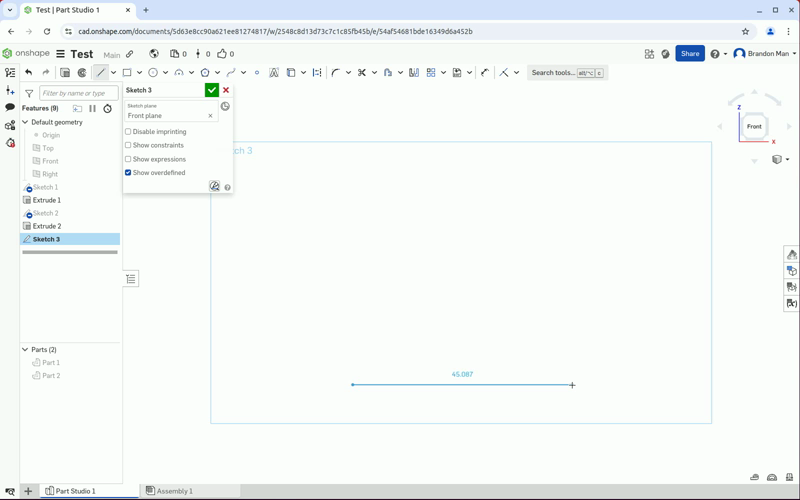
key_up(shift)
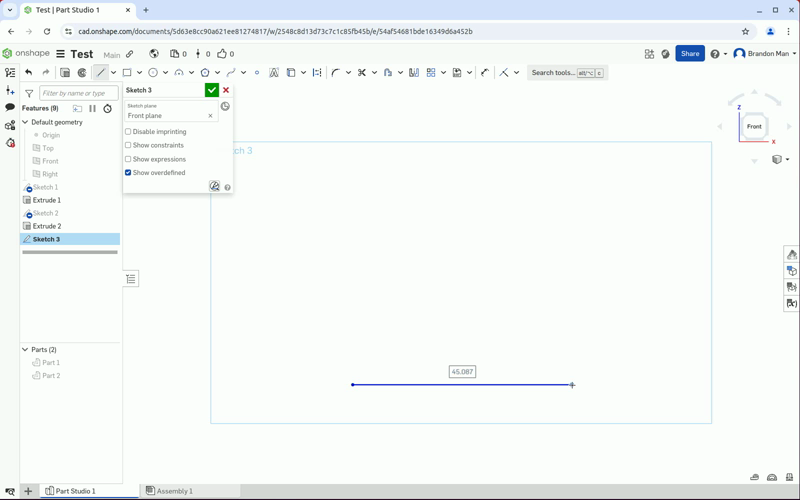
key_down(shift)
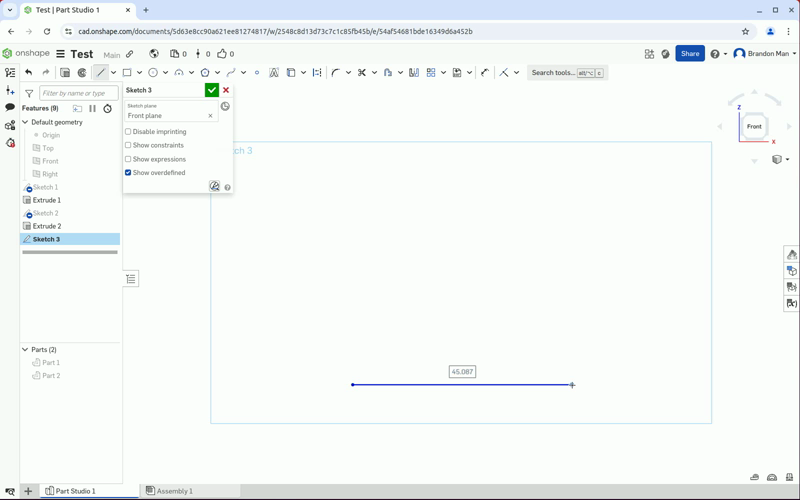
mouse_move(461, 331)
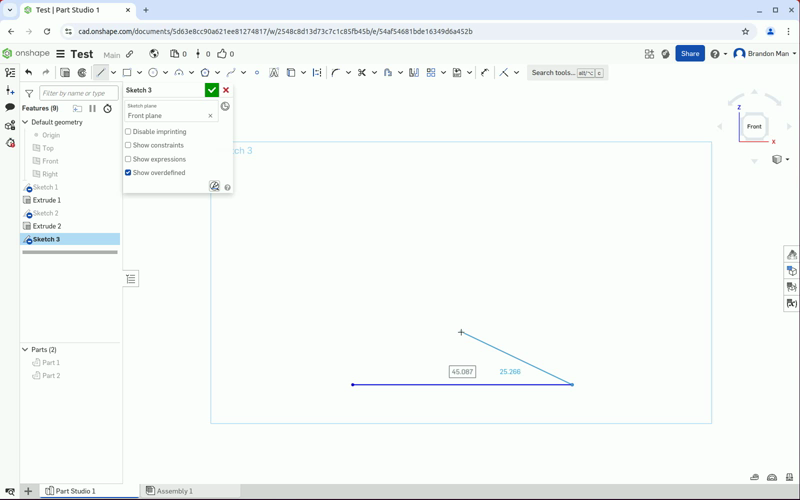
click(461, 331)
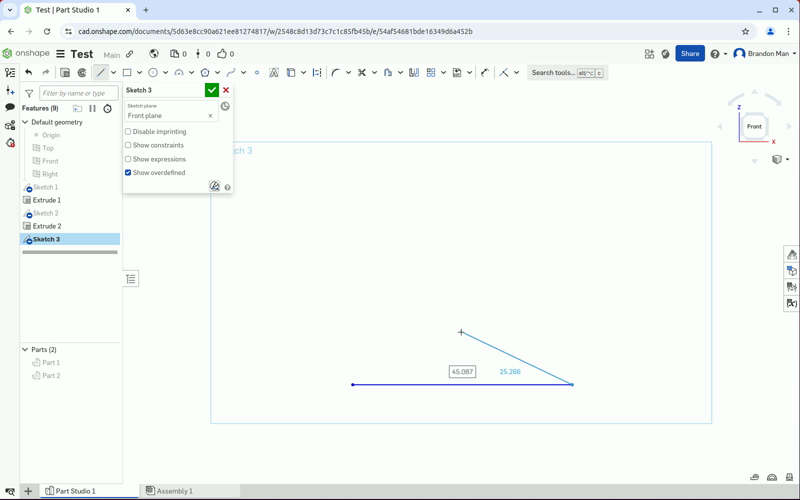
key_up(shift)
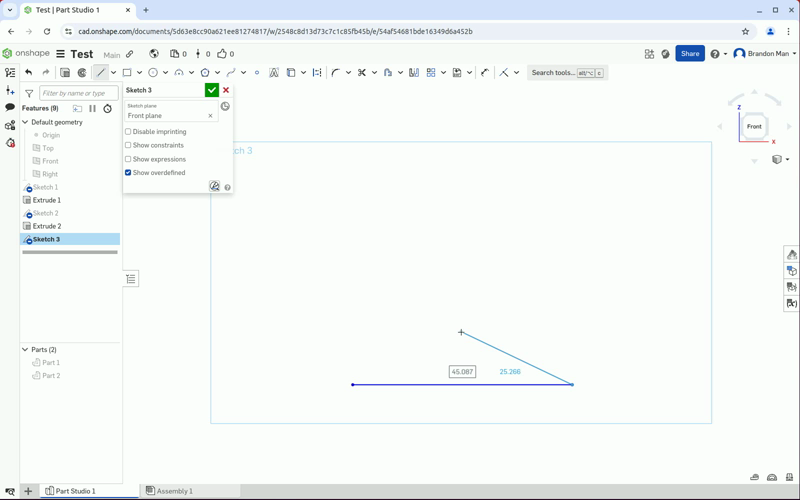
key_down(shift)
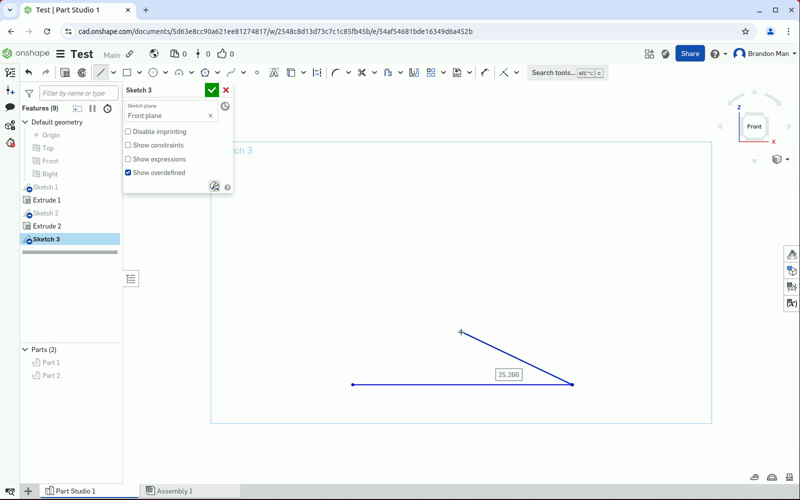
mouse_move(491, 331)
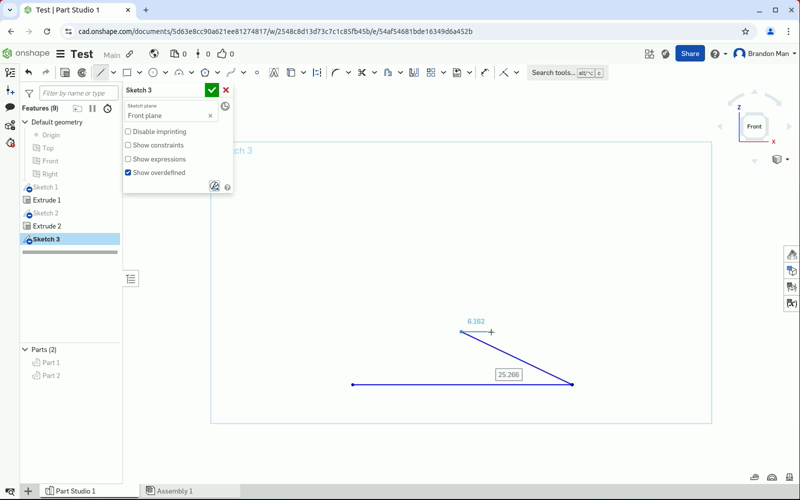
mouse_move(405, 331)
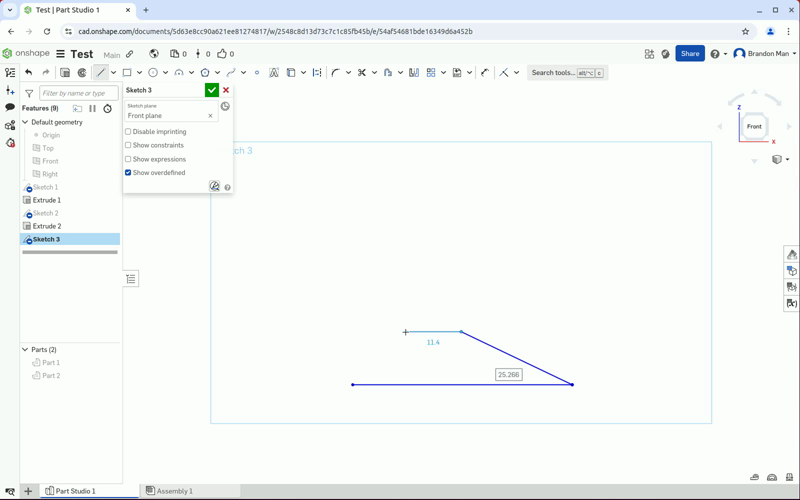
click(405, 331)
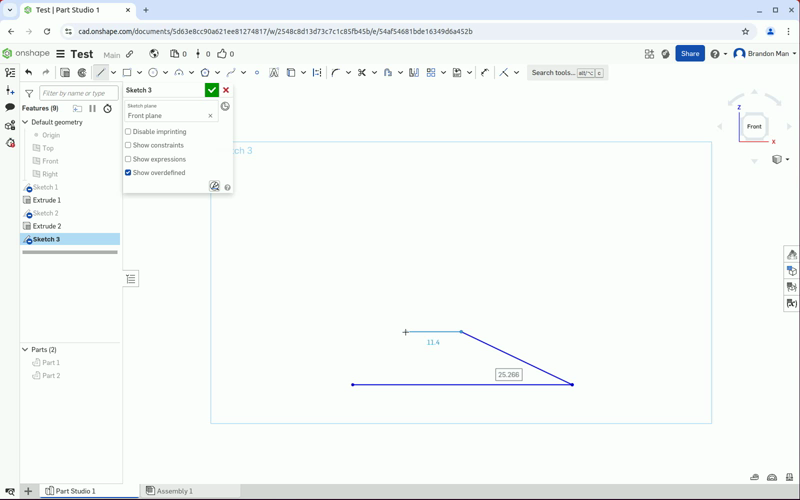
key_up(shift)
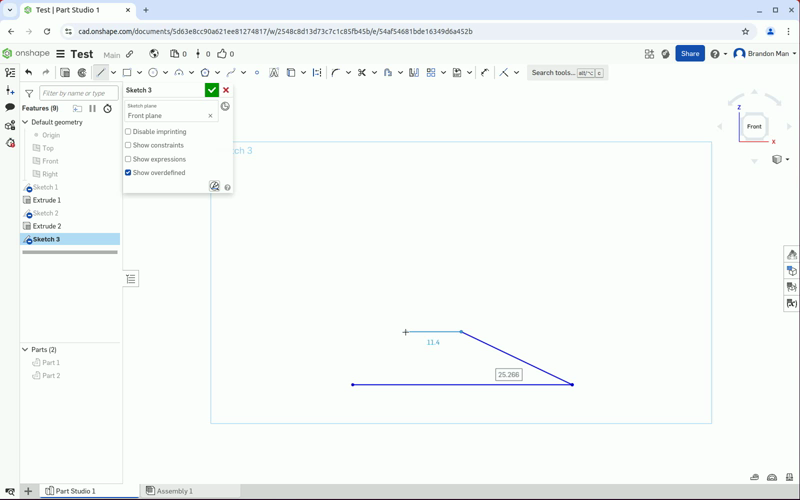
key_down(shift)
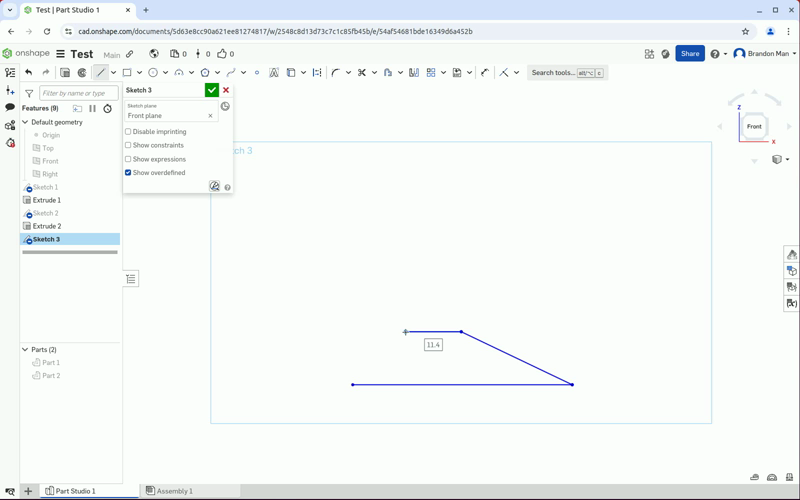
mouse_move(352, 384)
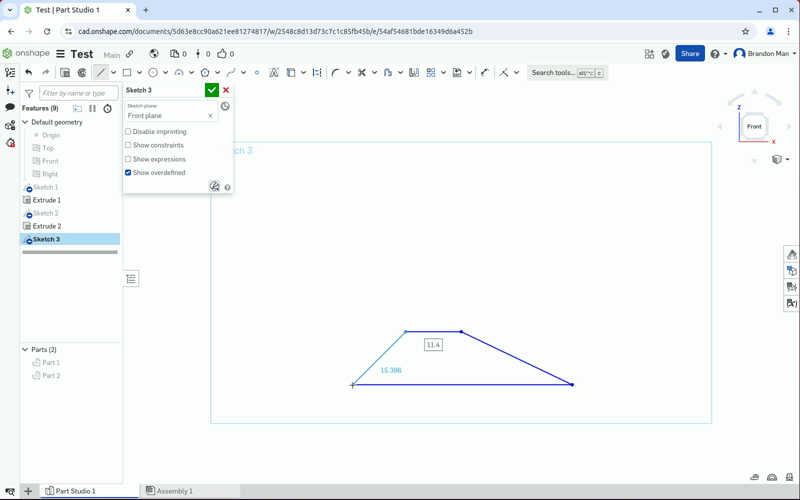
key_up(shift)
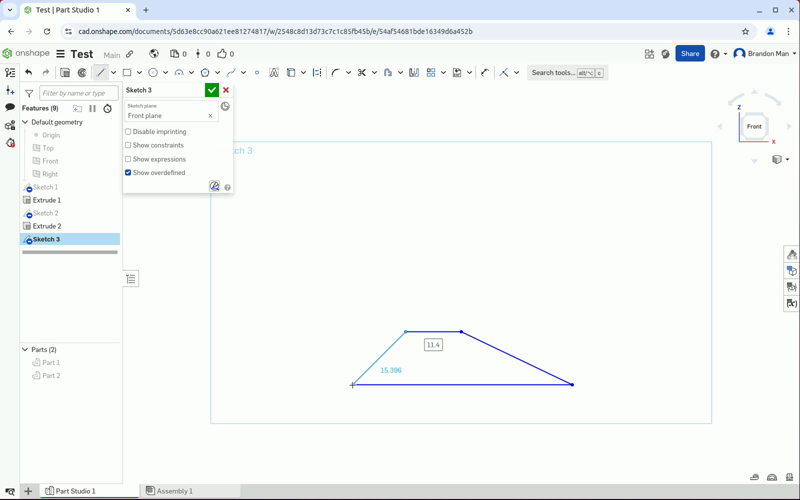
click(352, 384)
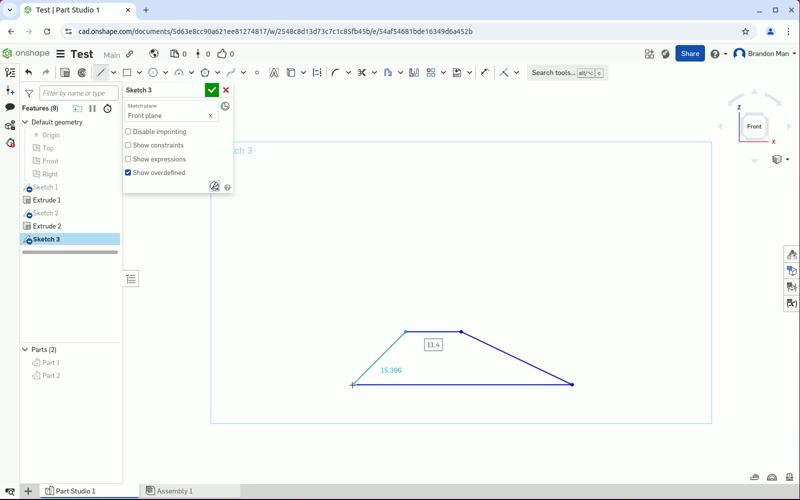
key(esc)
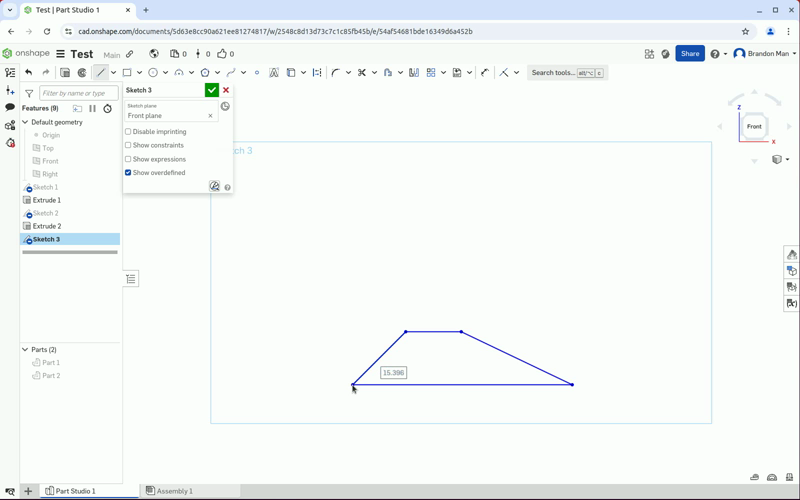
mouse_move(443, 366)
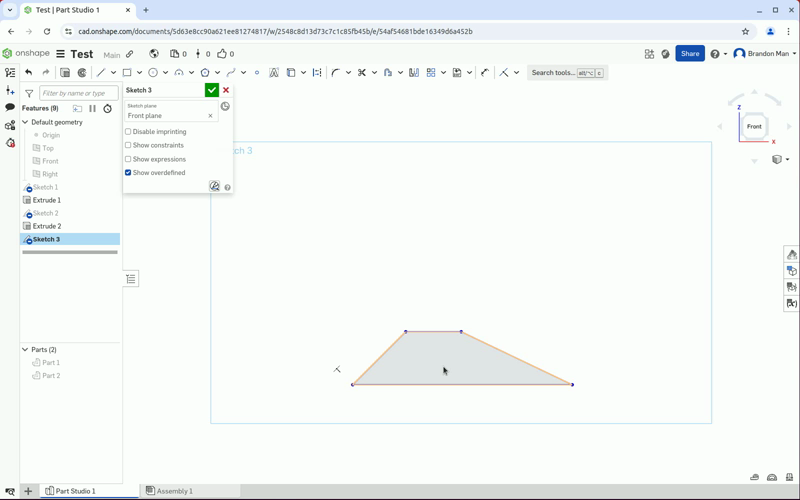
click(443, 366)
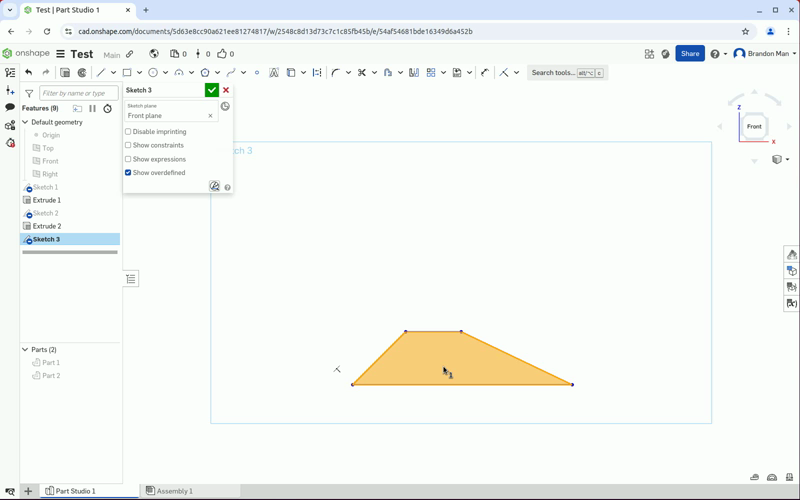
mouse_move(73, 352)
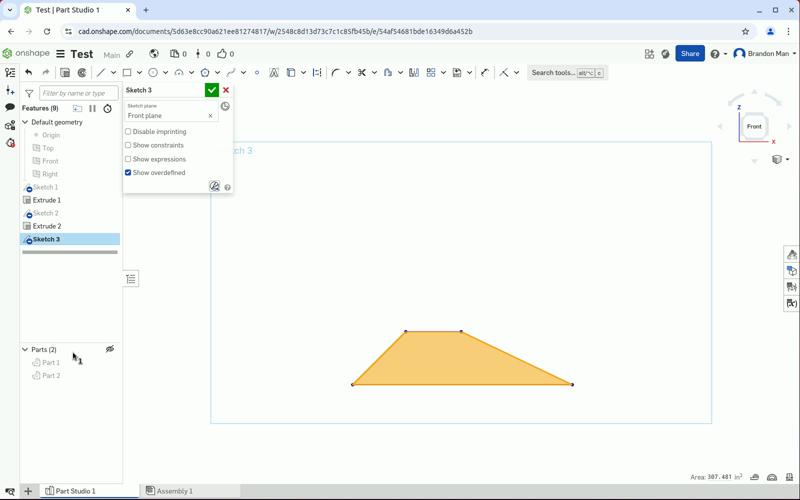
key(shift+y)
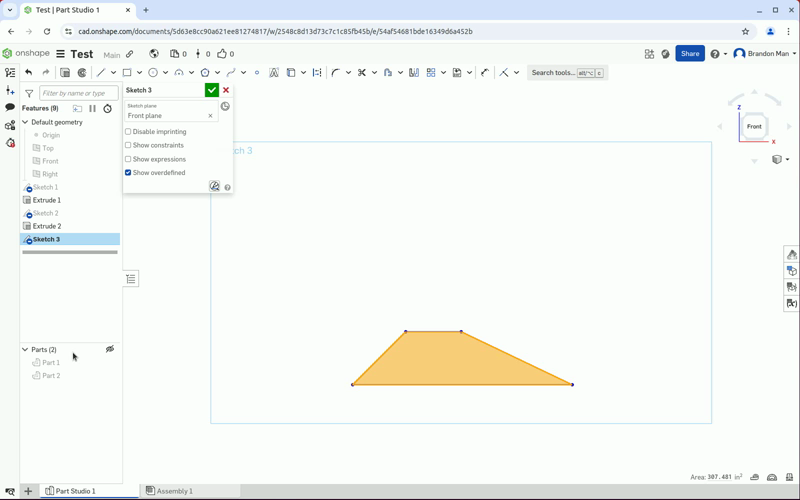
key(shift+e)
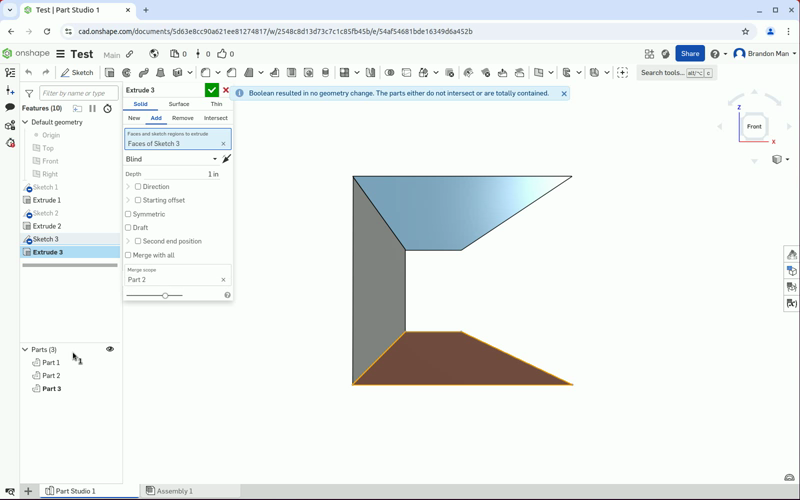
mouse_move(143, 106)
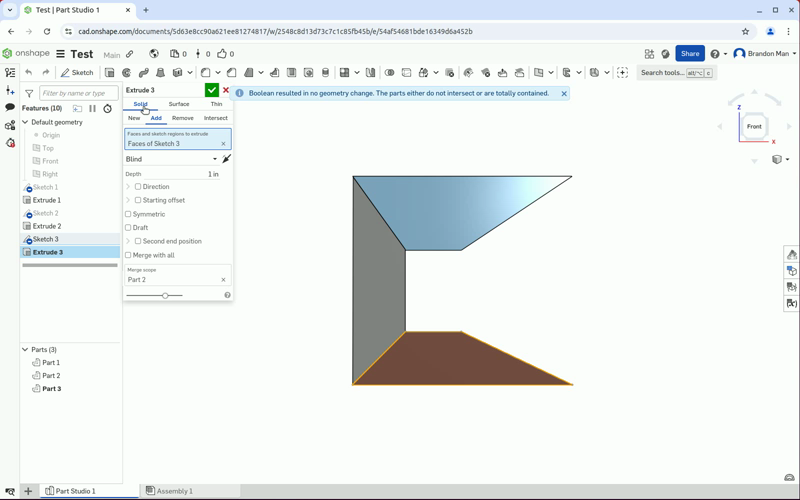
click(143, 106)
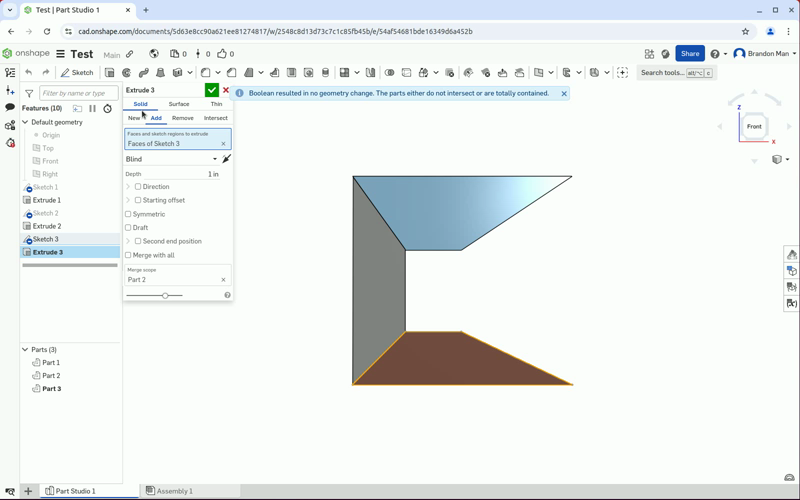
mouse_move(137, 120)
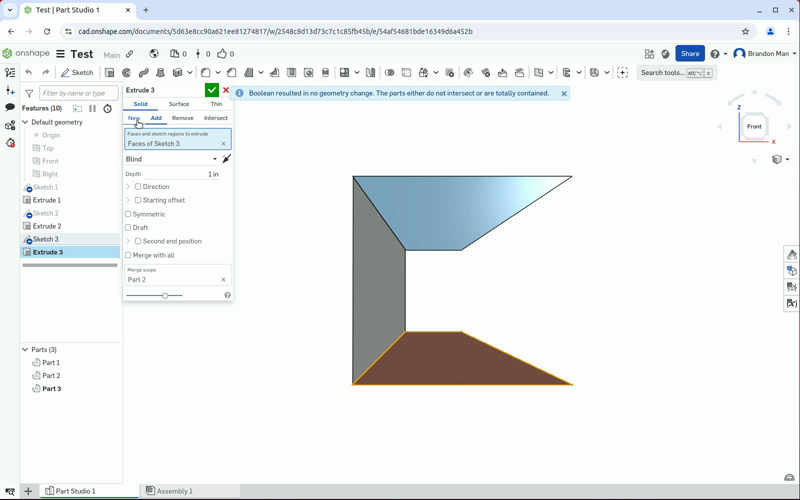
click(137, 120)
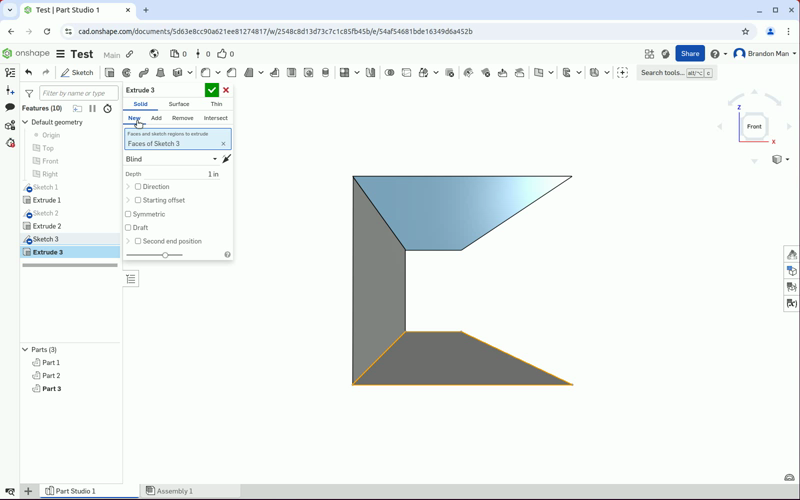
key(tab, 4)
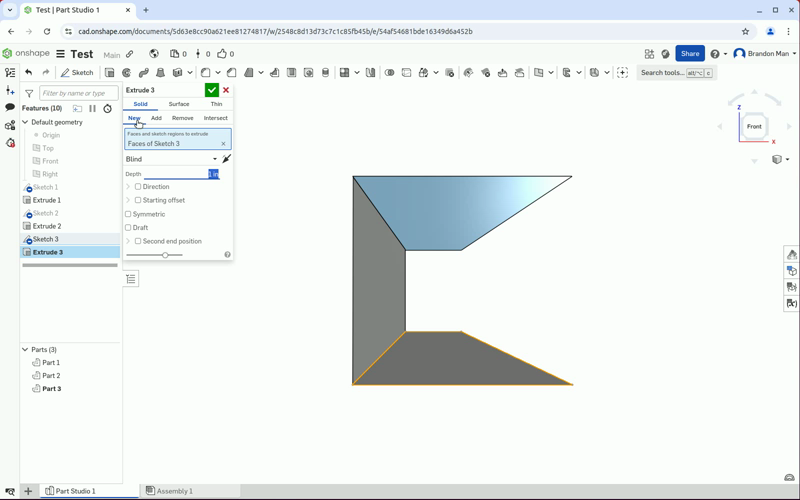
text(-12.517)
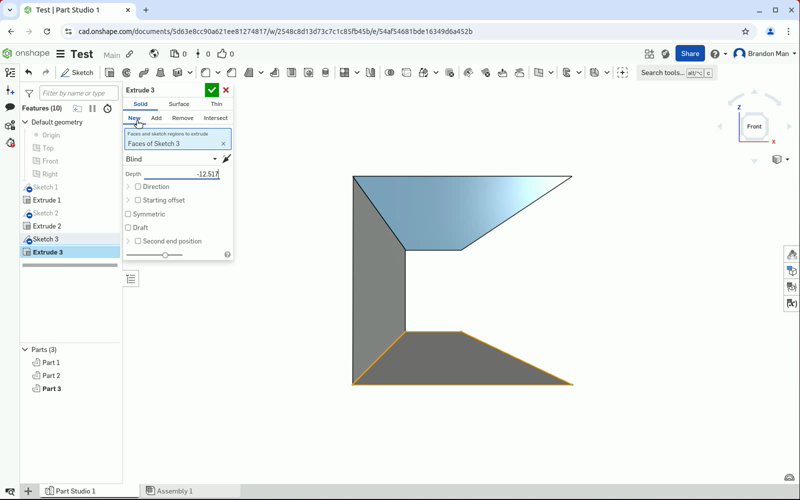
key(enter)
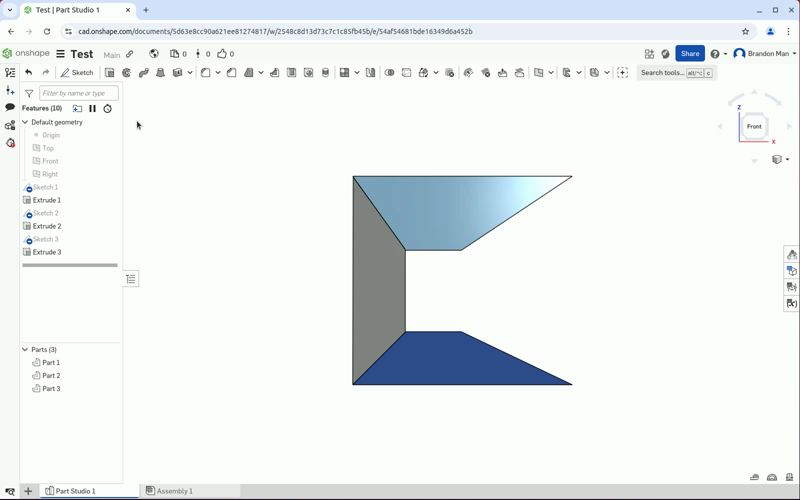
key(shift+h)
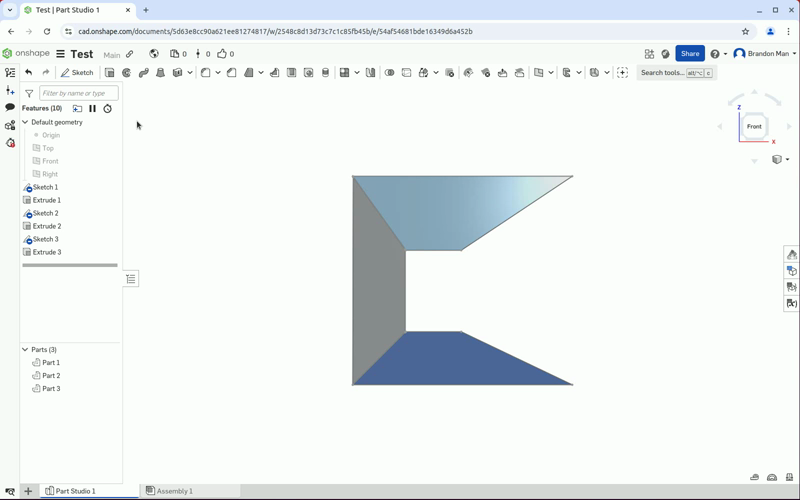
key(shift+h)
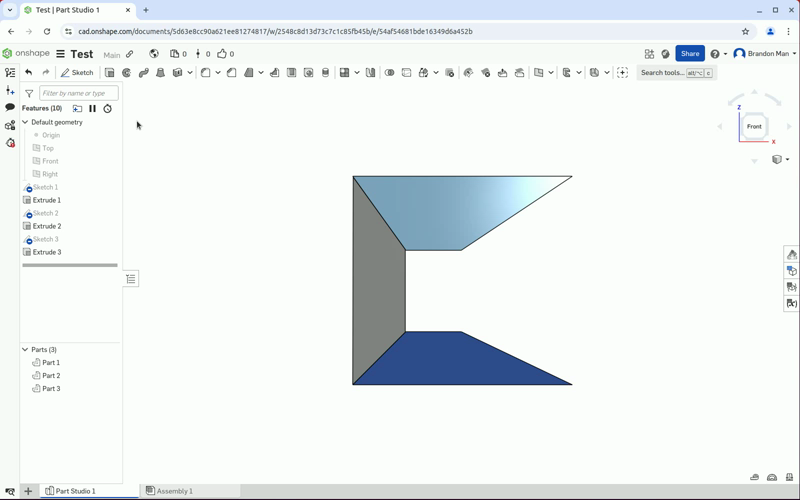
mouse_move(73, 189)
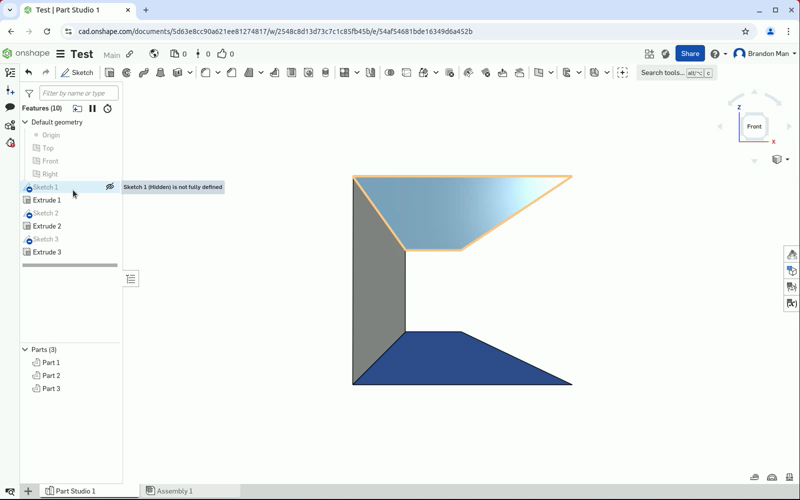
click(73, 189)
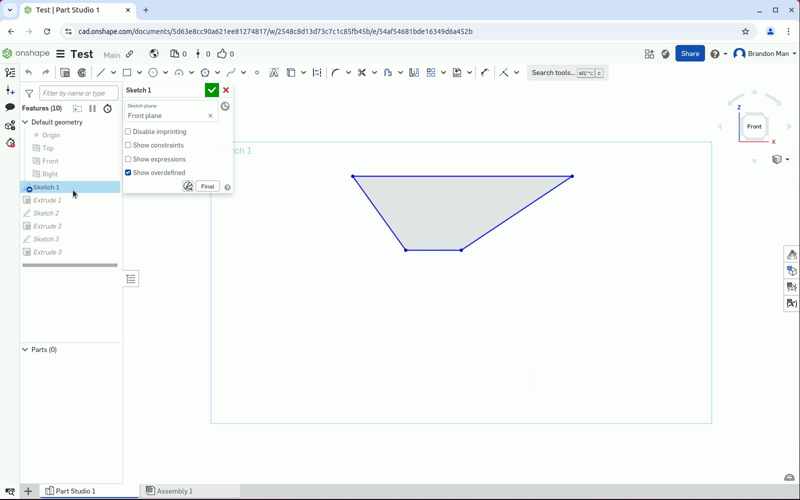
mouse_move(229, 92)
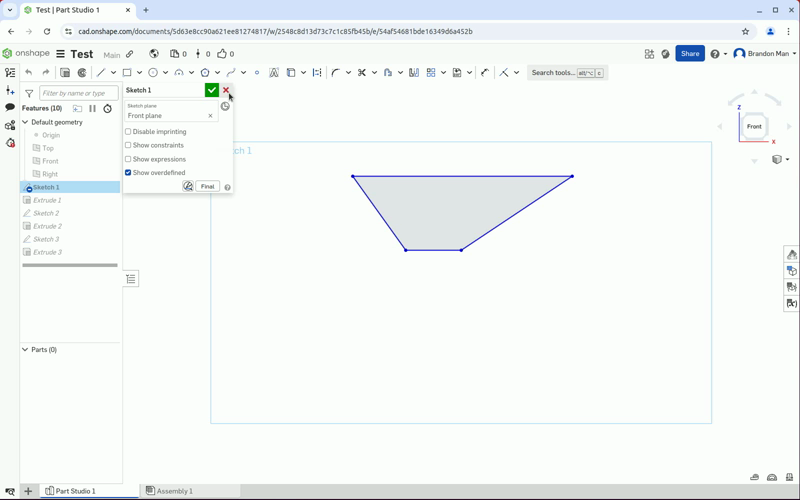
click(229, 92)
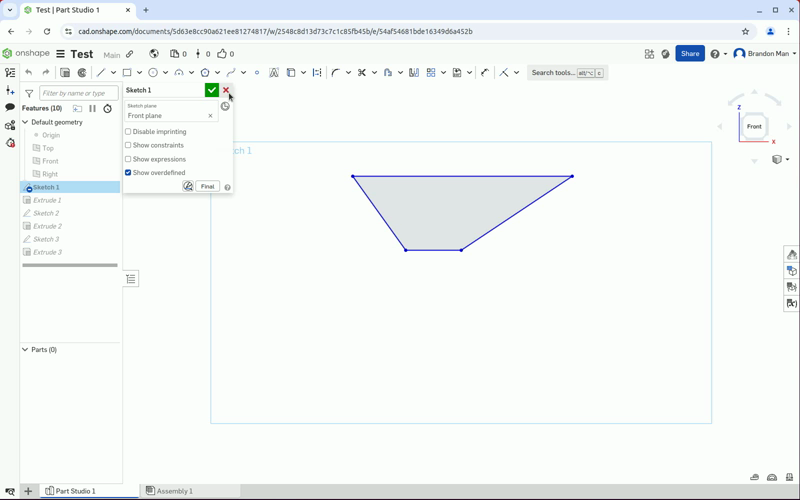
key(shift+s)
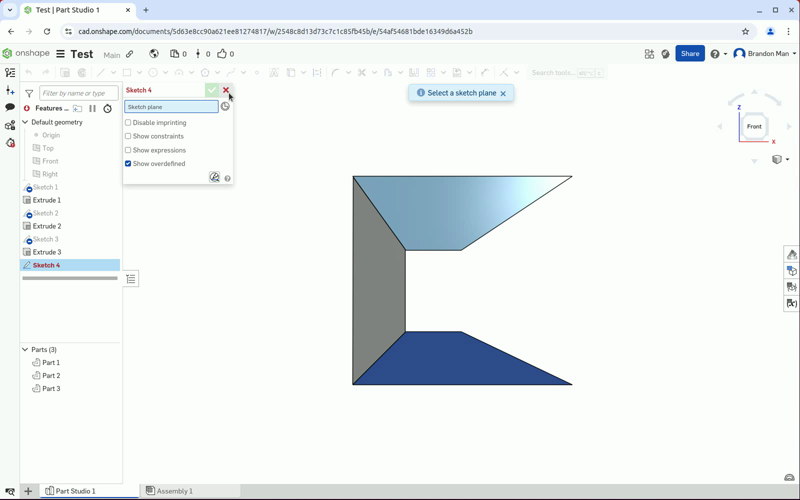
mouse_move(73, 163)
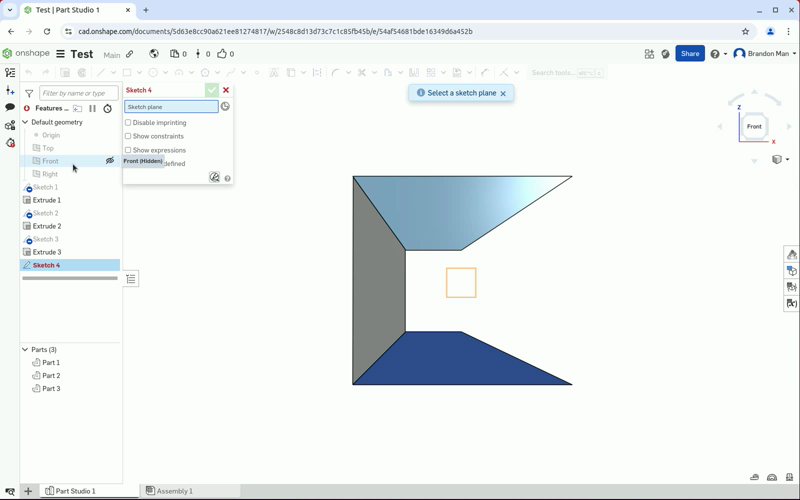
click(73, 163)
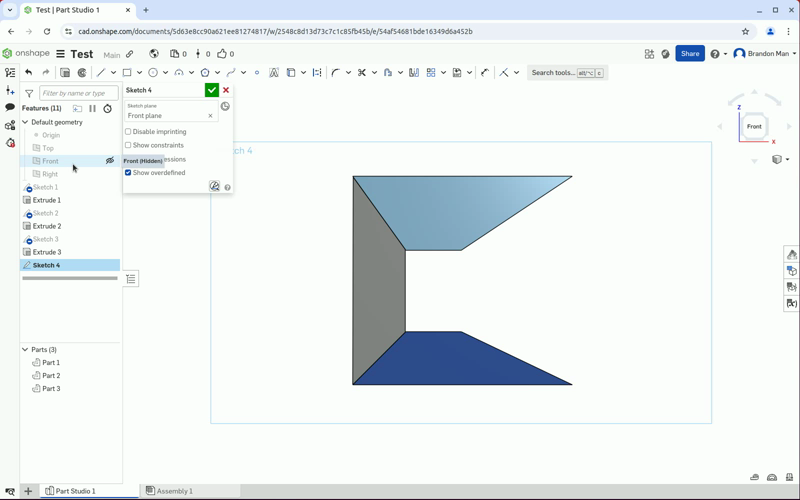
mouse_move(73, 352)
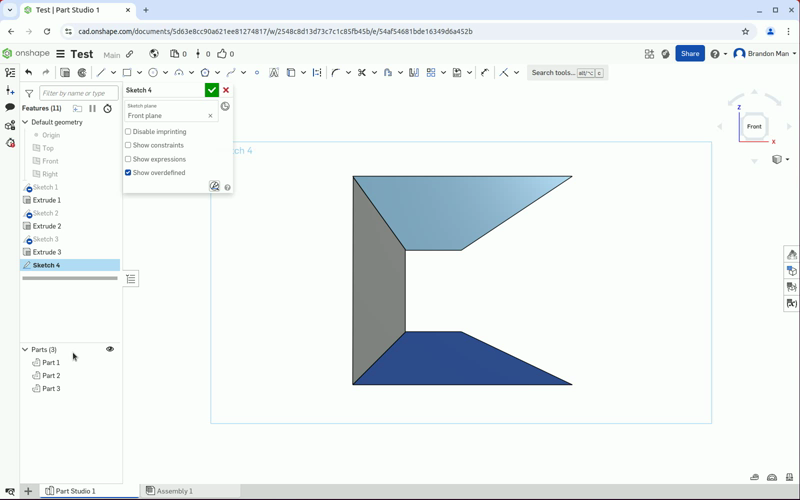
key(y)
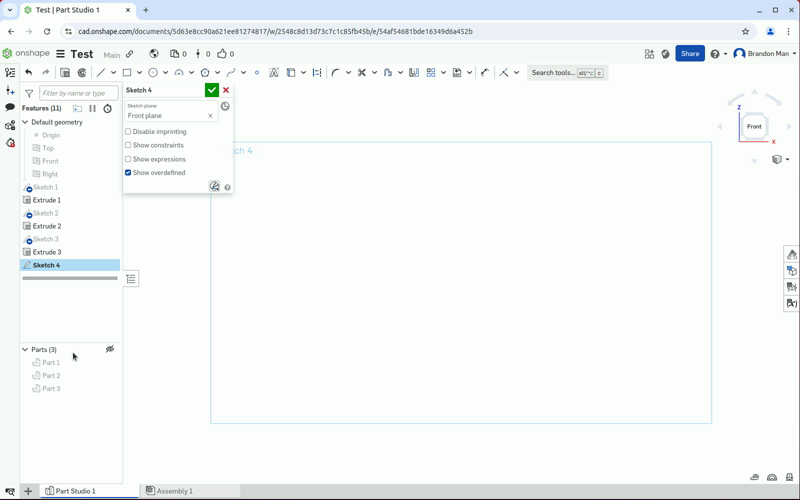
key(l)
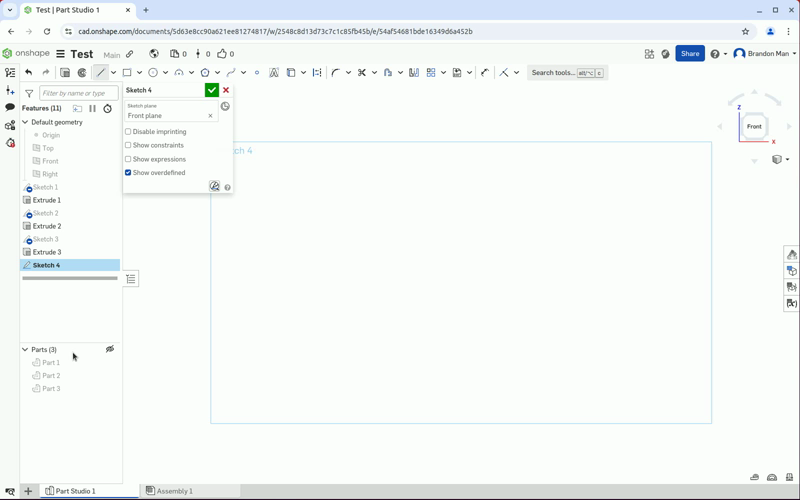
key_down(shift)
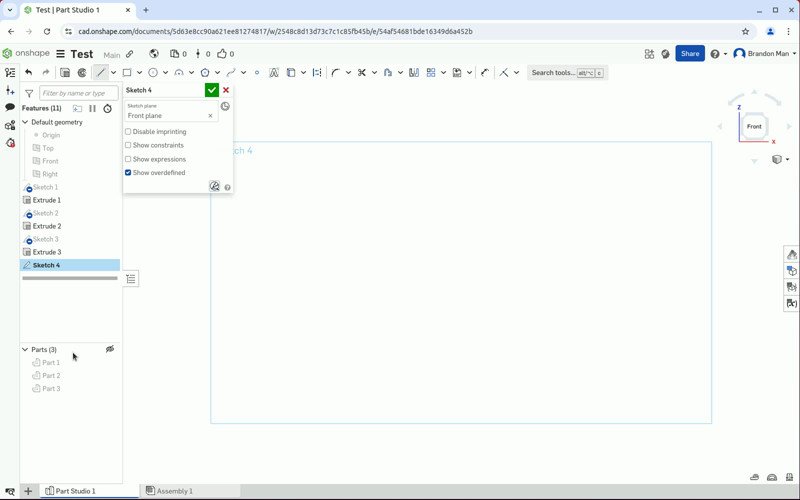
mouse_move(460, 332)
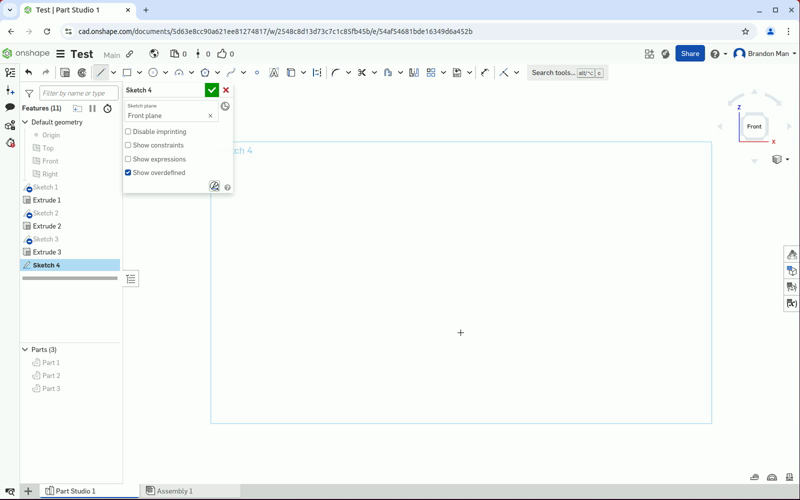
click(460, 332)
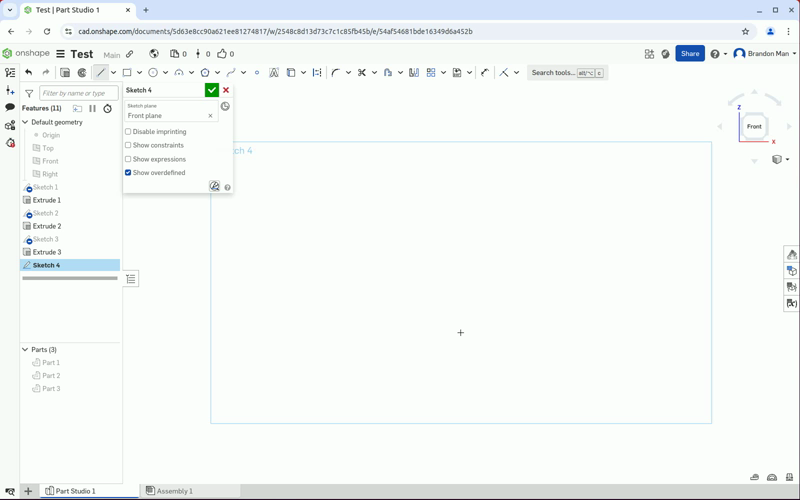
key_up(shift)
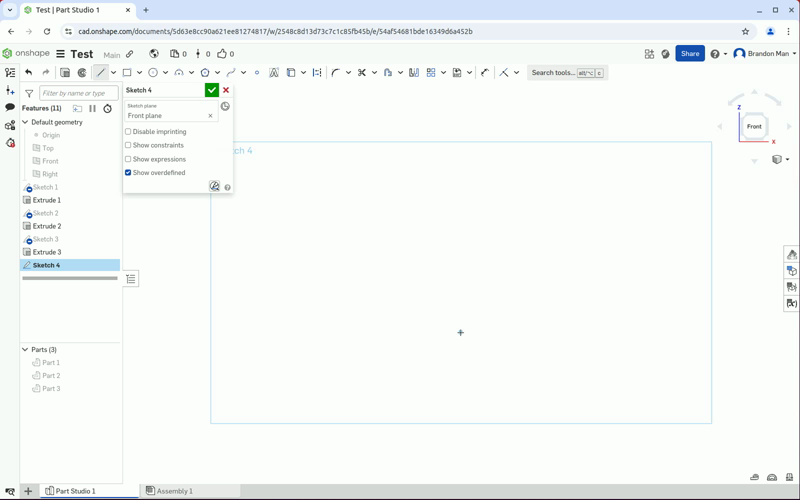
key_down(shift)
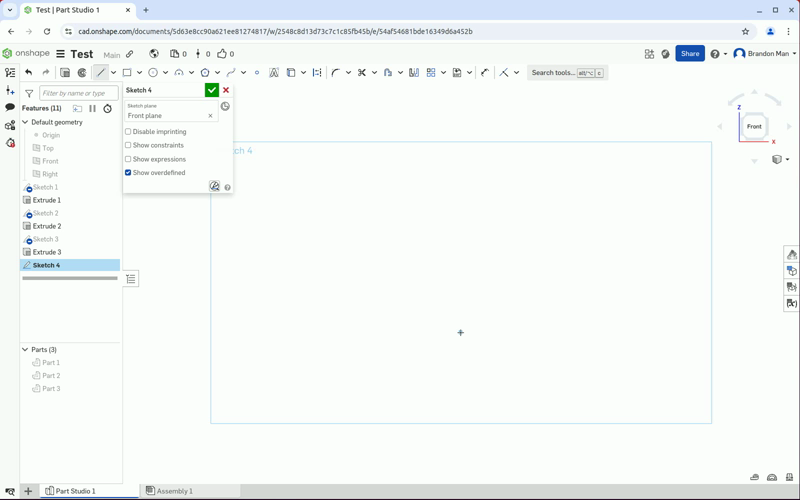
mouse_move(573, 384)
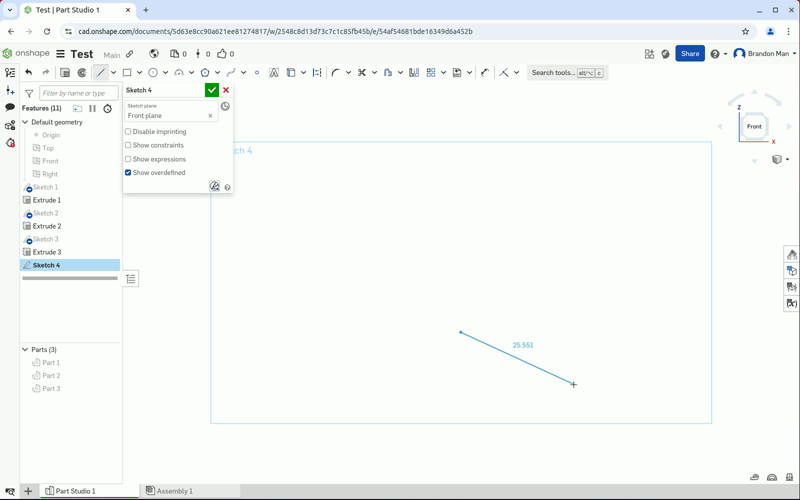
click(573, 384)
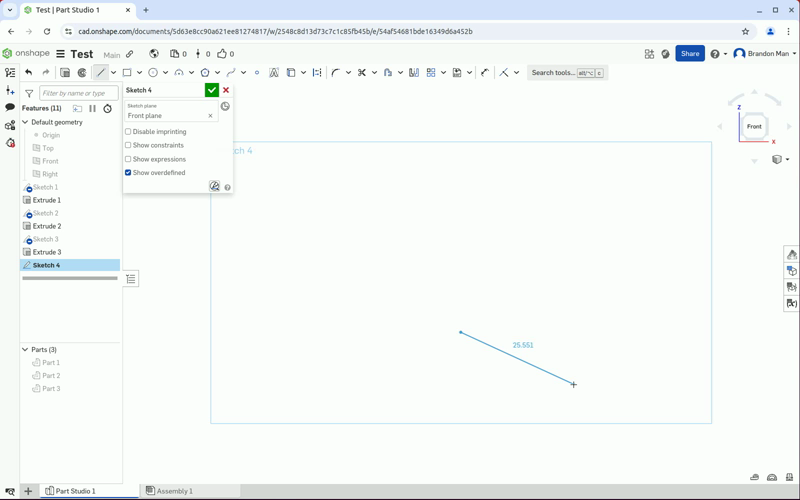
key_up(shift)
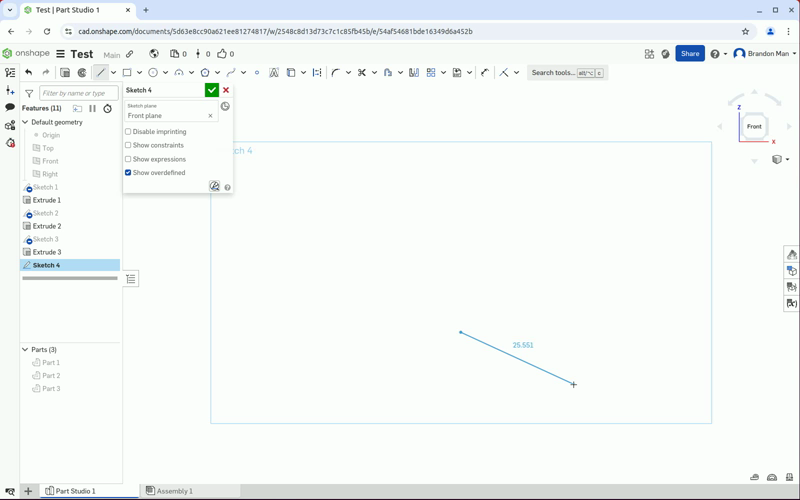
key_down(shift)
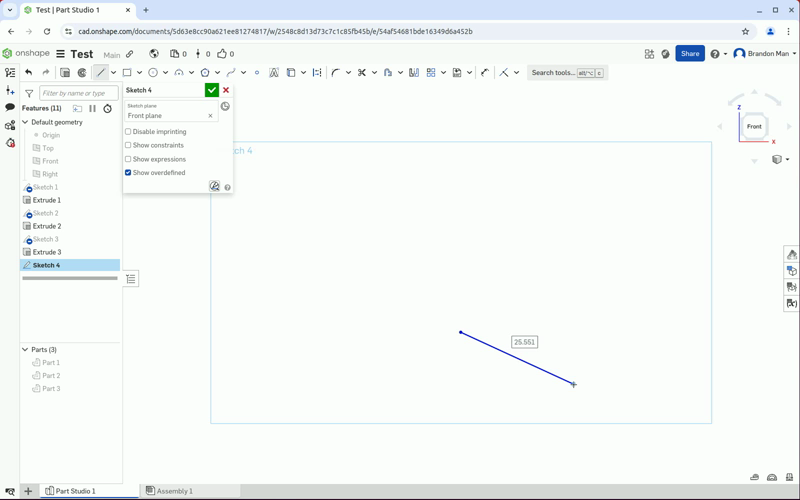
mouse_move(573, 176)
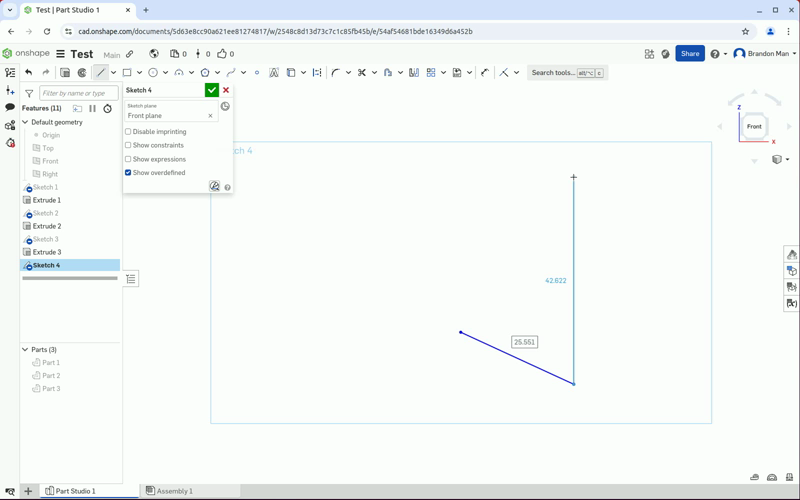
click(573, 176)
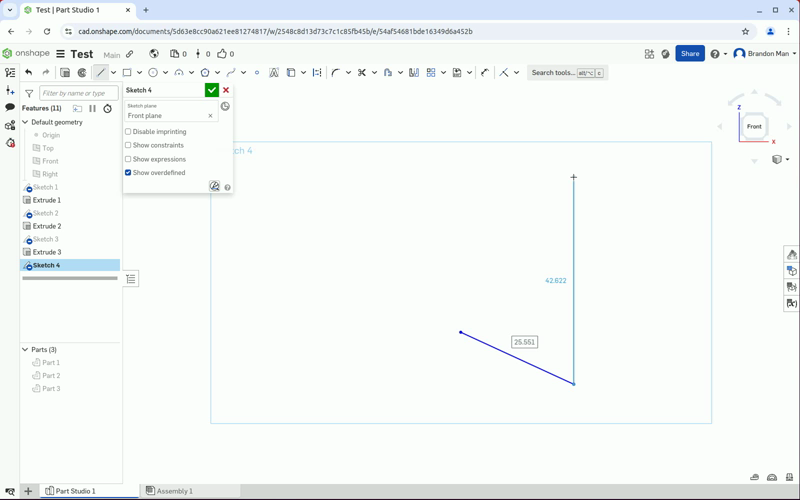
key_up(shift)
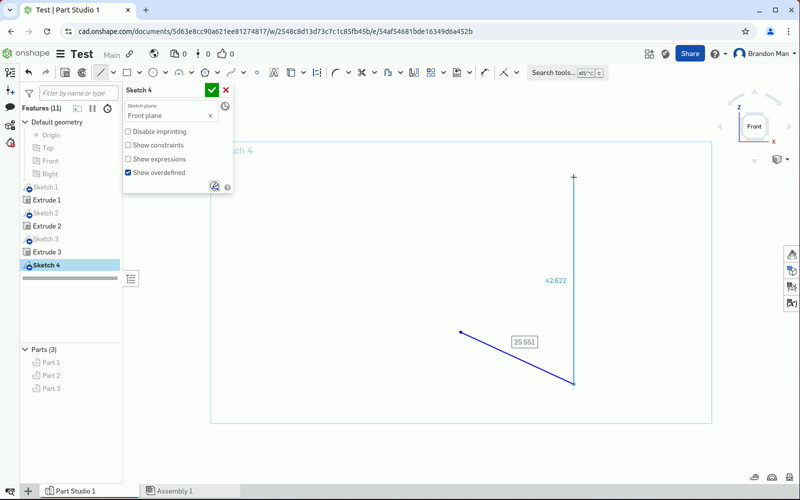
key_down(shift)
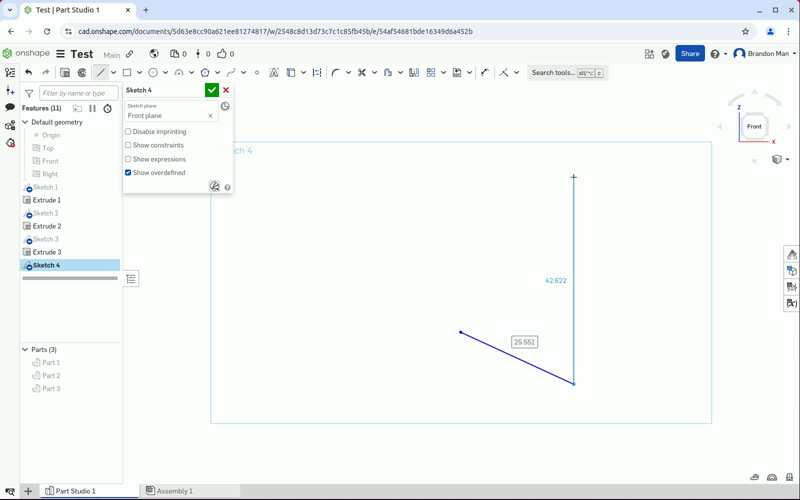
mouse_move(460, 250)
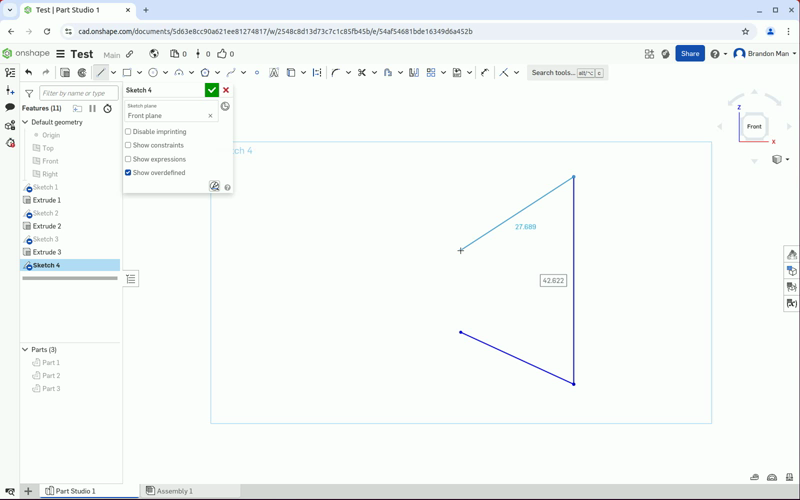
click(460, 250)
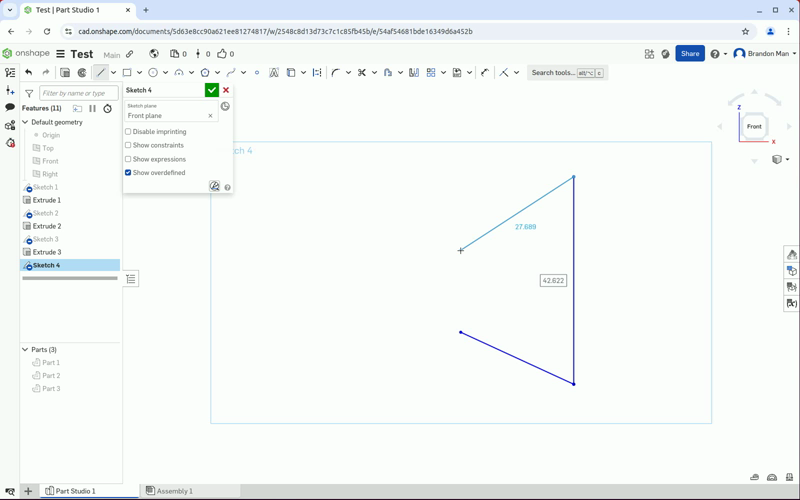
key_up(shift)
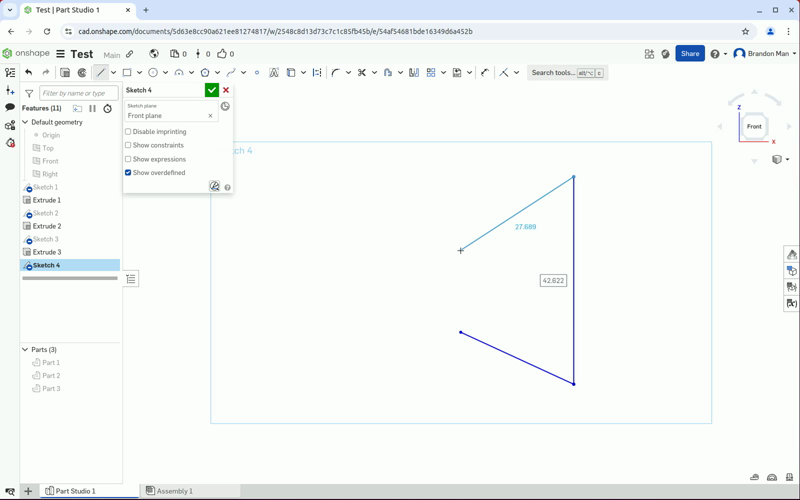
key_down(shift)
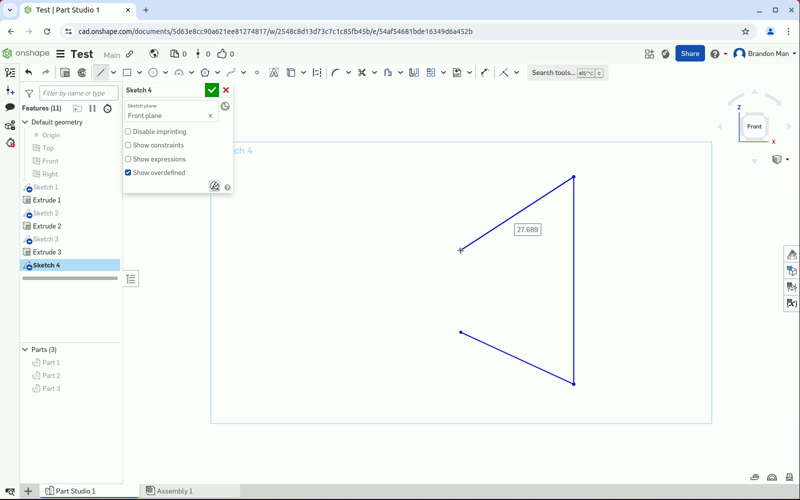
mouse_move(460, 332)
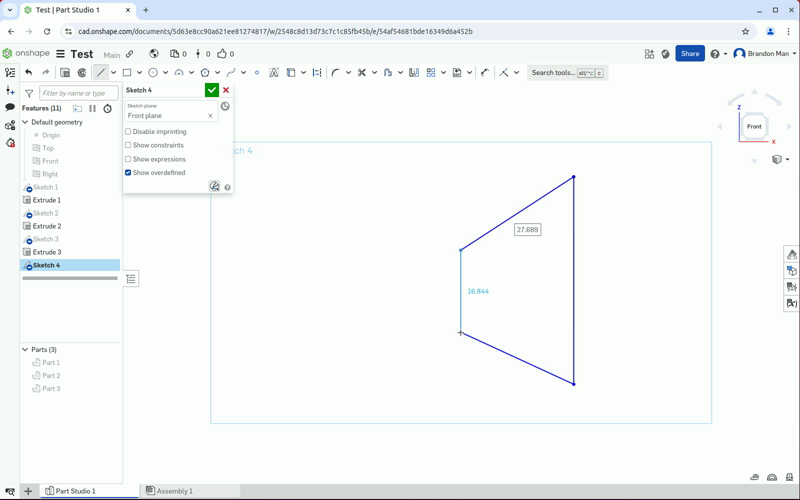
key_up(shift)
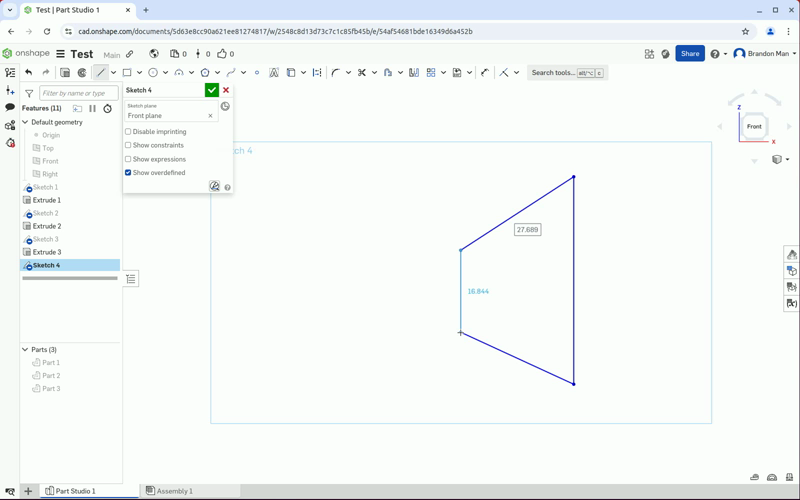
click(460, 332)
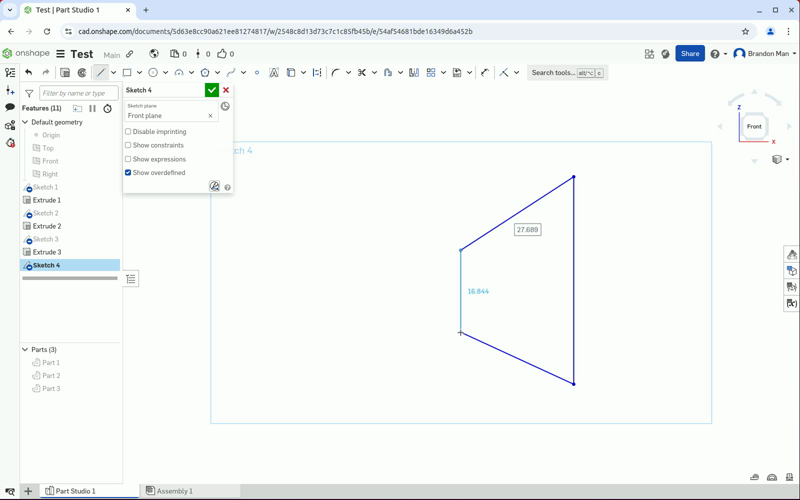
key(esc)
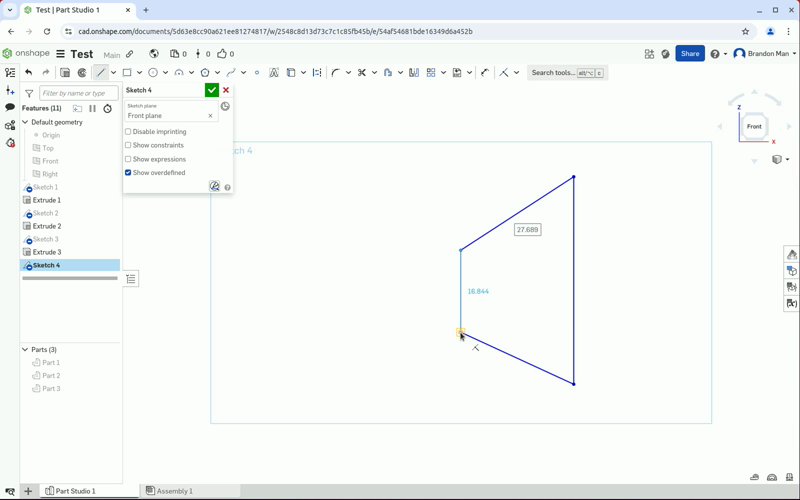
mouse_move(522, 342)
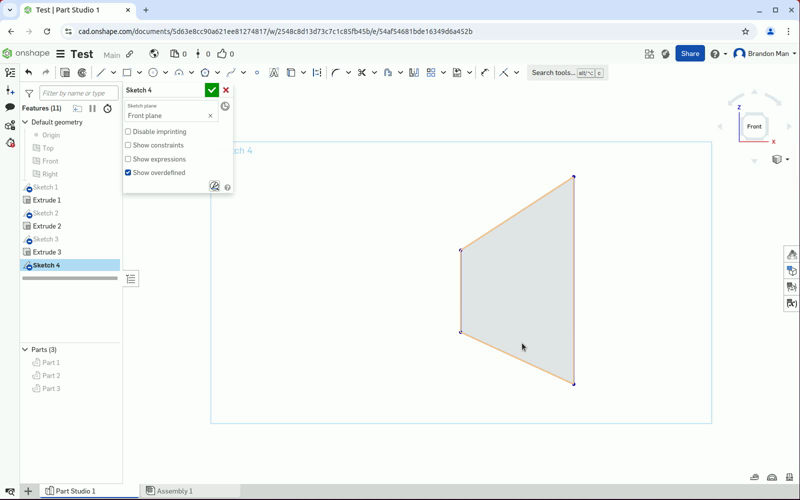
click(522, 342)
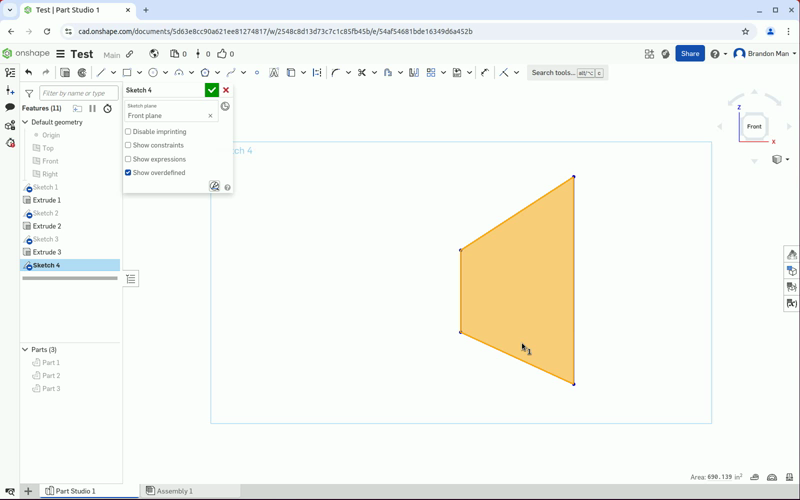
mouse_move(73, 352)
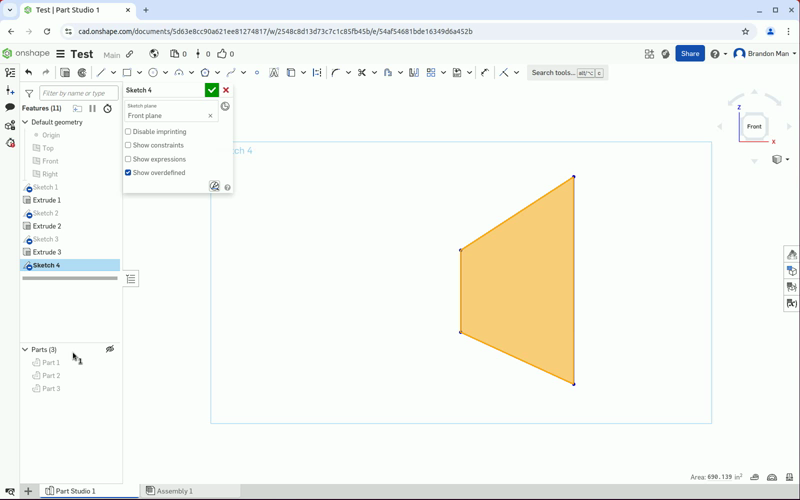
key(shift+y)
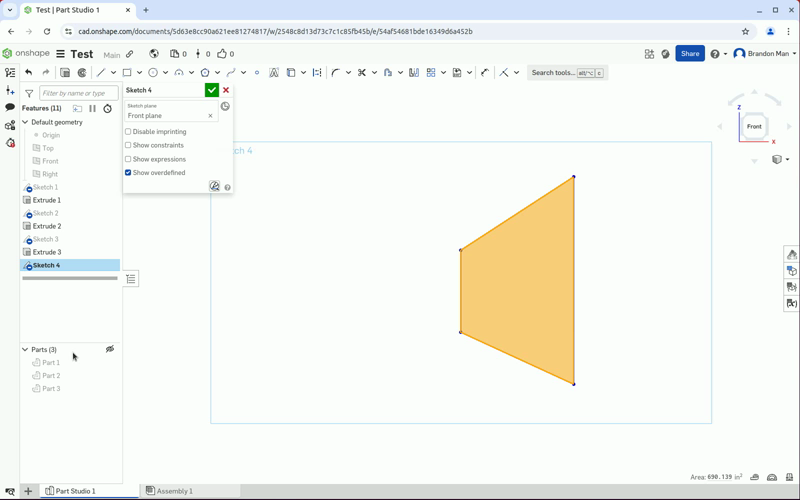
key(shift+e)
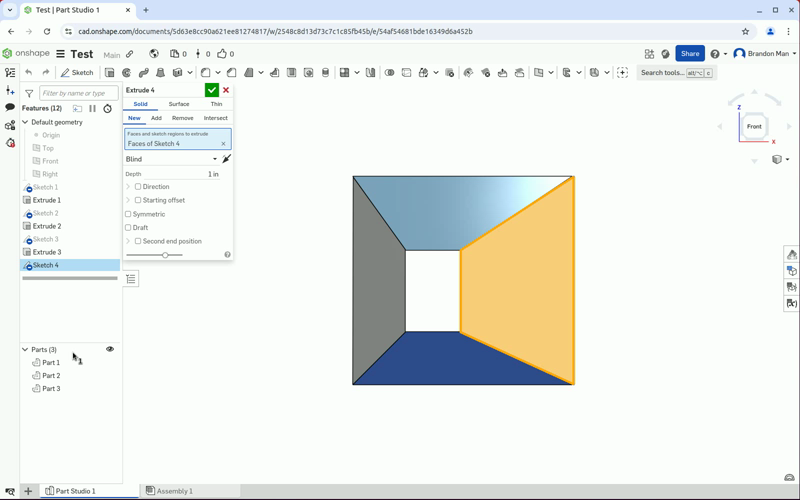
mouse_move(143, 106)
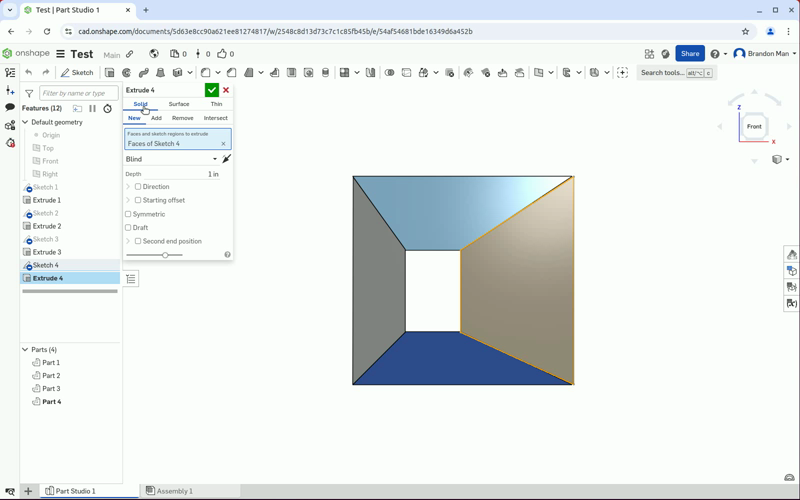
click(143, 106)
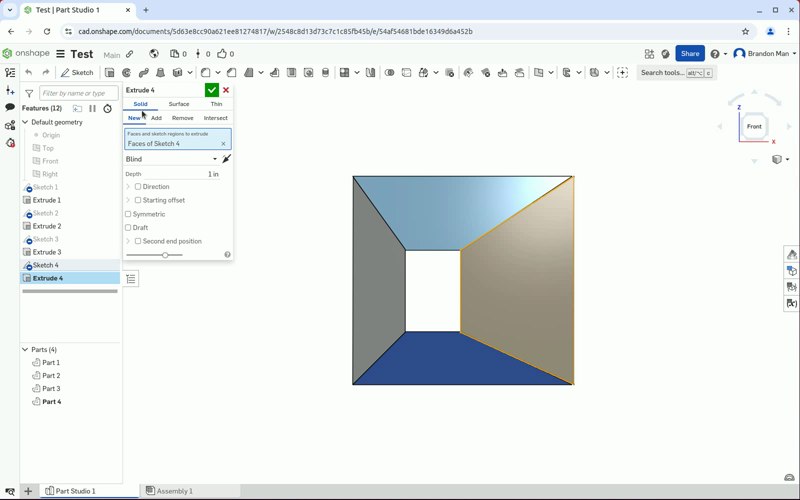
mouse_move(137, 120)
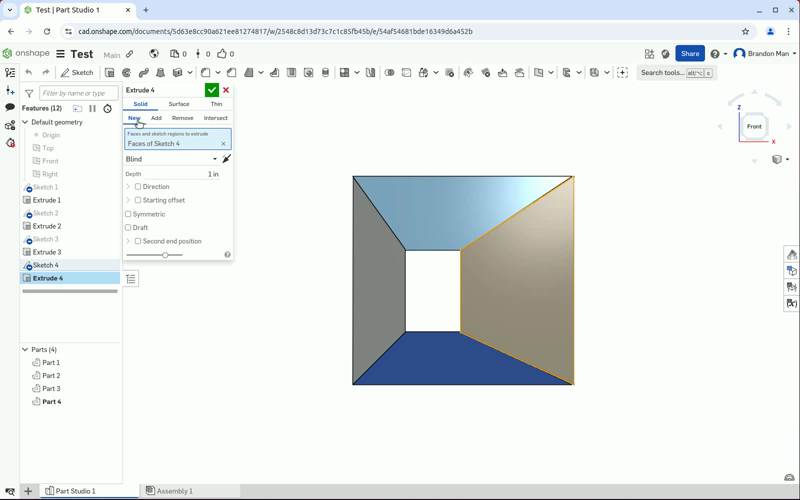
click(137, 120)
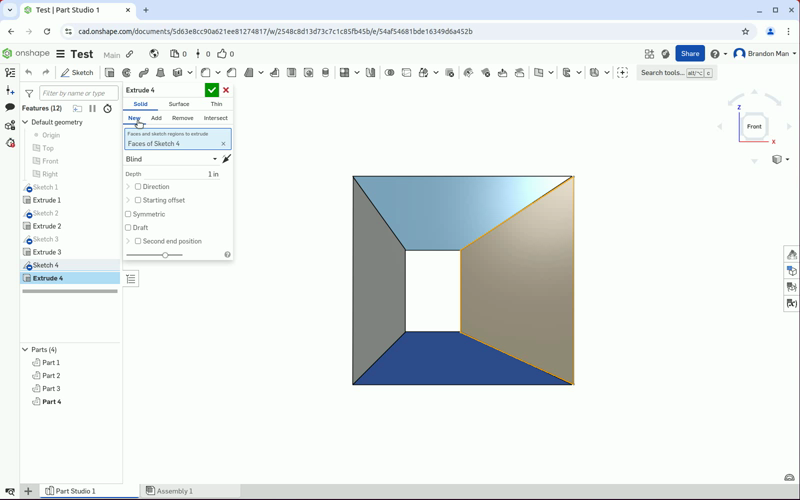
key(tab, 4)
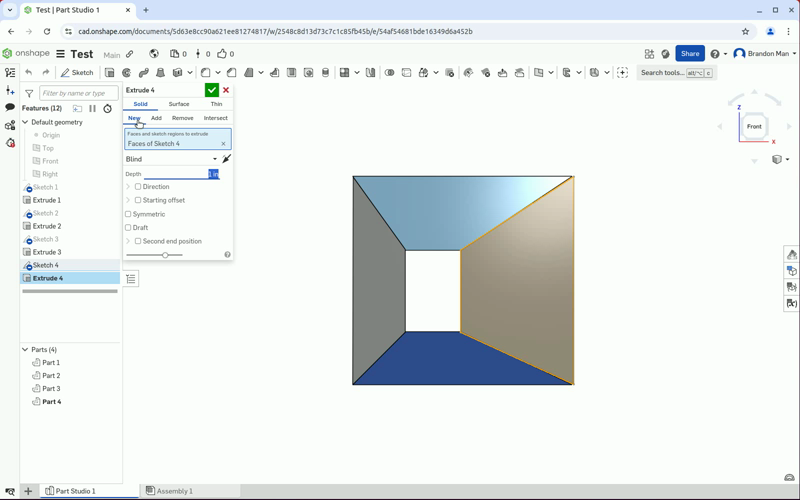
text(-12.517)
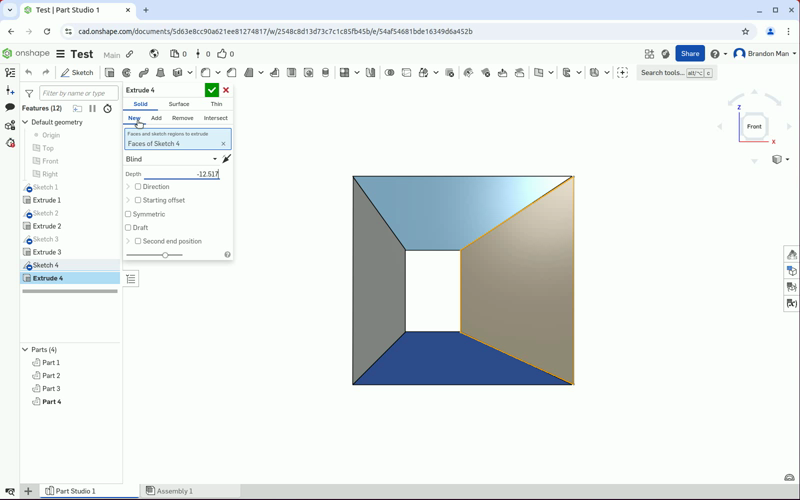
key(enter)
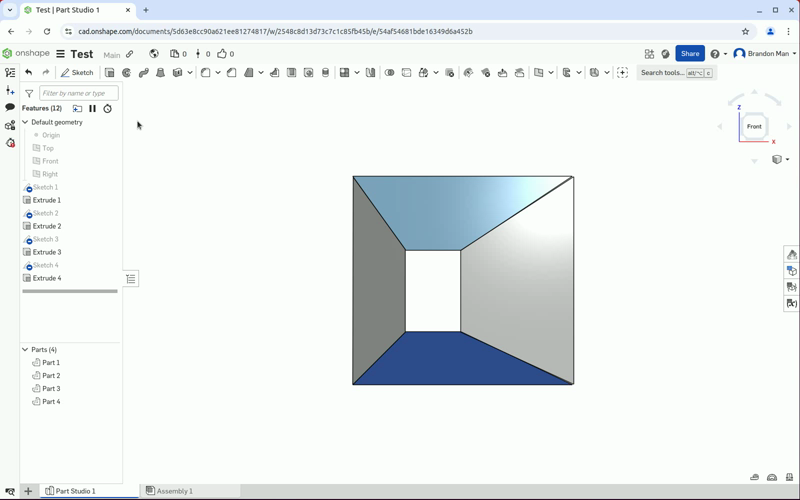
key(shift+h)
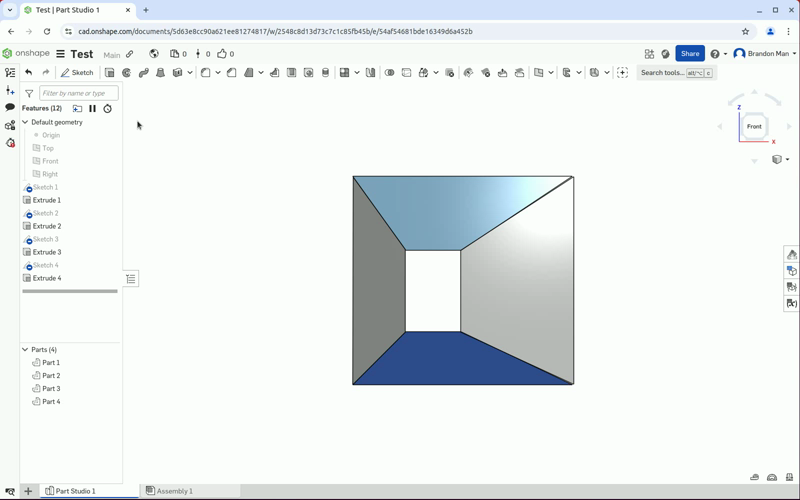
key(shift+h)
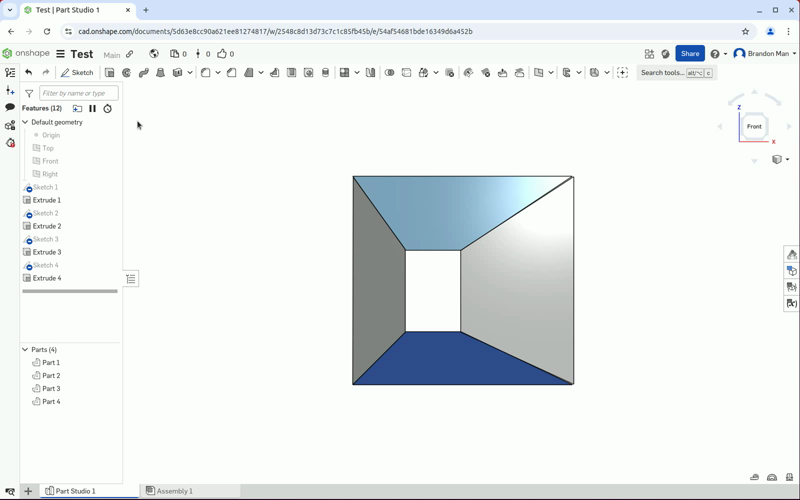
mouse_move(73, 189)
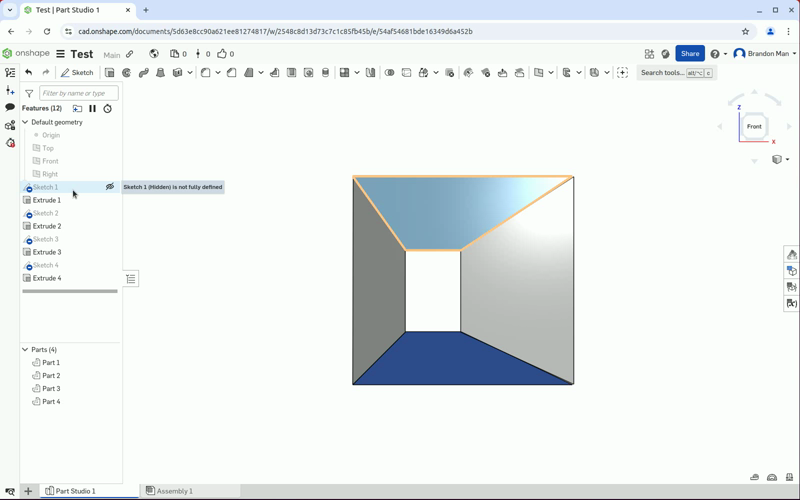
click(73, 189)
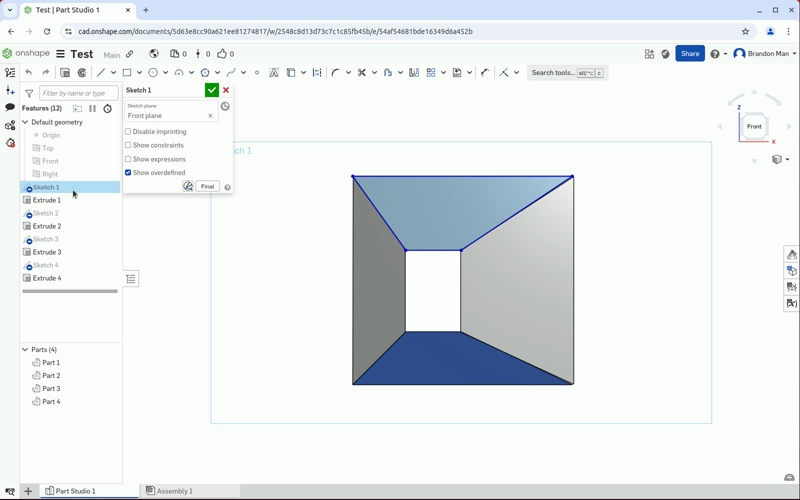
mouse_move(229, 92)
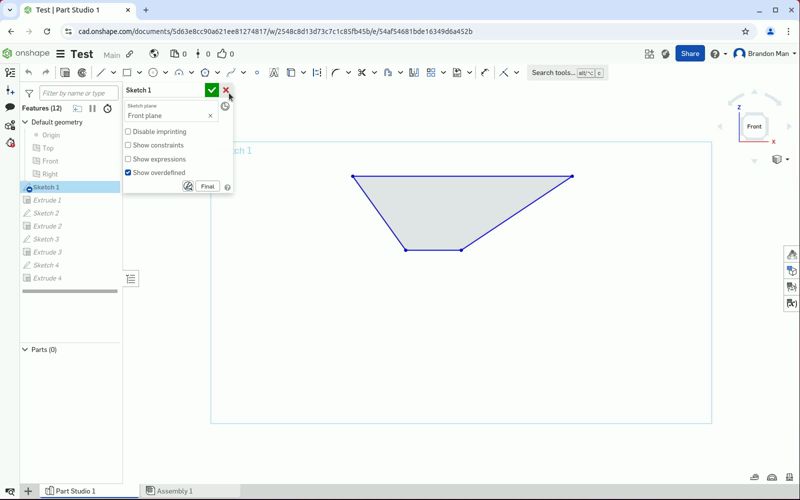
click(229, 92)
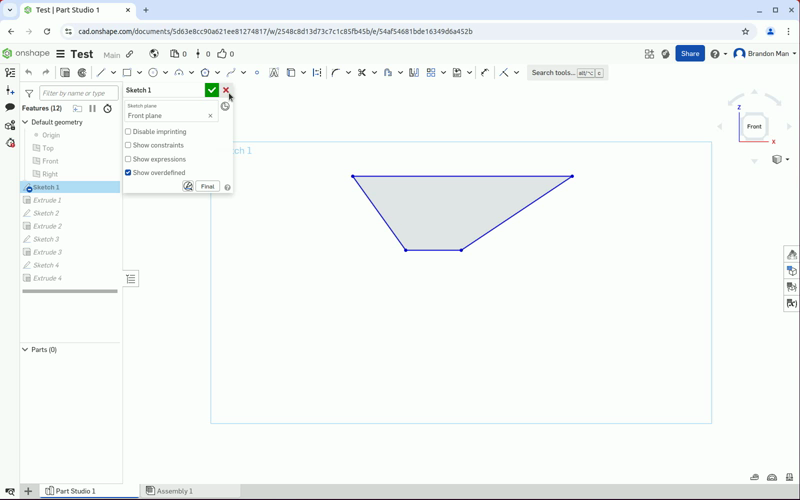
key(shift+s)
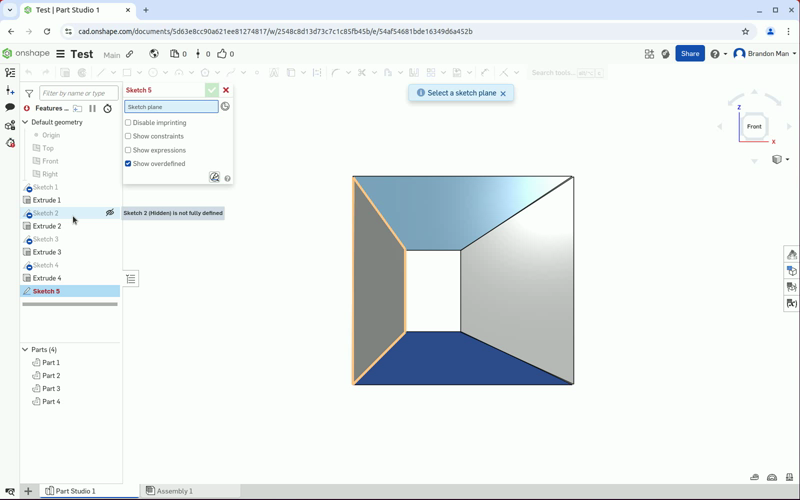
scroll(3)
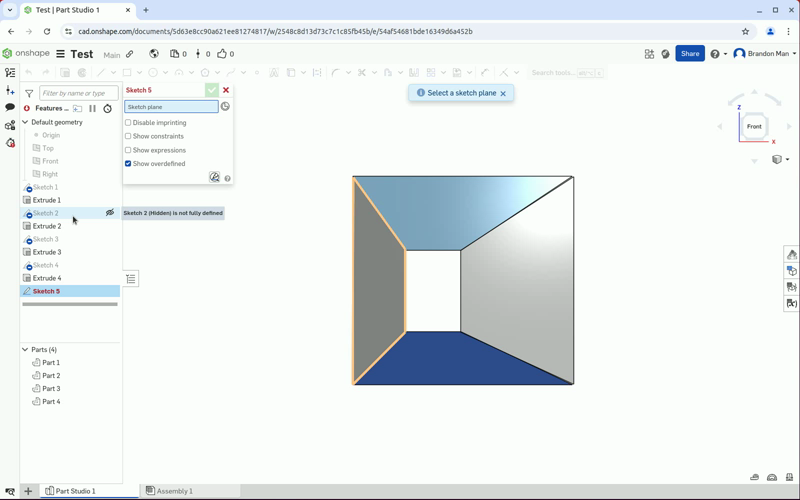
mouse_move(73, 163)
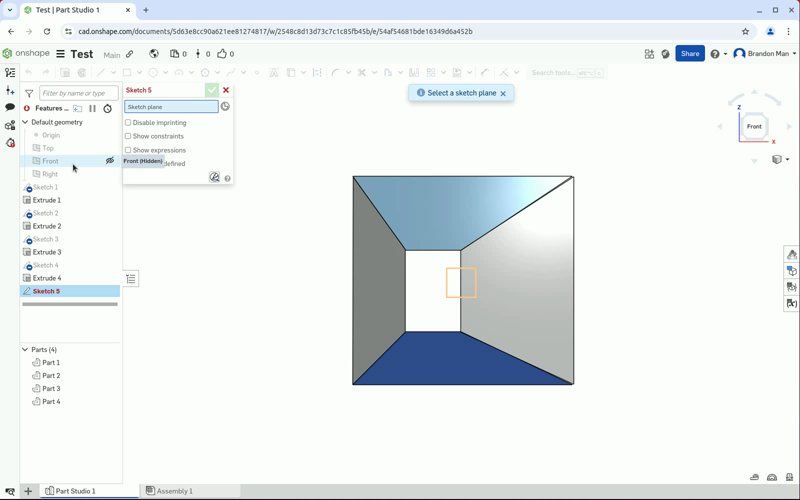
click(73, 163)
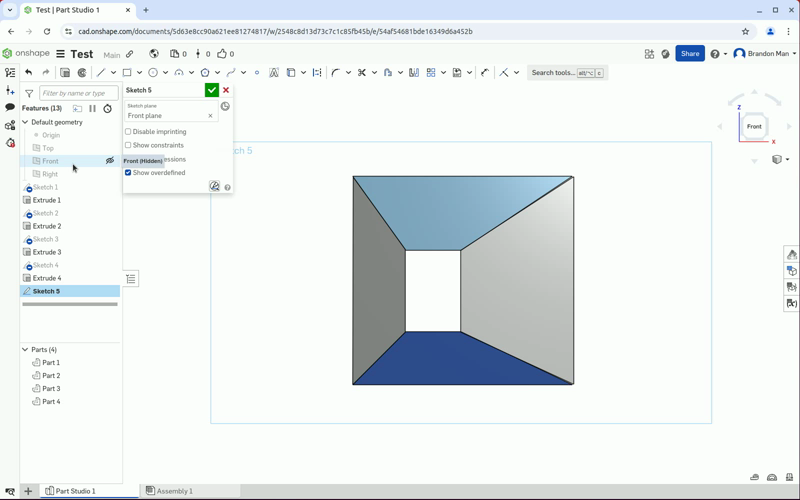
mouse_move(73, 352)
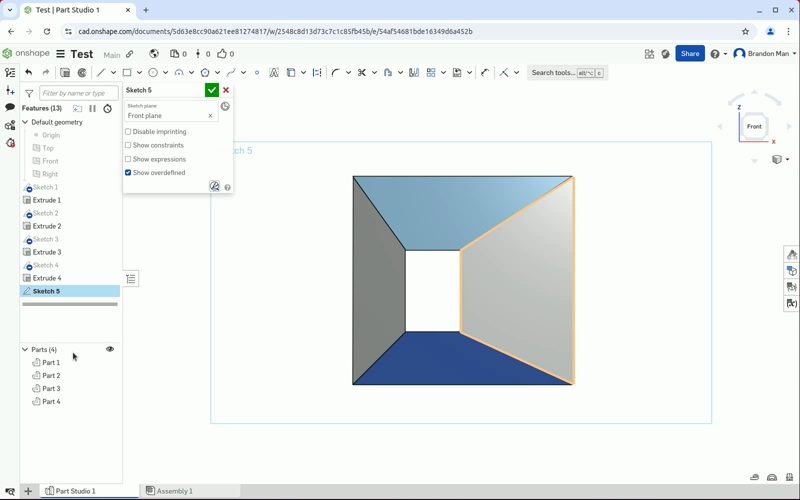
key(y)
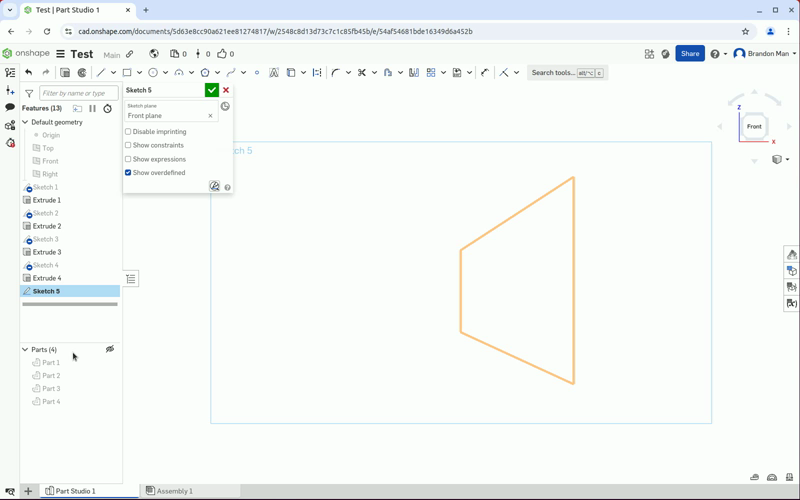
key(l)
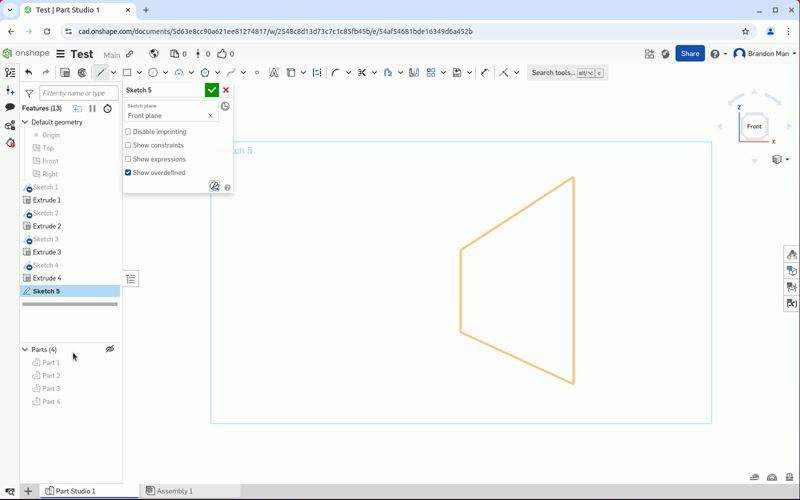
key_down(shift)
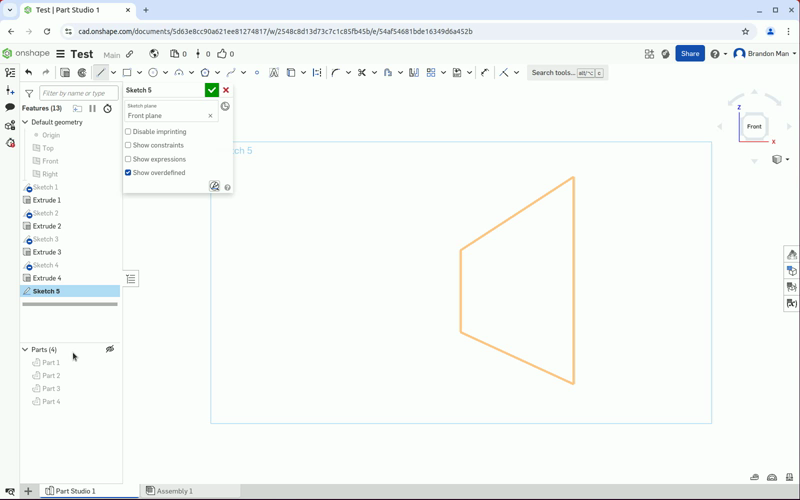
mouse_move(405, 332)
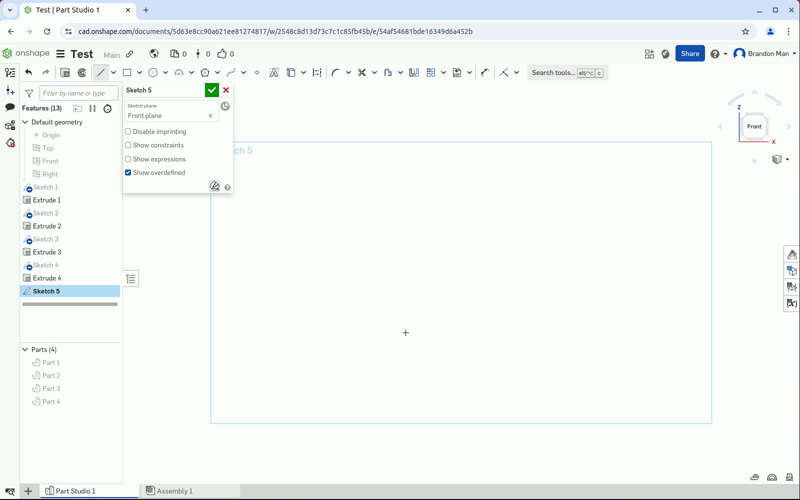
click(405, 332)
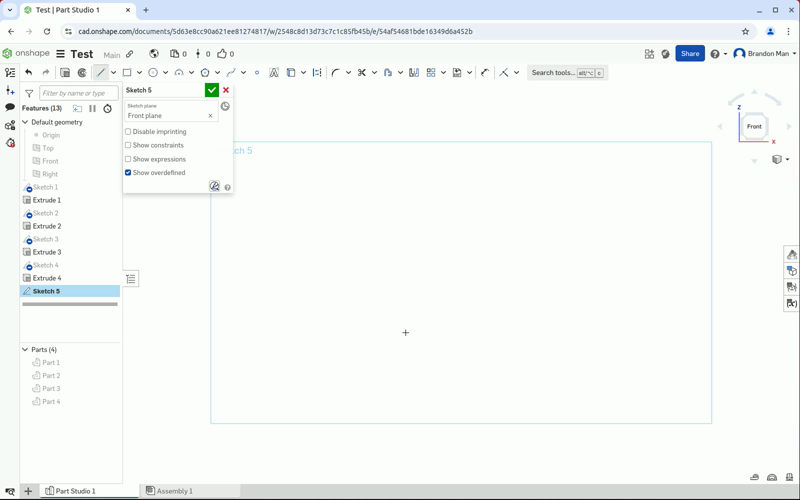
key_up(shift)
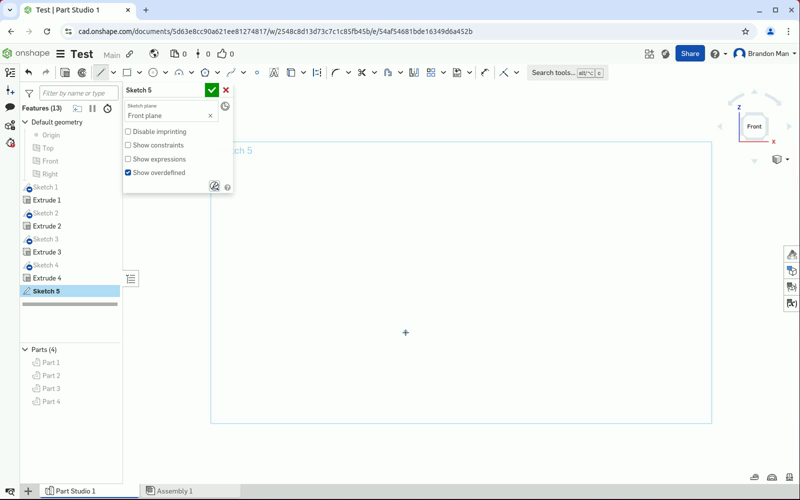
key_down(shift)
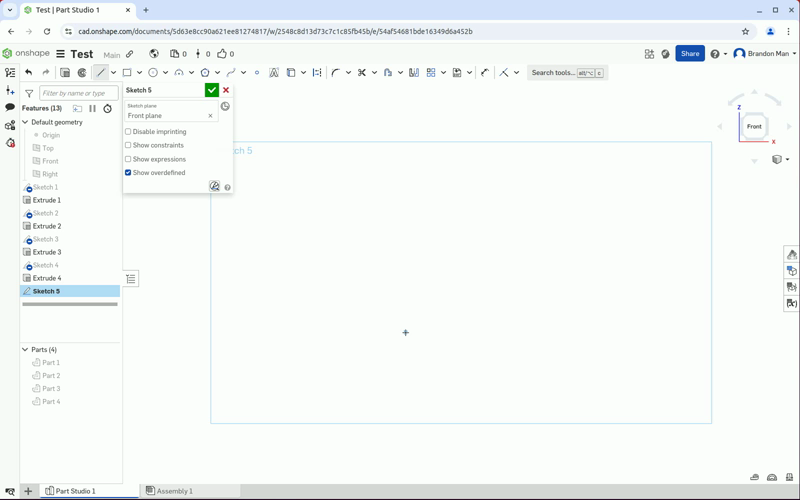
mouse_move(435, 332)
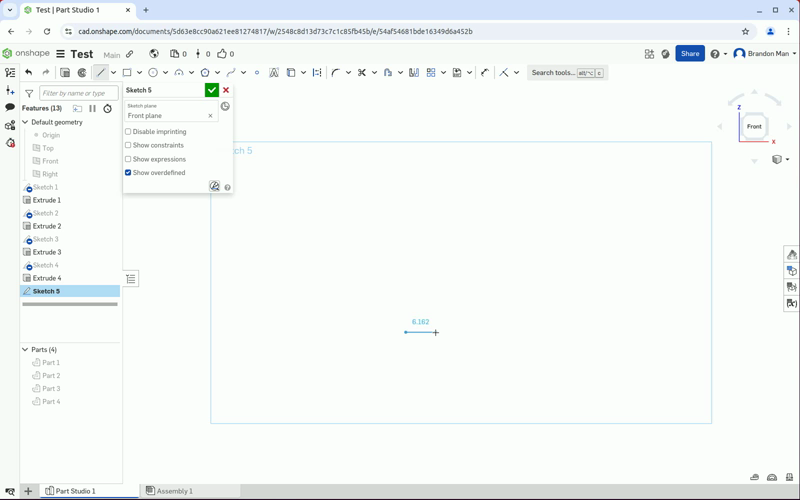
mouse_move(460, 332)
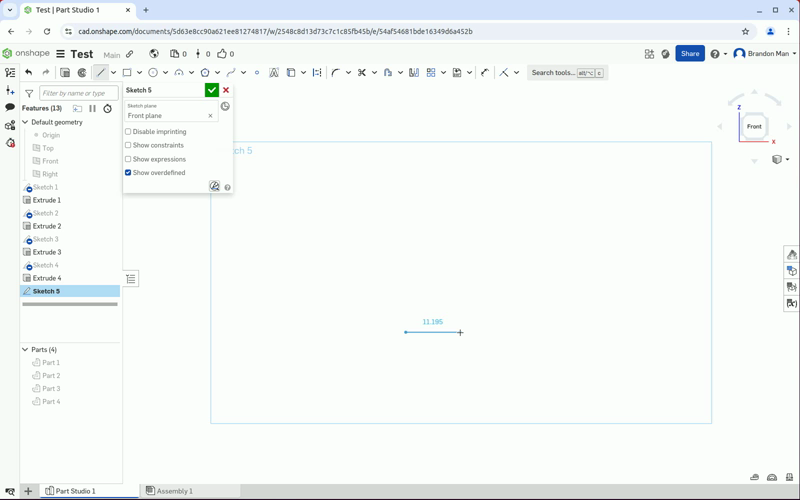
click(460, 332)
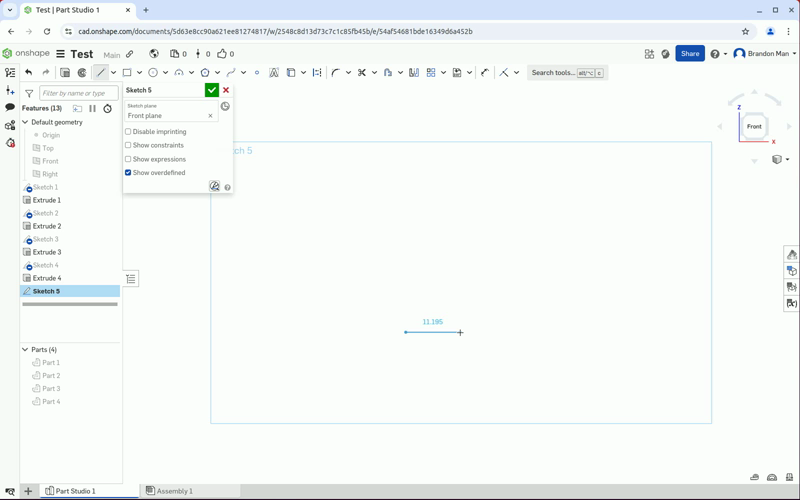
key_up(shift)
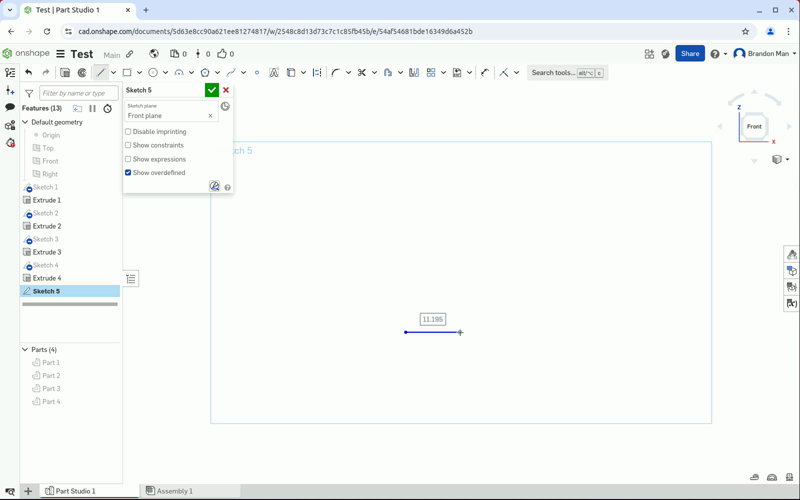
key_down(shift)
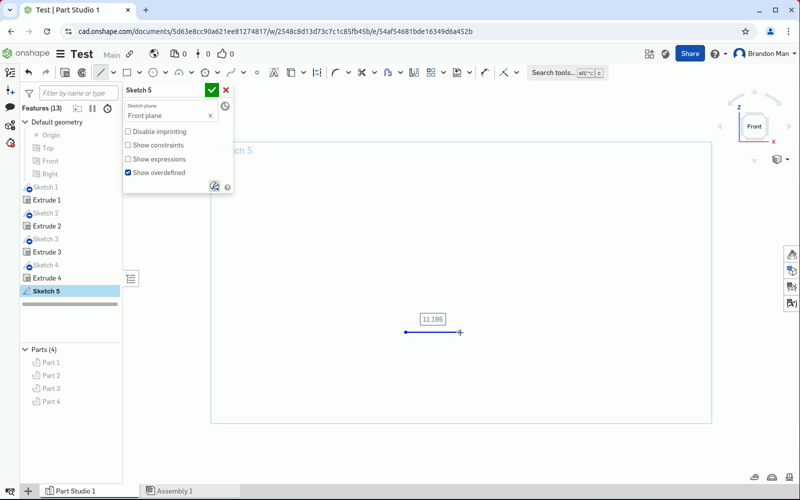
mouse_move(460, 249)
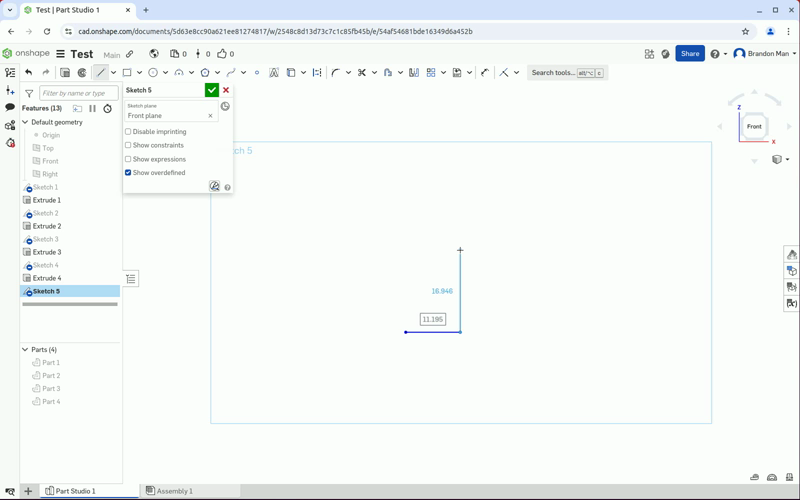
click(460, 249)
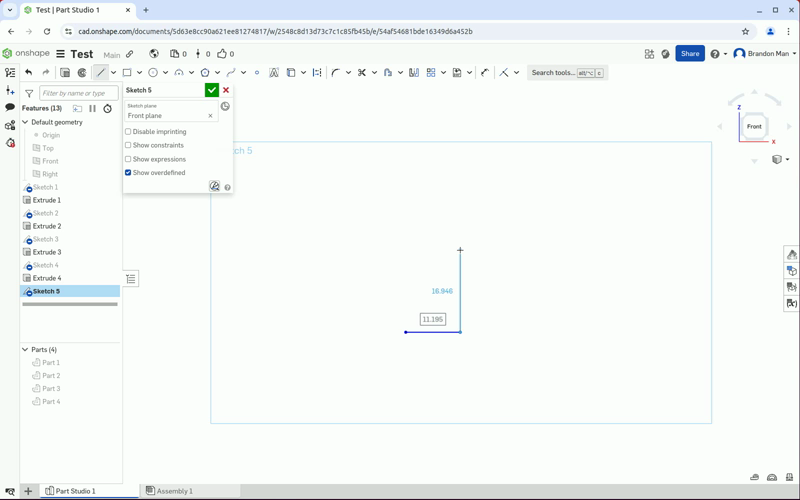
key_up(shift)
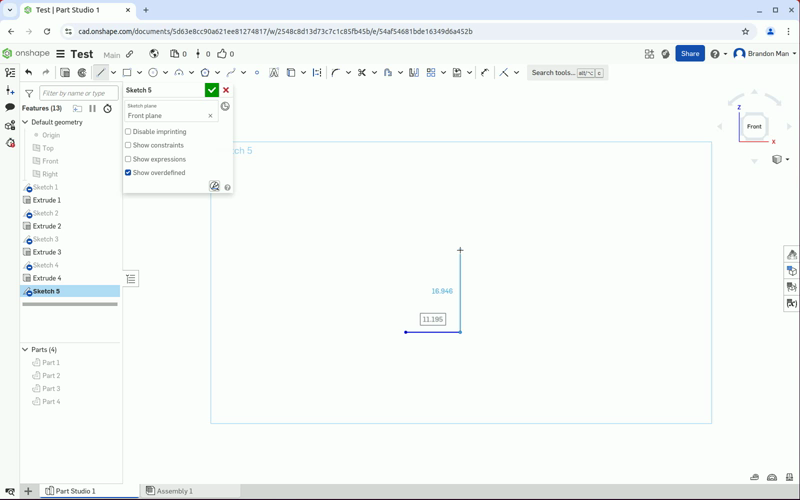
key_down(shift)
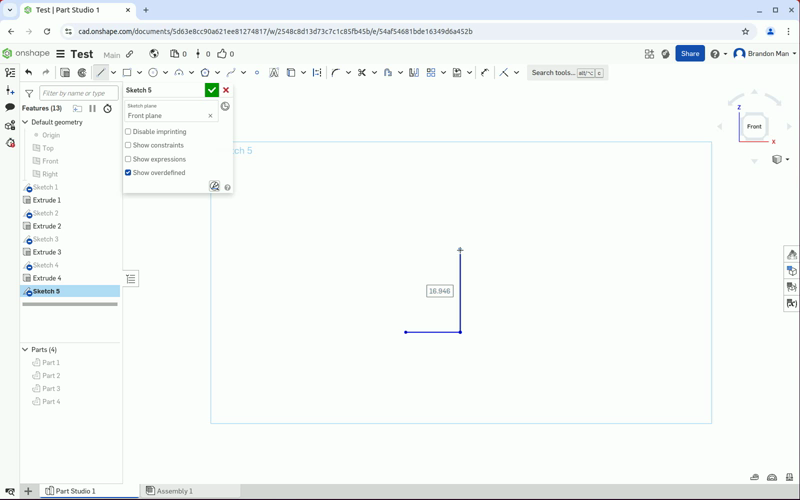
mouse_move(490, 249)
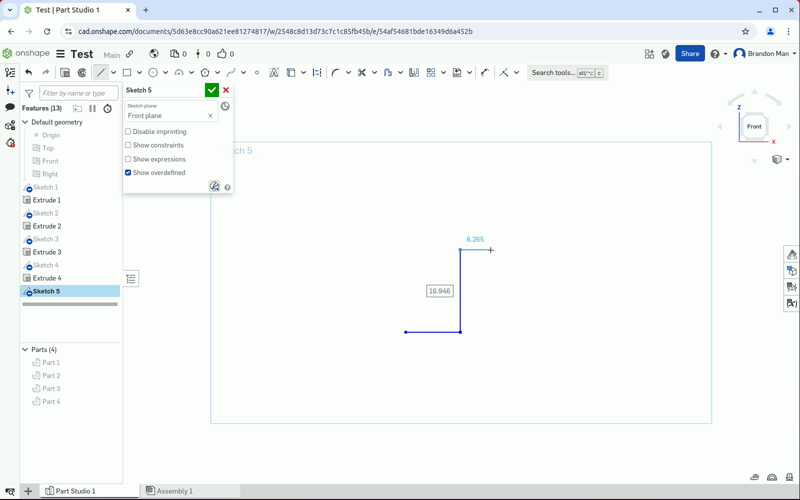
mouse_move(405, 249)
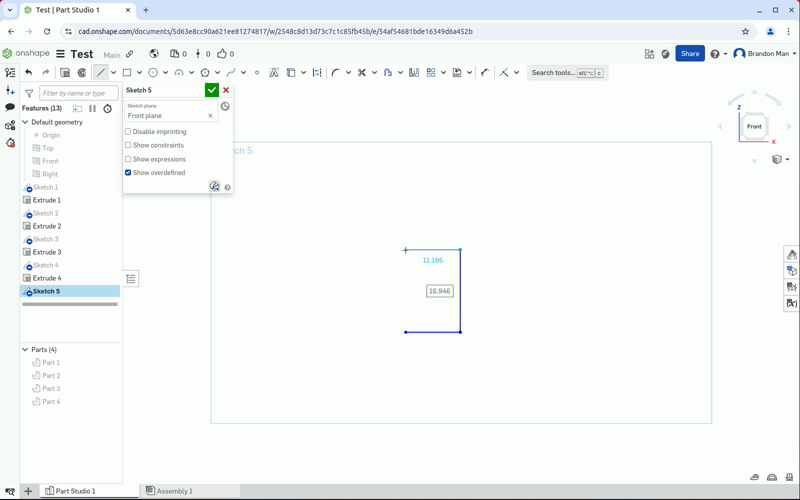
click(405, 249)
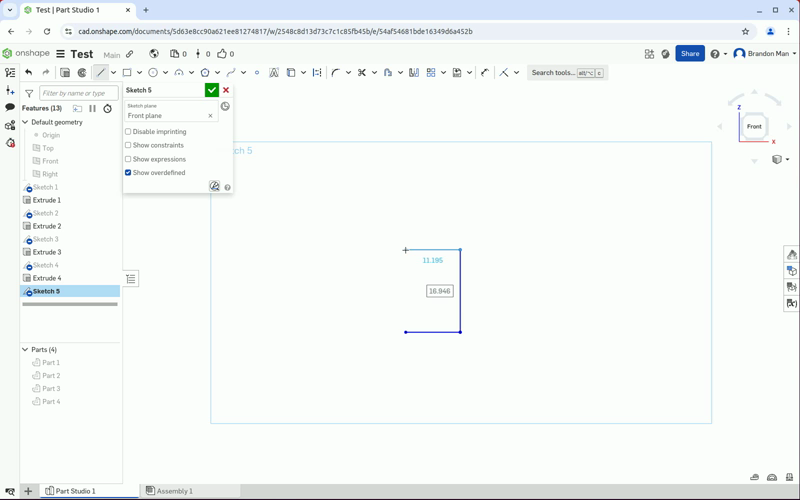
key_up(shift)
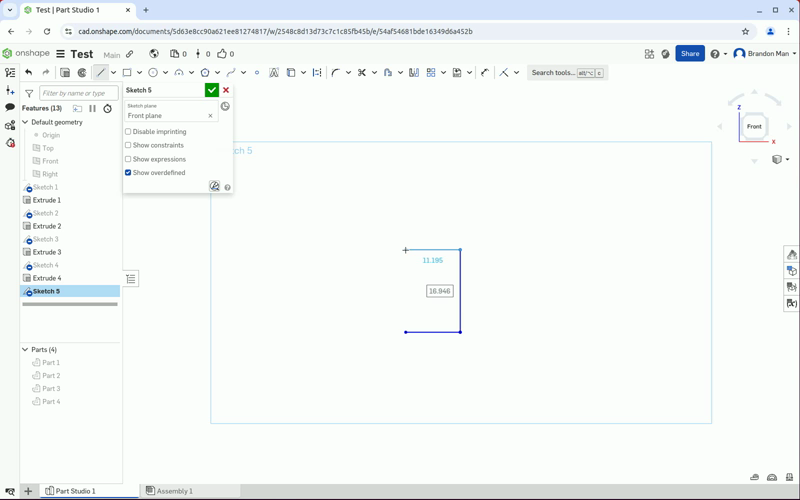
key_down(shift)
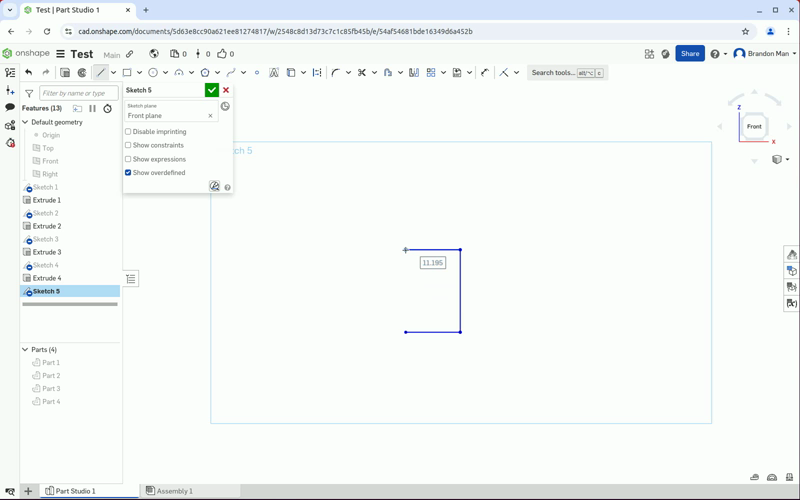
mouse_move(405, 332)
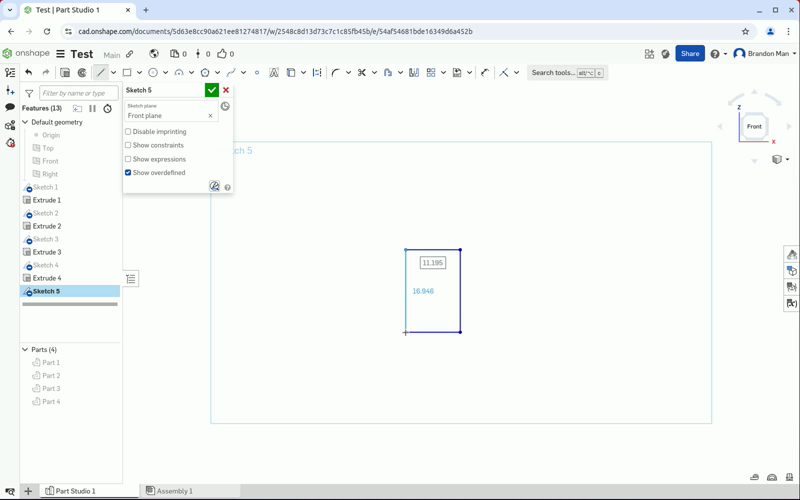
key_up(shift)
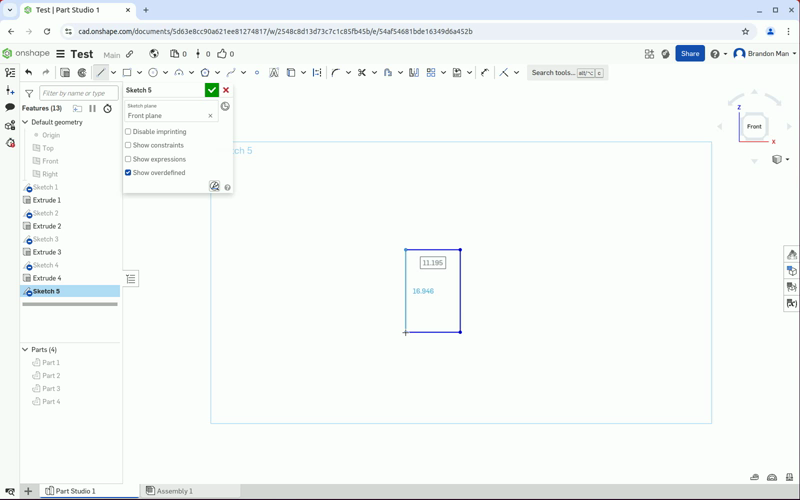
click(405, 332)
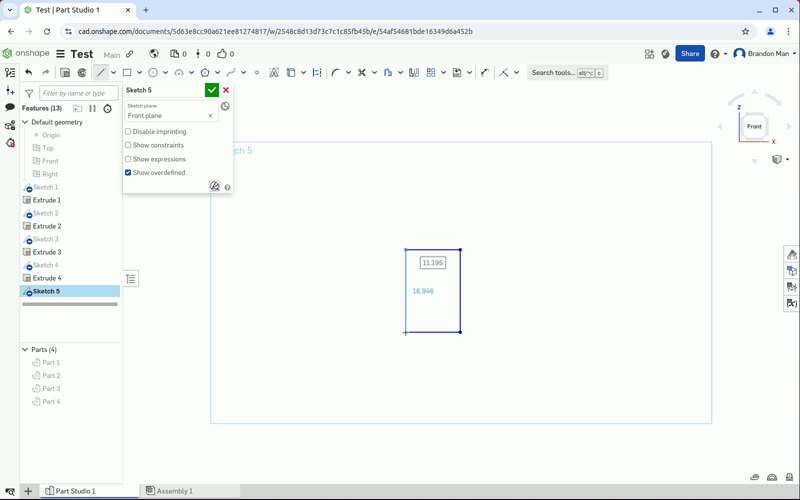
key(esc)
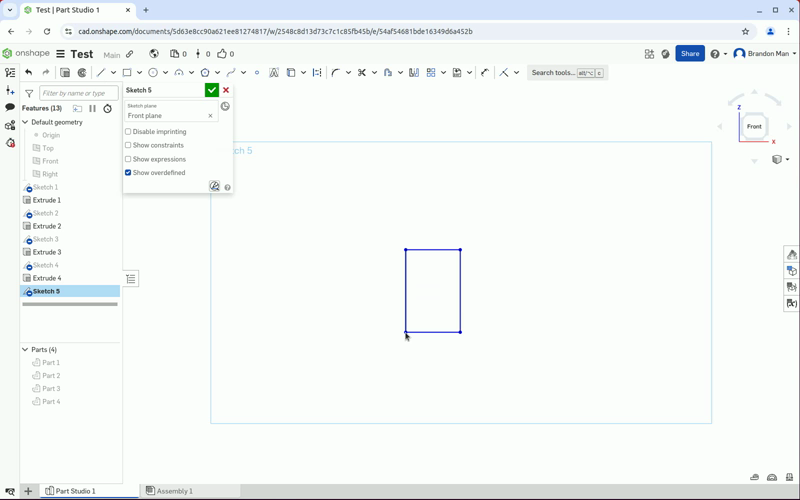
mouse_move(437, 285)
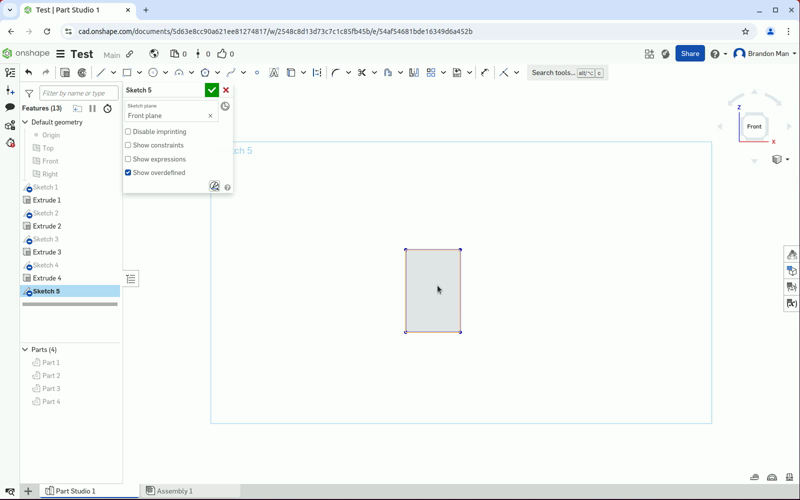
click(437, 285)
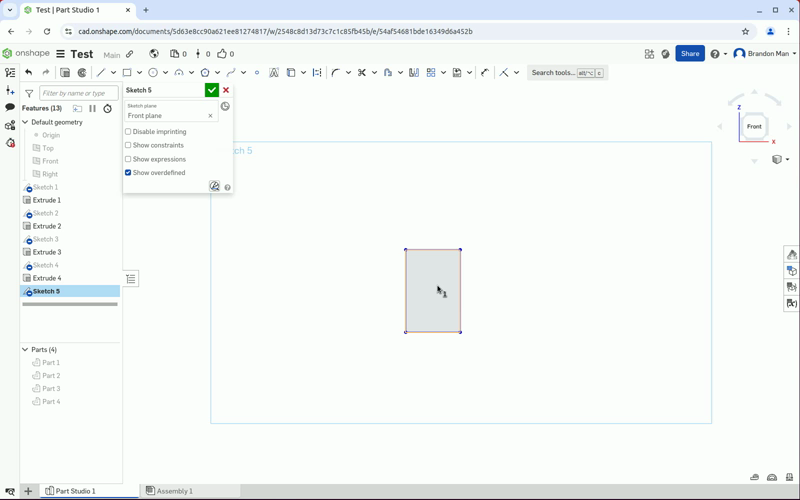
mouse_move(73, 352)
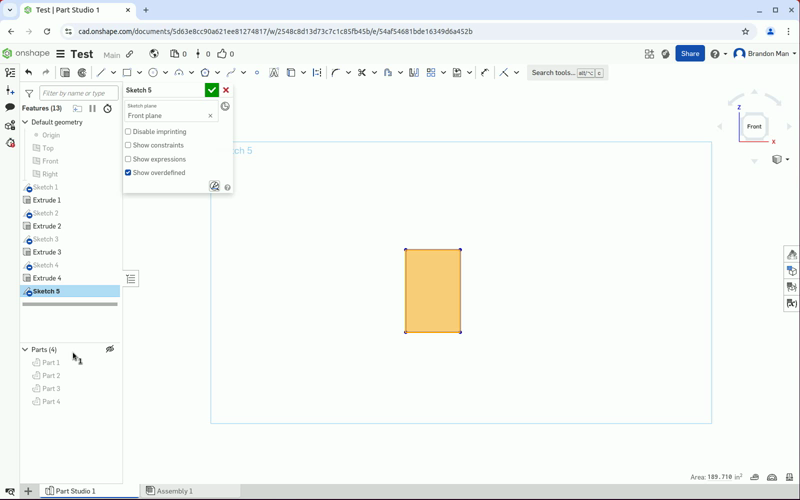
key(shift+y)
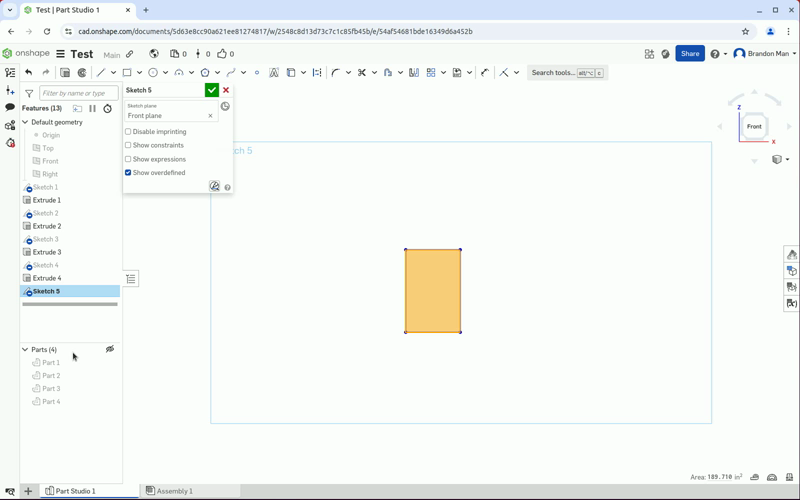
key(shift+e)
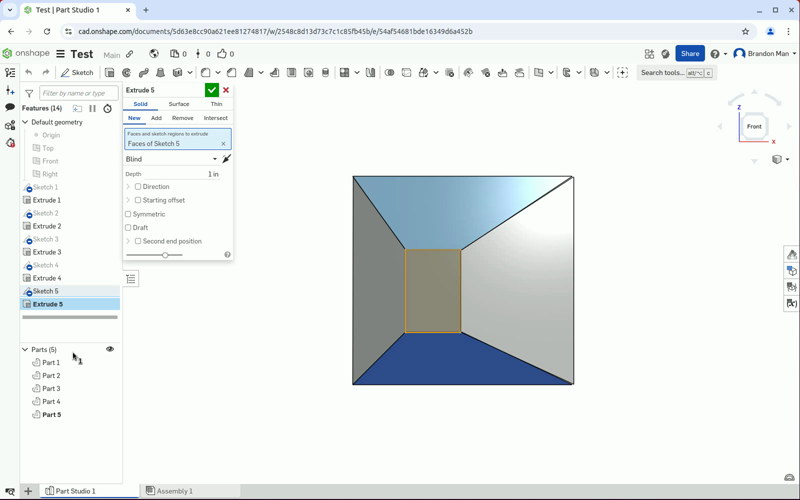
mouse_move(143, 106)
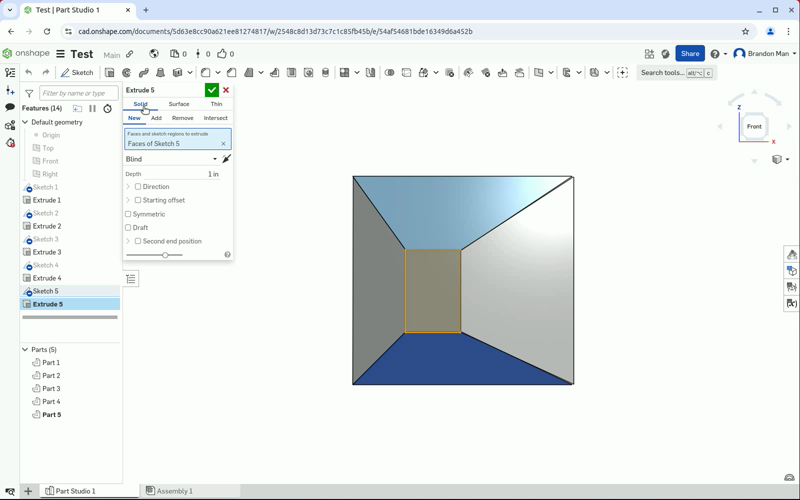
click(143, 106)
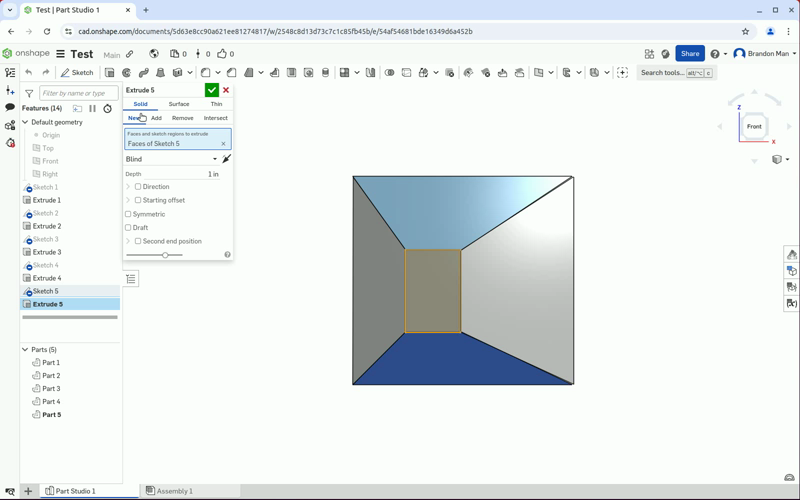
mouse_move(137, 120)
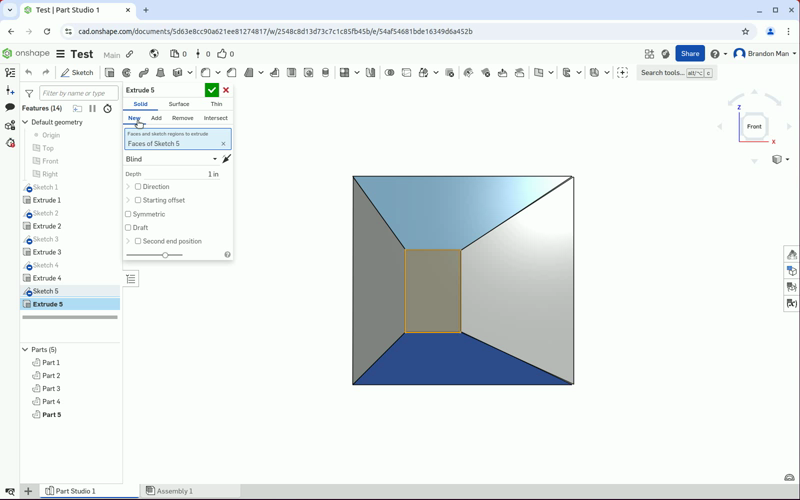
click(137, 120)
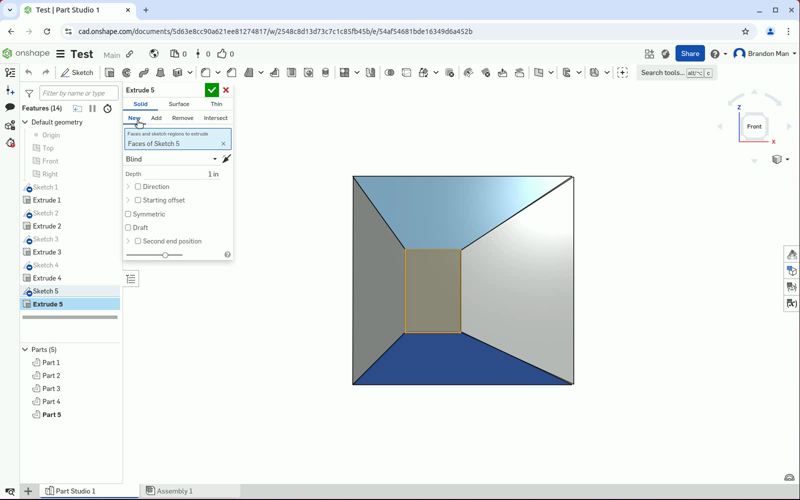
key(tab, 4)
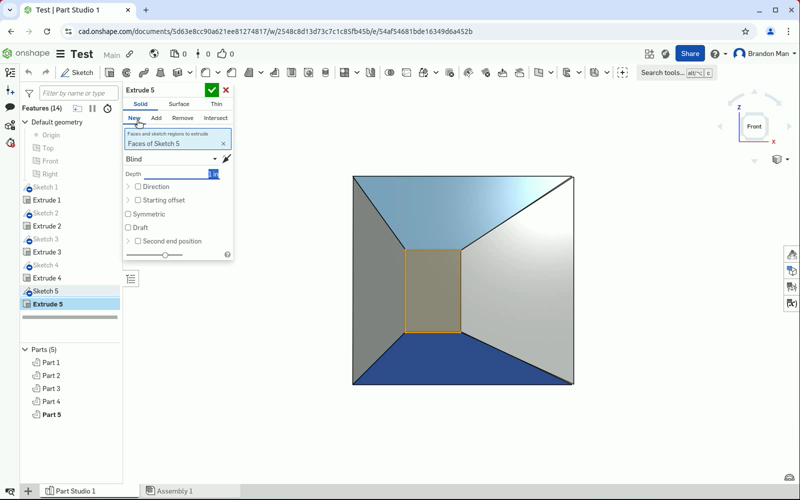
text(-12.517)
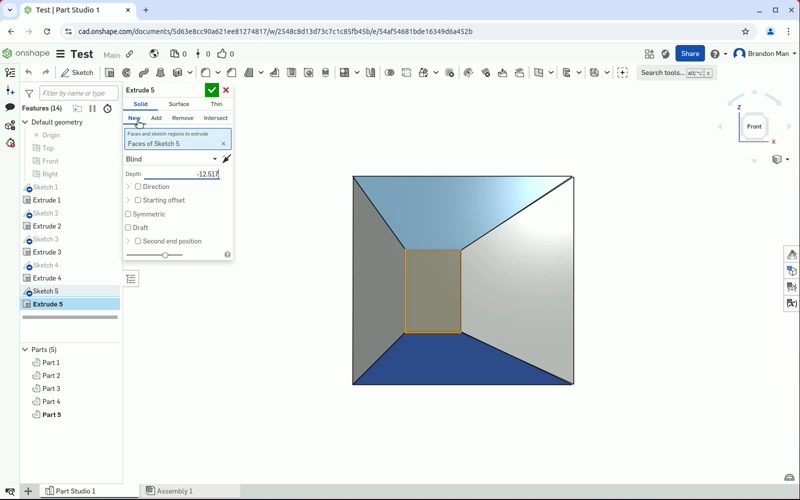
key(enter)
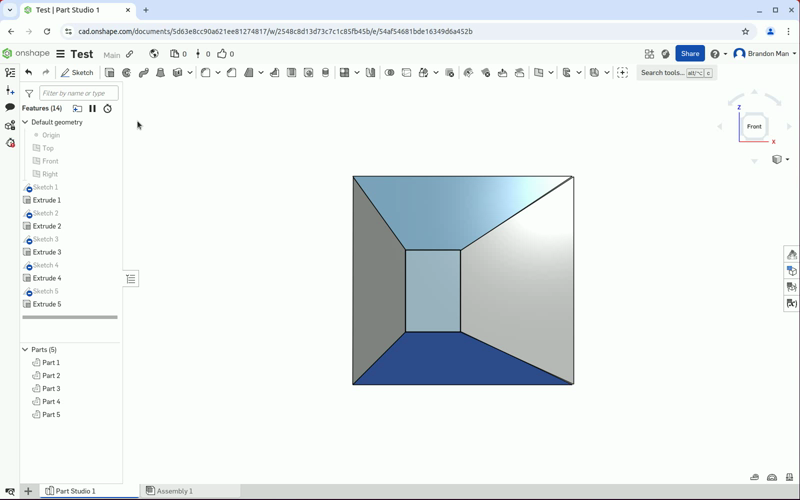
key(shift+h)
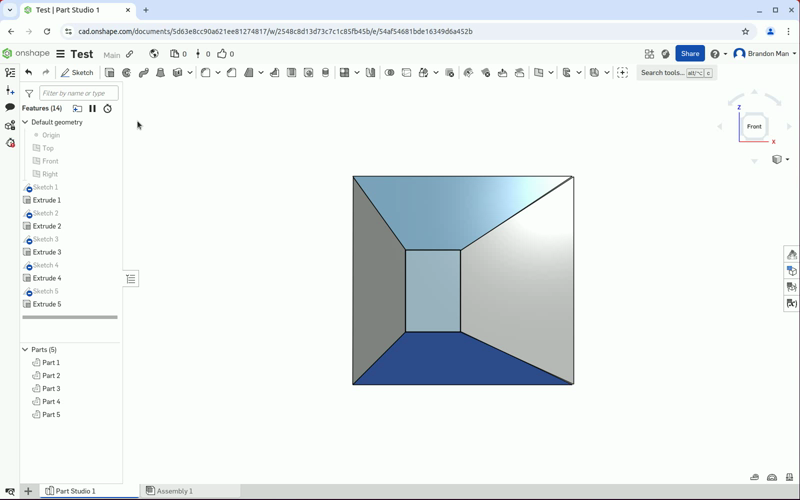
key(shift+h)
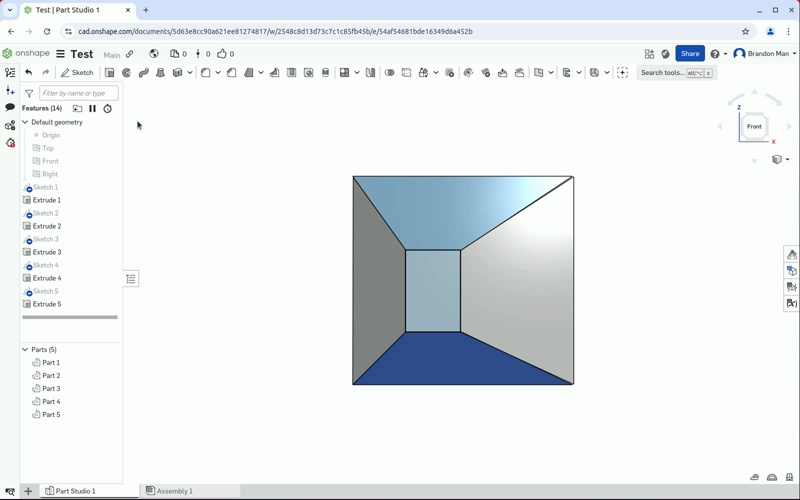
mouse_move(73, 189)
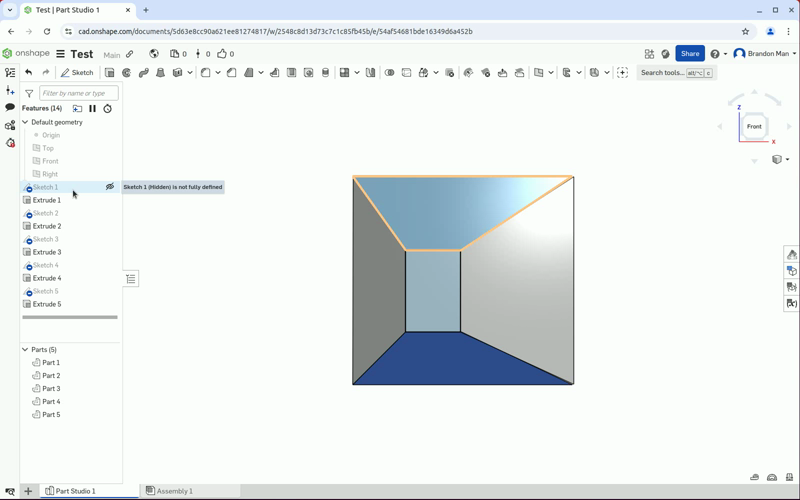
click(73, 189)
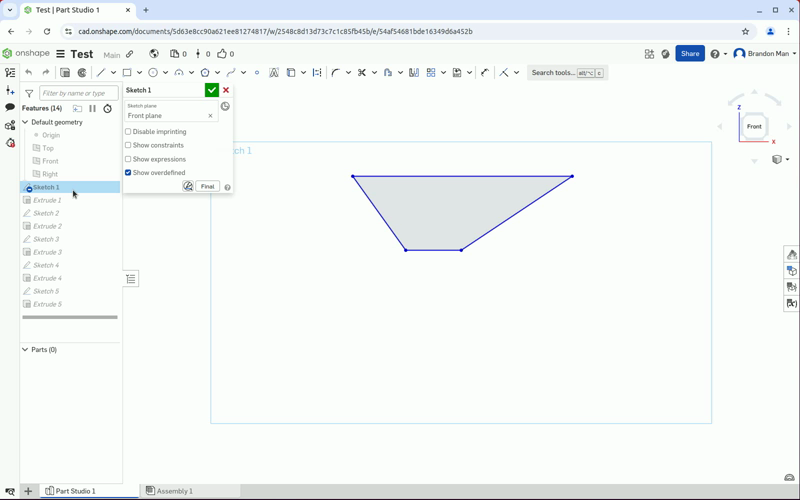
mouse_move(229, 92)
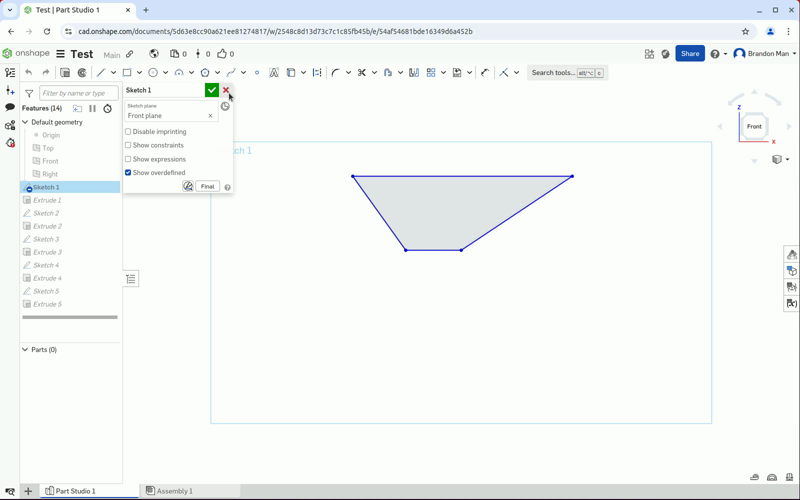
click(229, 92)
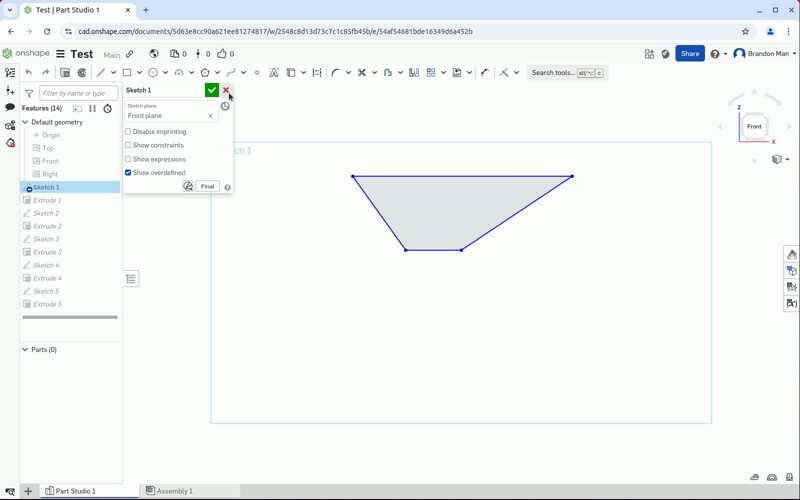
key(shift+s)
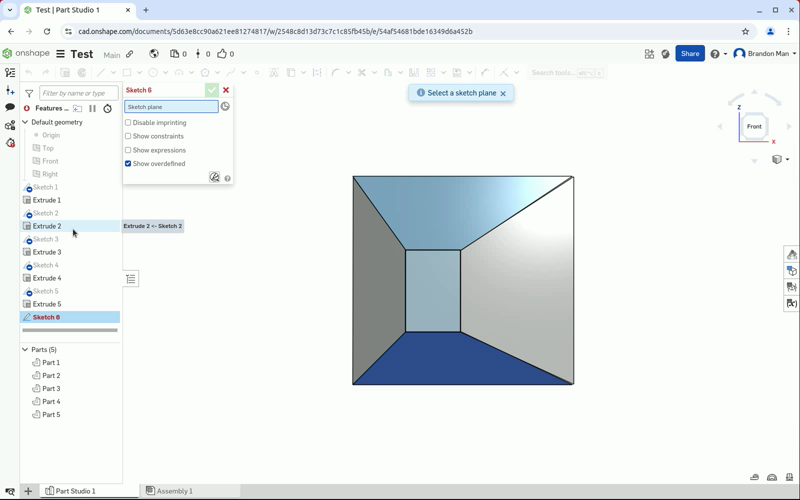
scroll(3)
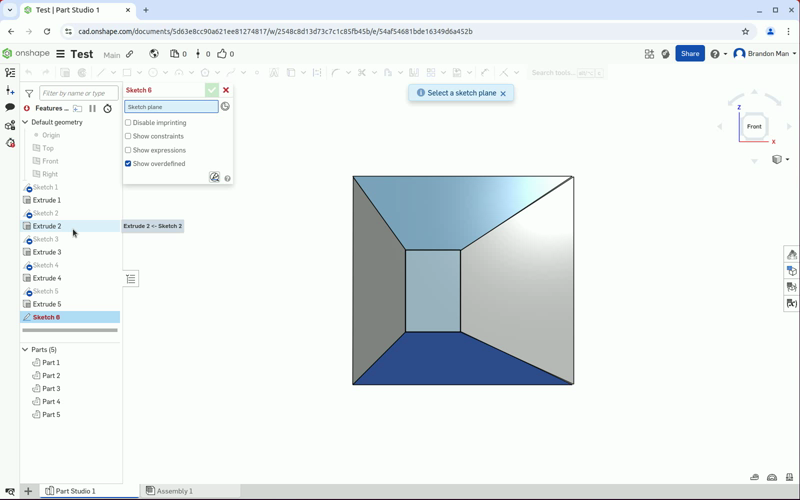
mouse_move(73, 163)
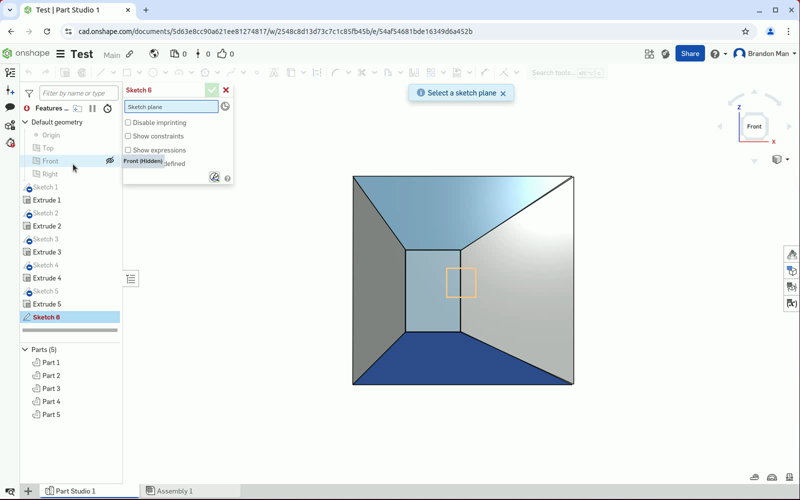
click(73, 163)
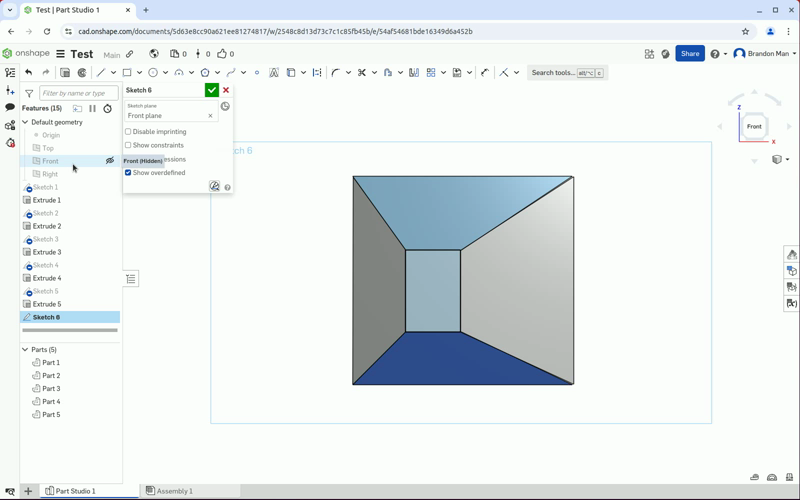
mouse_move(73, 352)
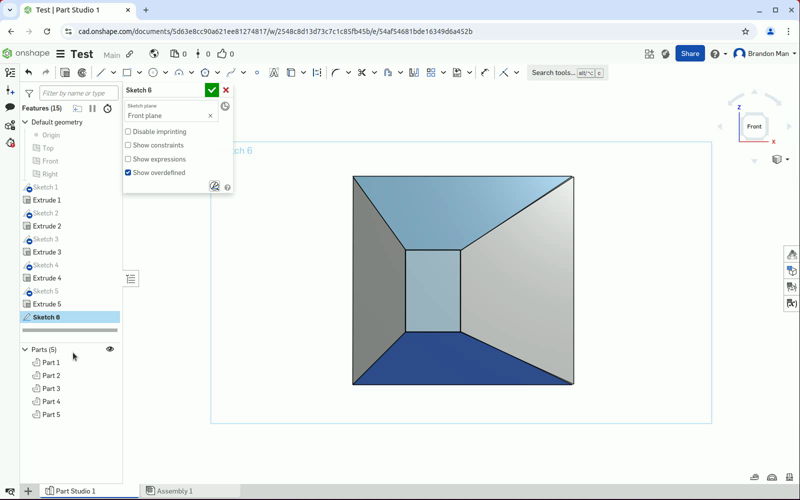
key(y)
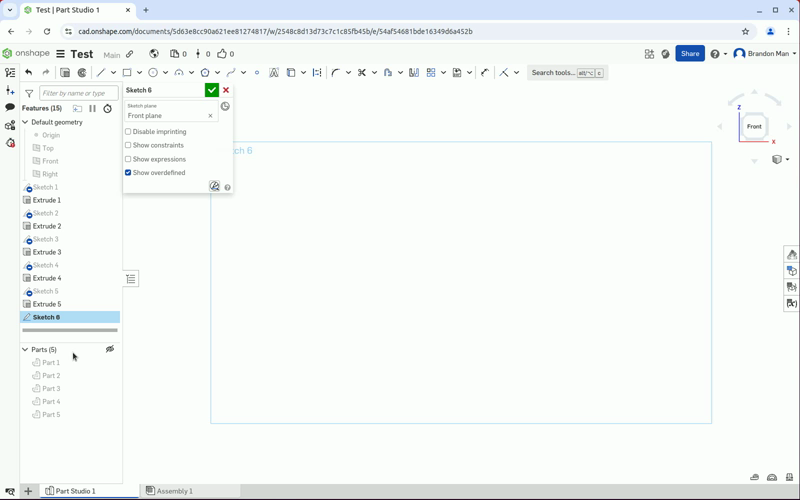
key(l)
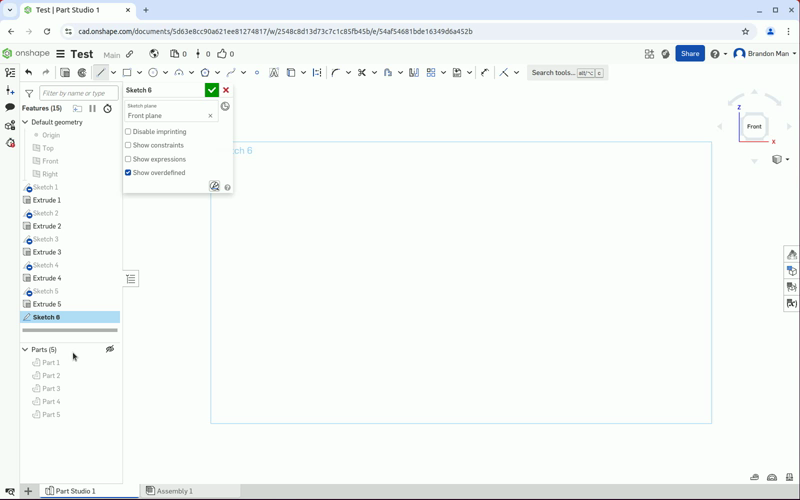
key_down(shift)
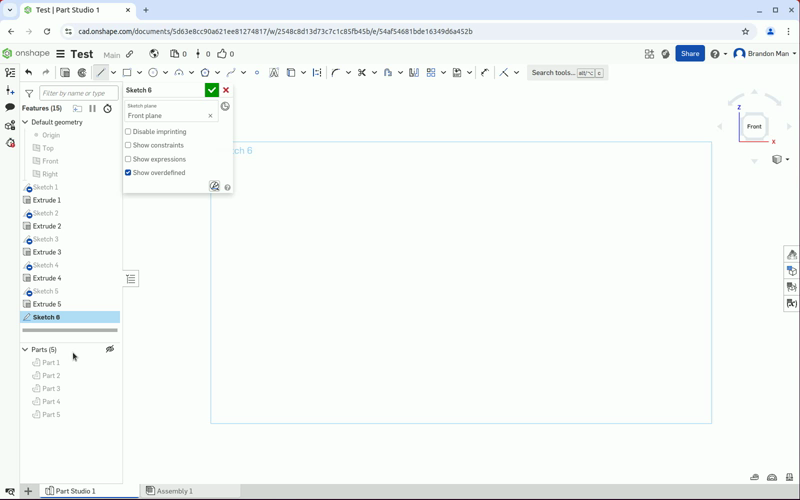
mouse_move(417, 304)
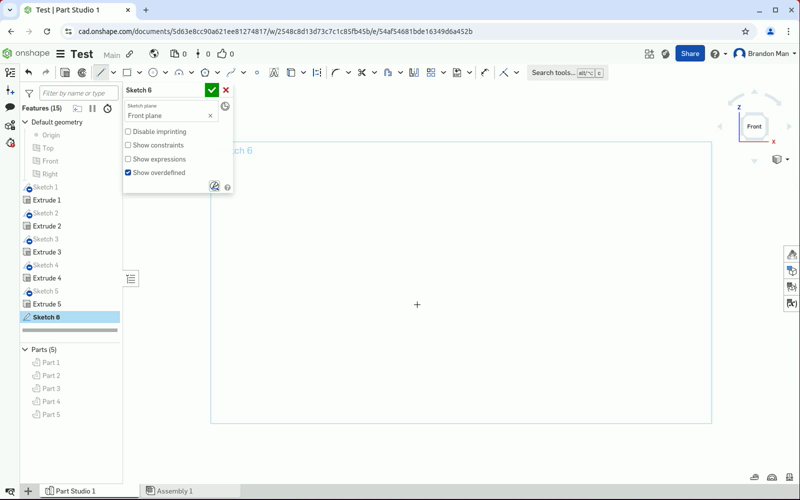
click(417, 304)
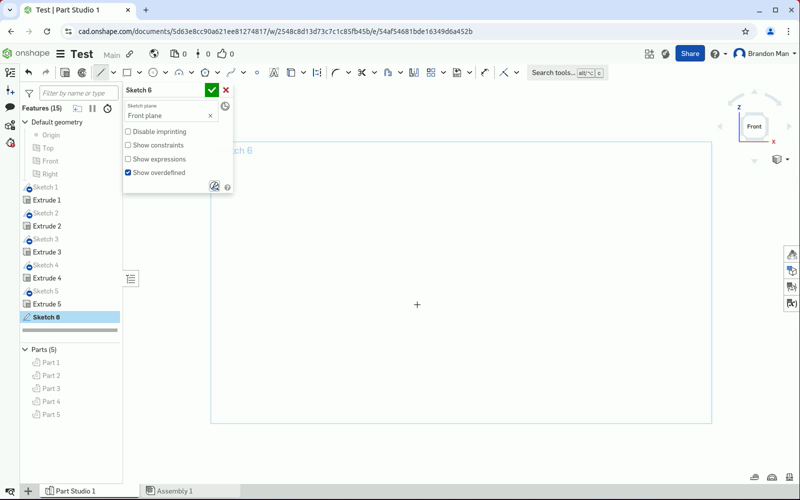
key_up(shift)
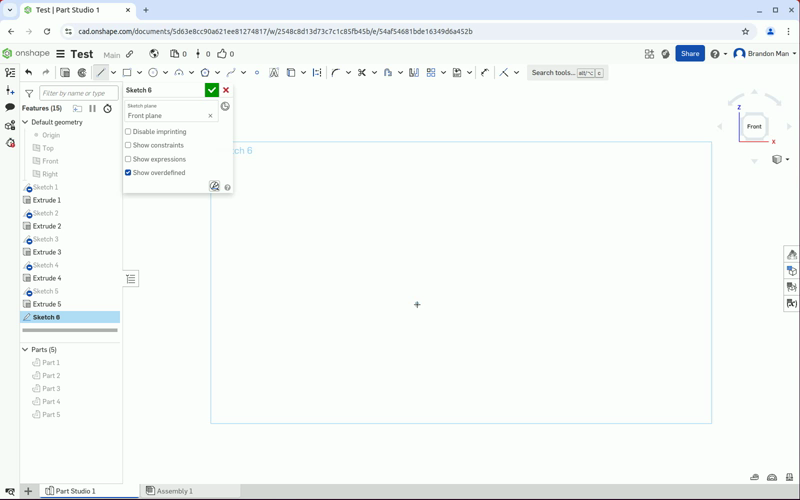
key_down(shift)
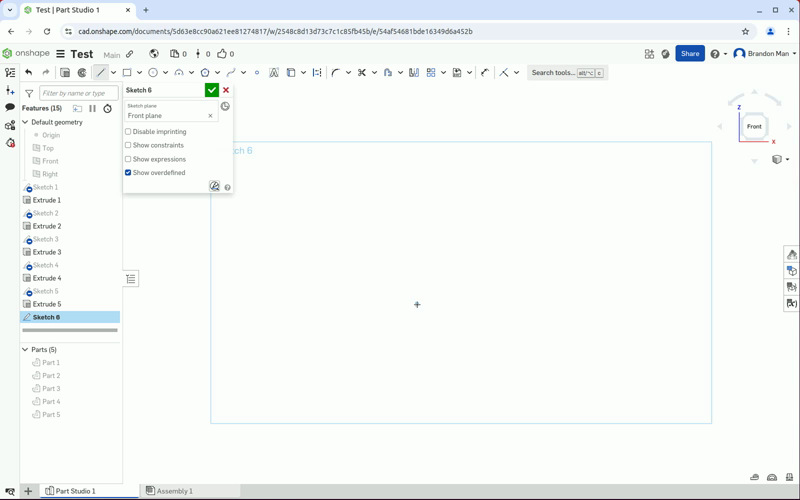
mouse_move(509, 304)
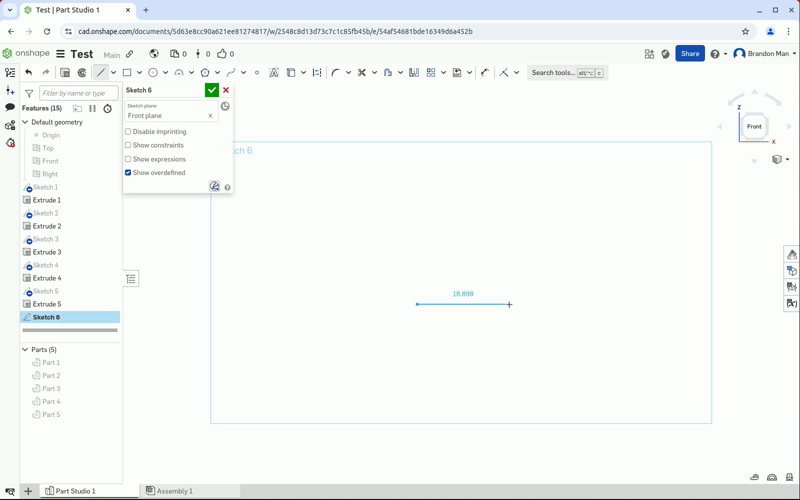
click(509, 304)
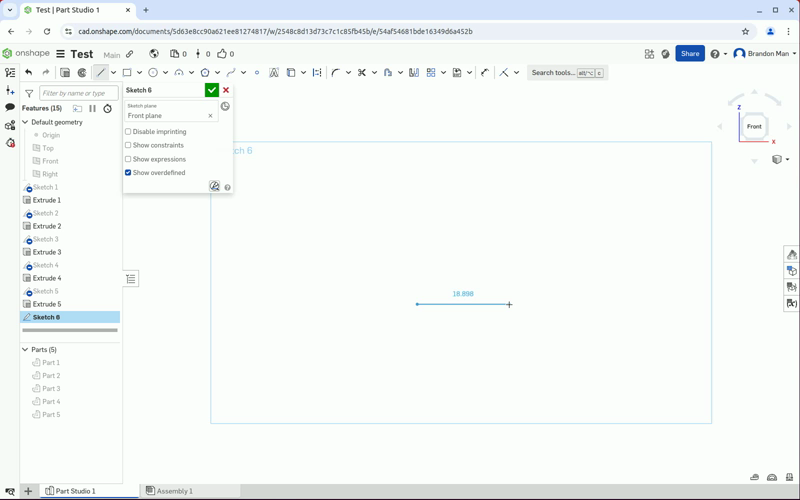
key_up(shift)
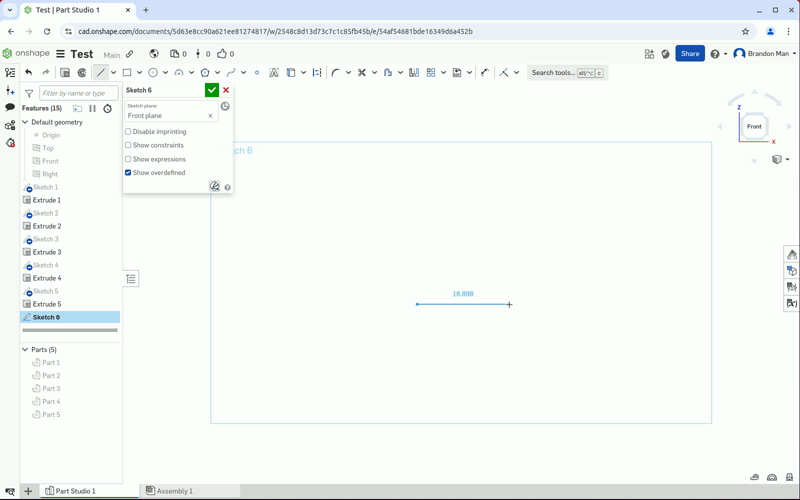
key_down(shift)
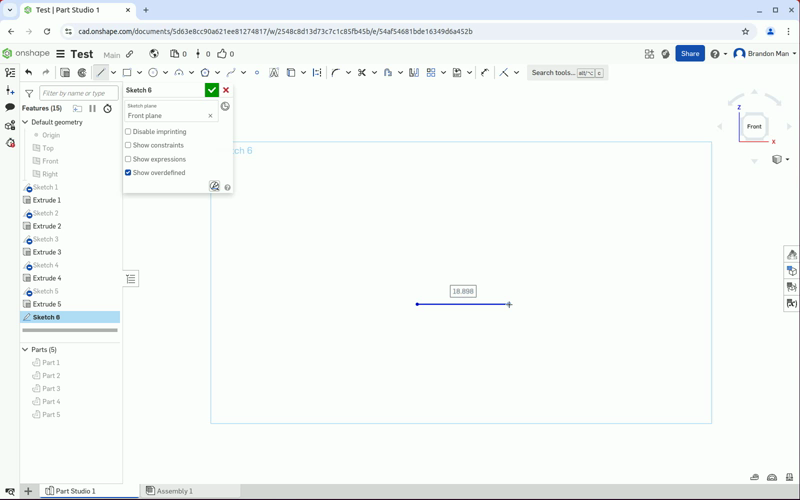
mouse_move(509, 231)
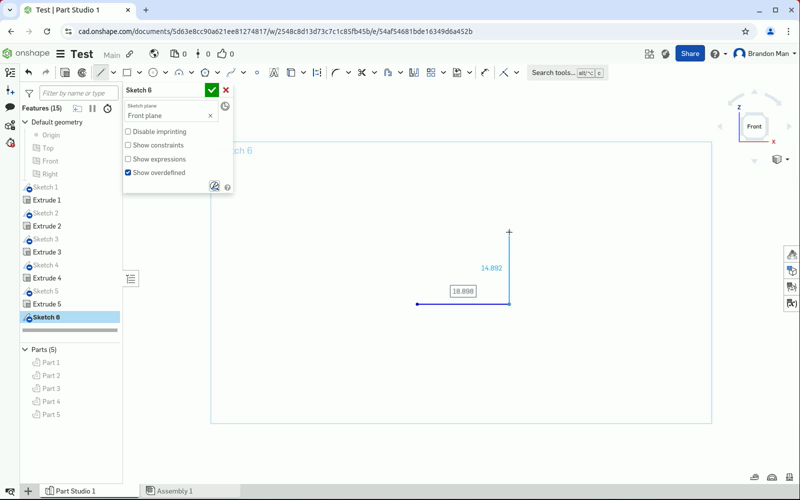
click(509, 231)
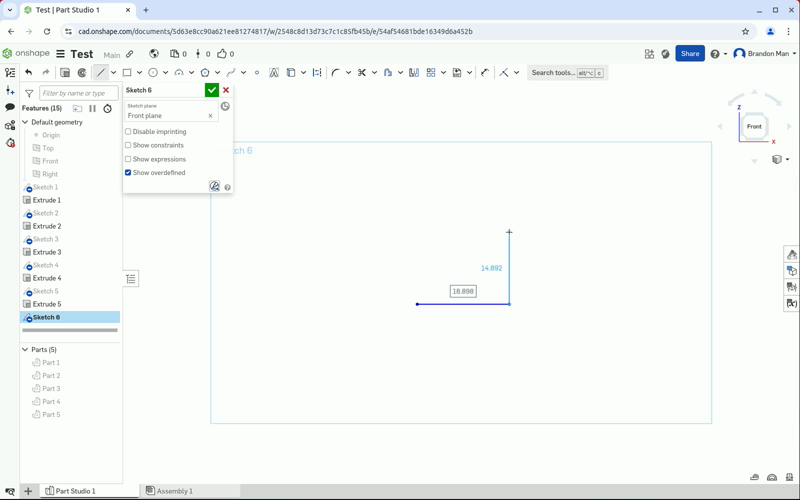
key_up(shift)
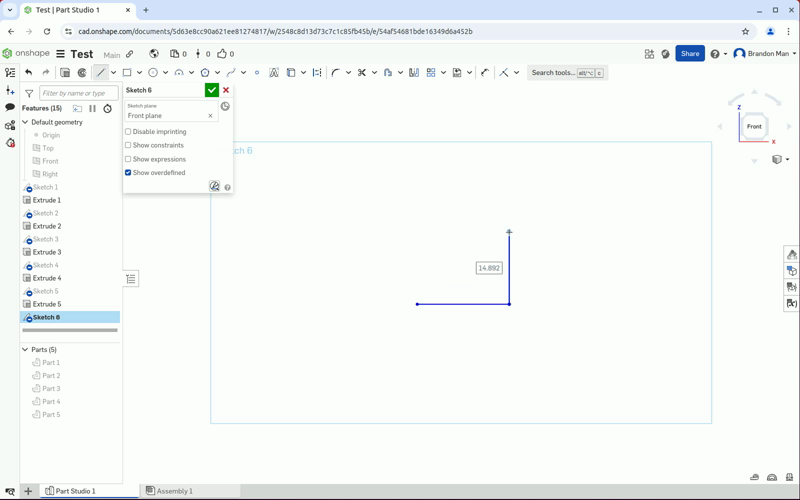
key_down(shift)
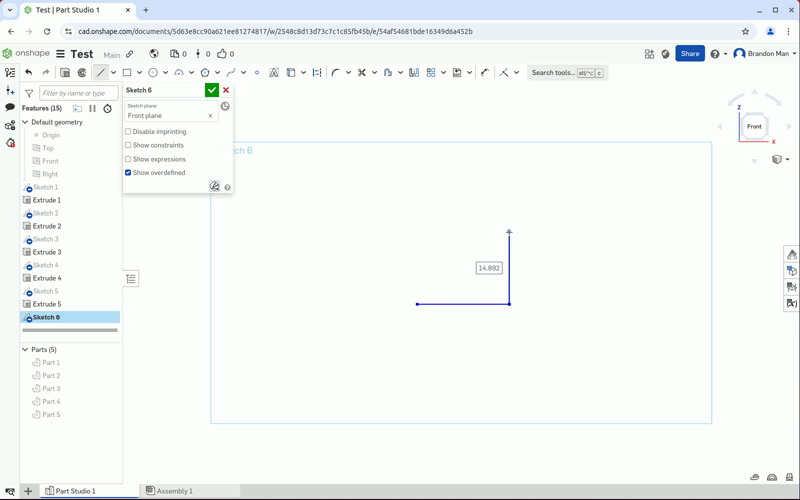
mouse_move(417, 231)
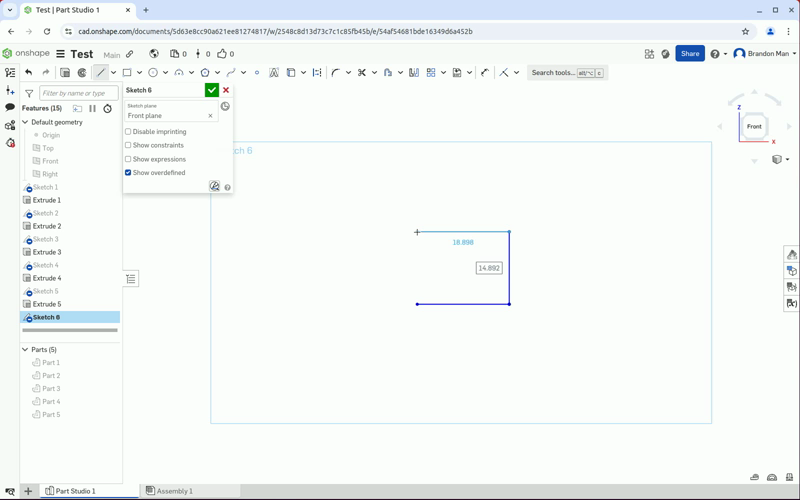
click(417, 231)
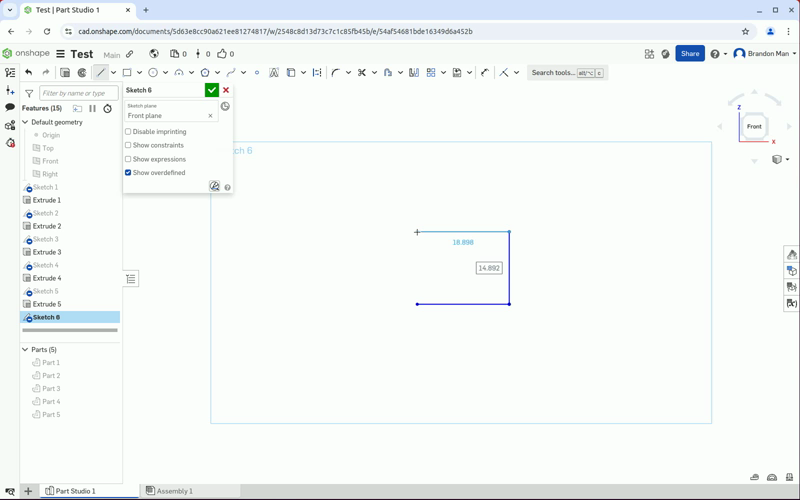
key_up(shift)
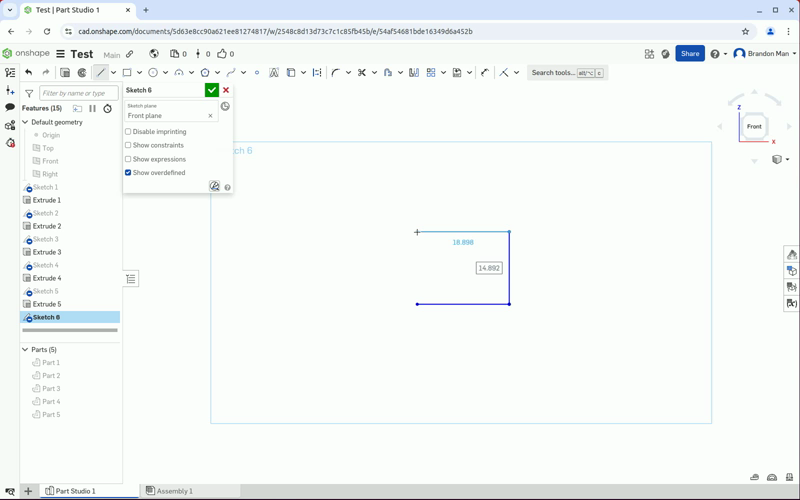
key_down(shift)
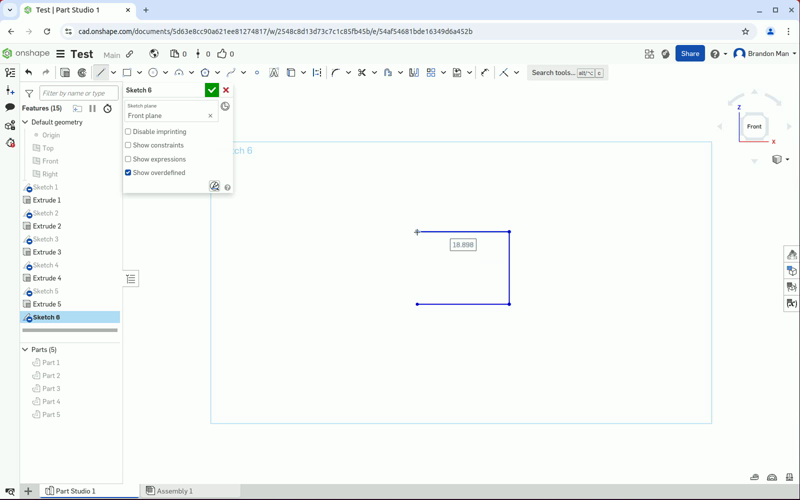
mouse_move(417, 304)
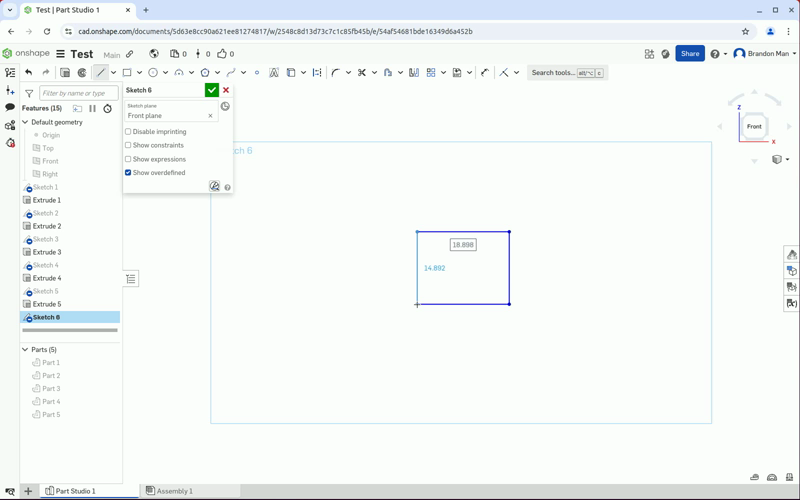
key_up(shift)
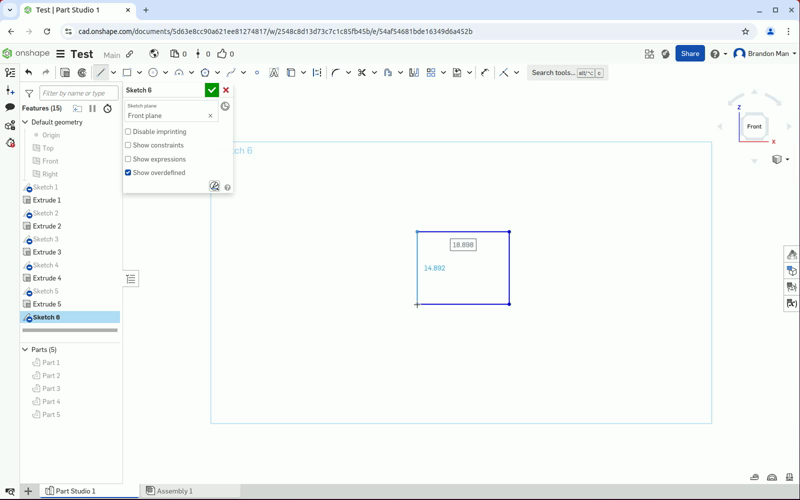
click(417, 304)
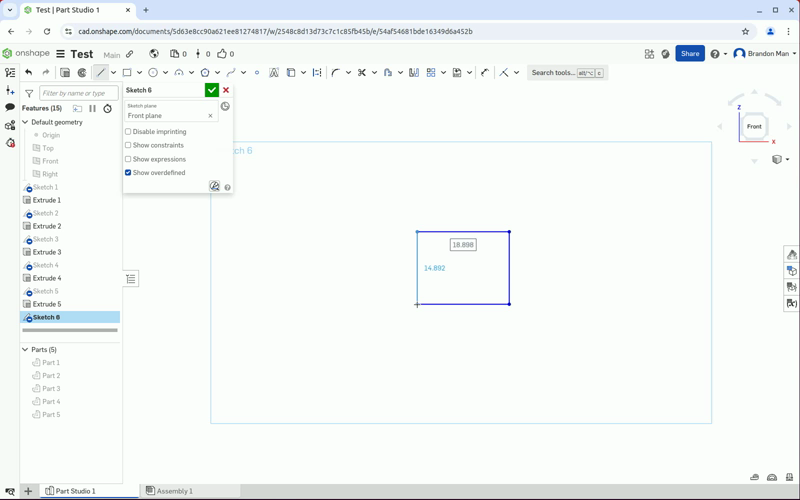
key(esc)
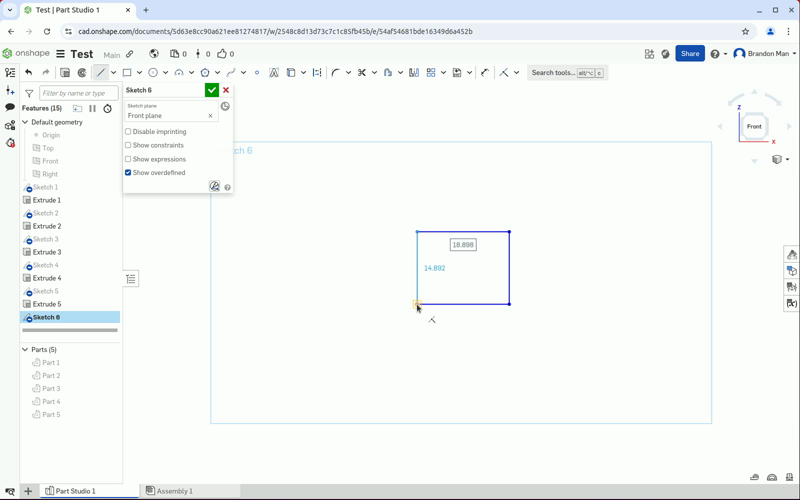
mouse_move(471, 258)
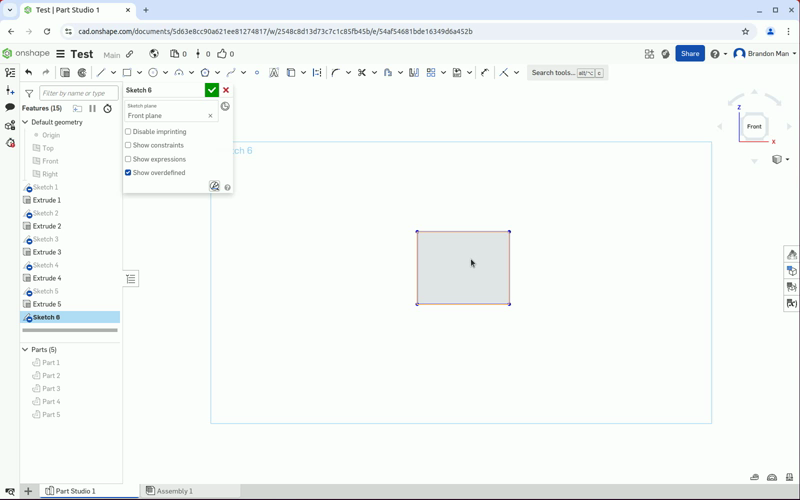
click(471, 258)
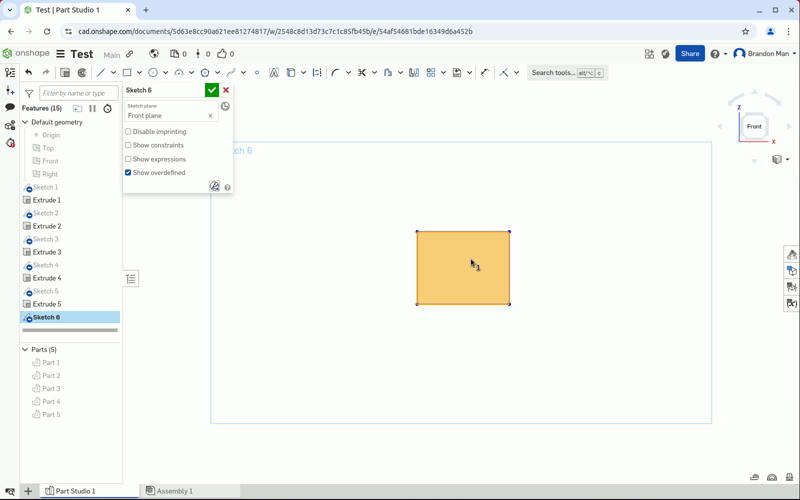
mouse_move(73, 352)
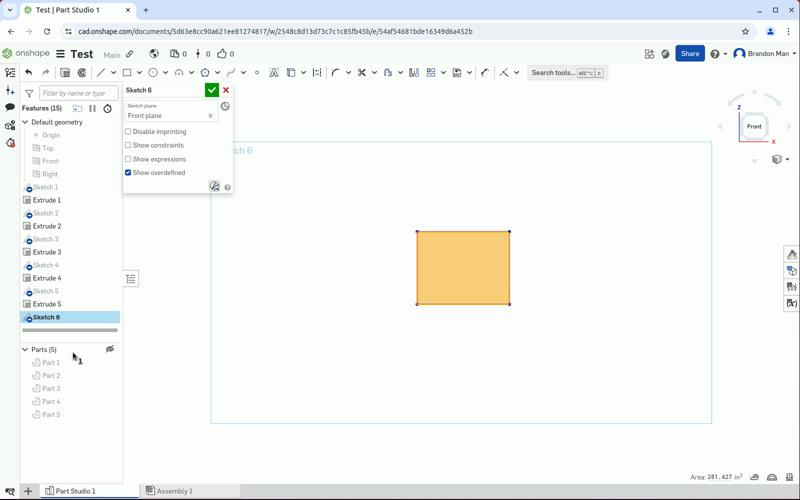
key(shift+y)
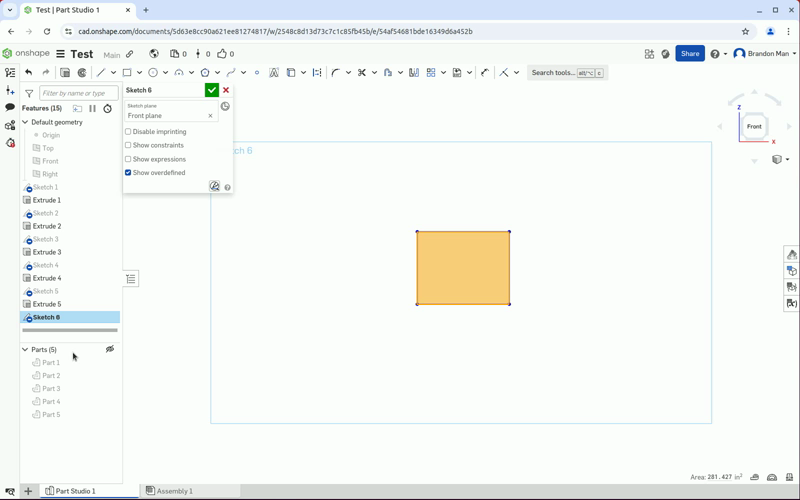
key(shift+e)
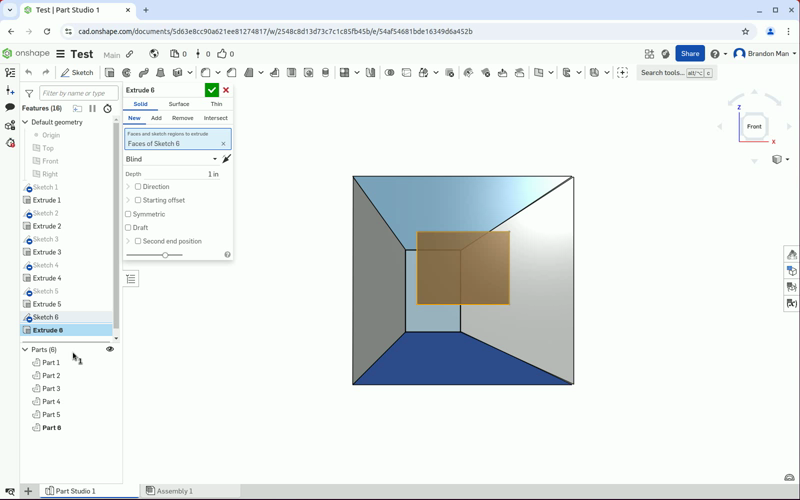
mouse_move(143, 106)
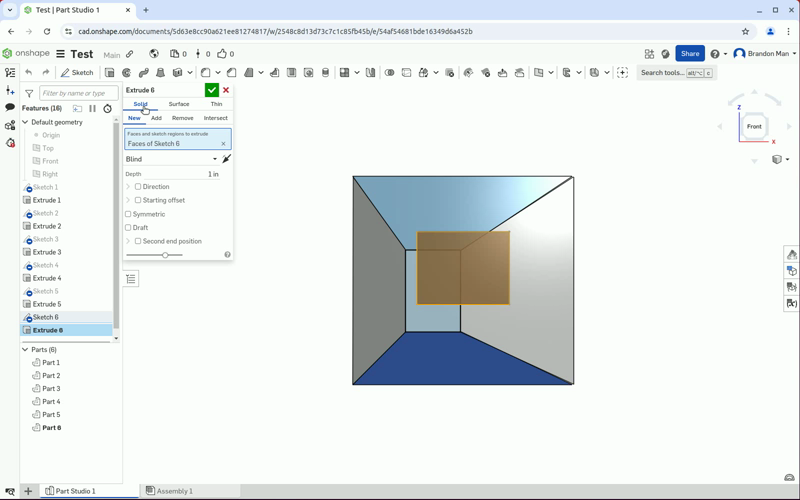
click(143, 106)
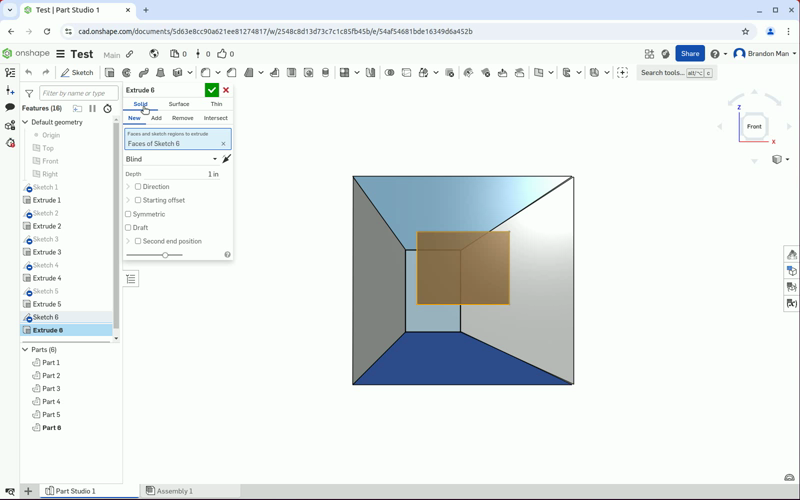
mouse_move(137, 120)
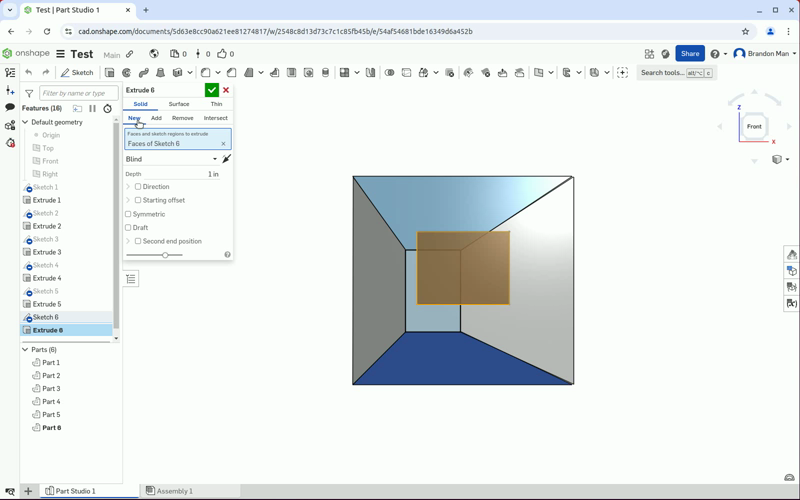
click(137, 120)
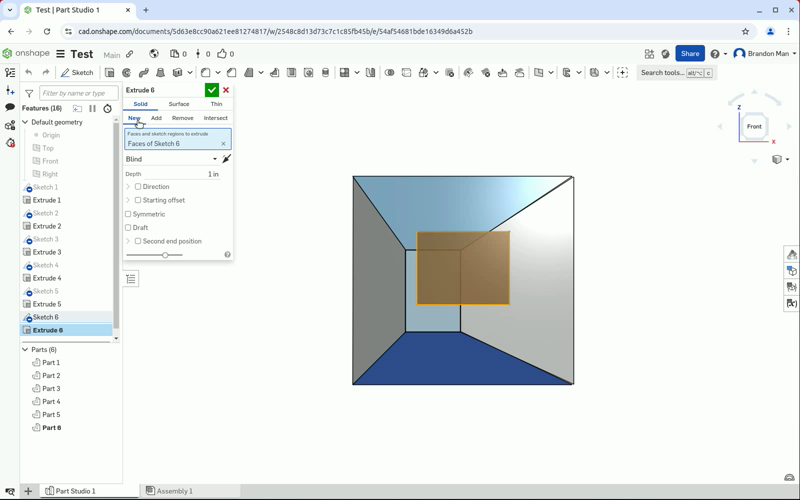
key(tab, 4)
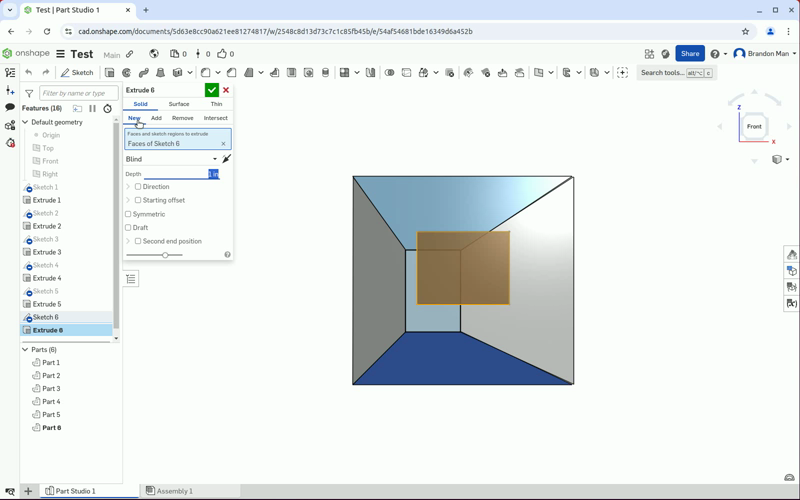
text(9.869)
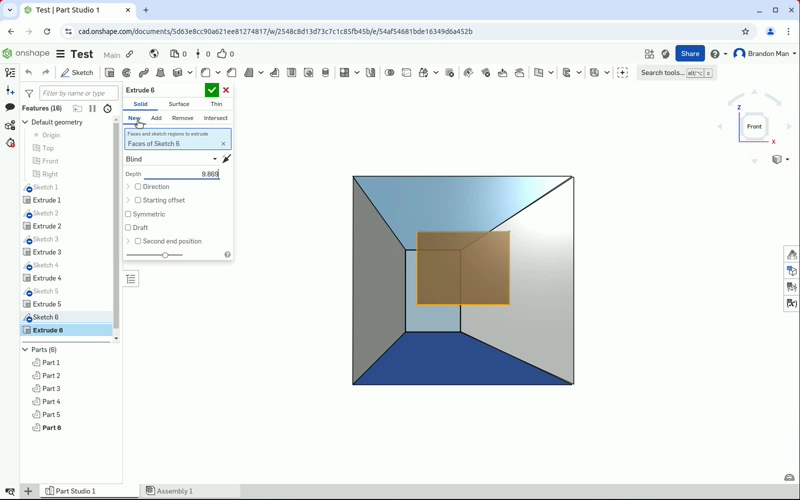
key(enter)
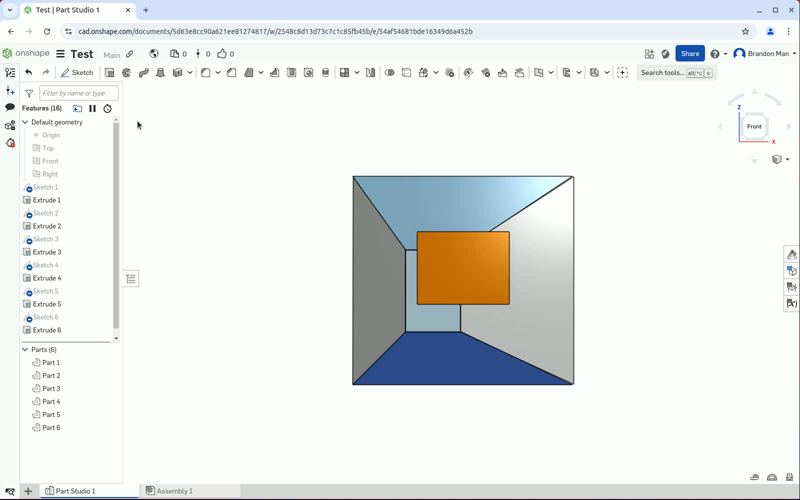
key(shift+h)
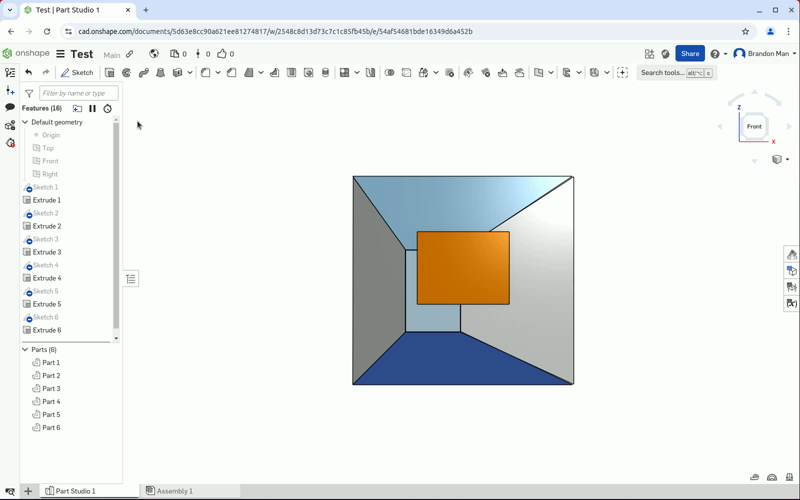
key(shift+h)
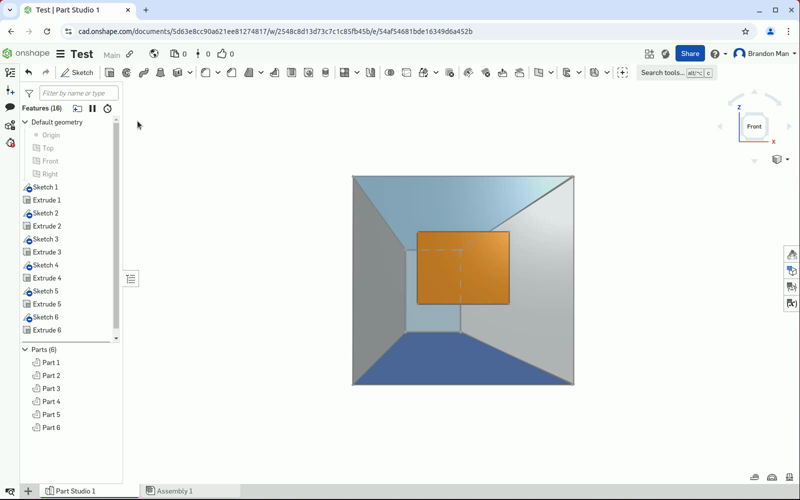
key(shift+7)
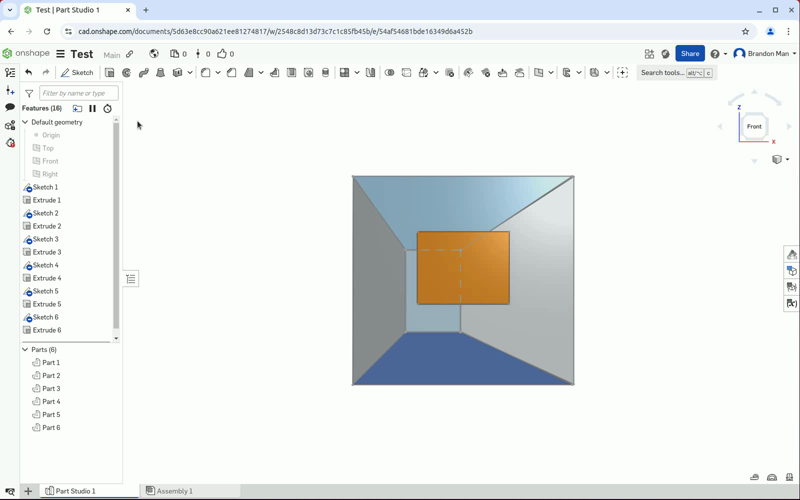
key(left, 2)
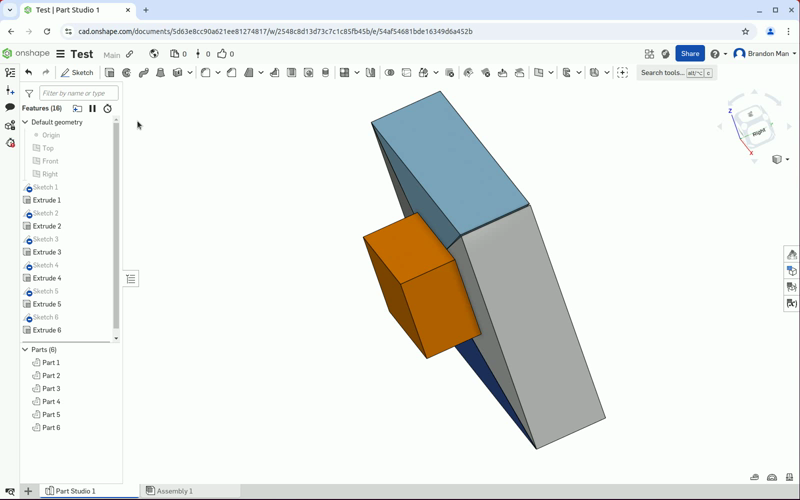
key(down, 2)
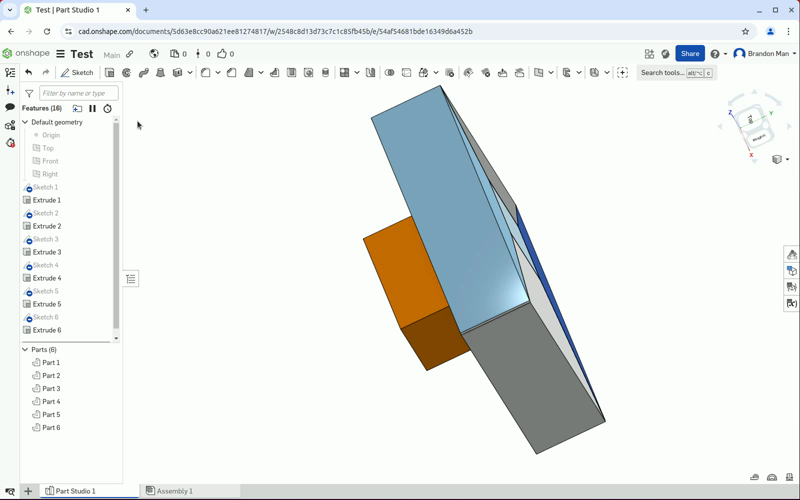
key(up, 2)
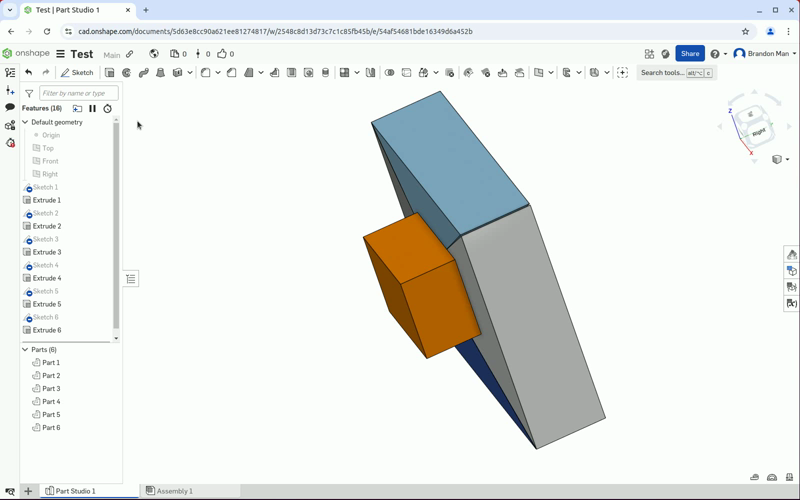
key(right, 2)
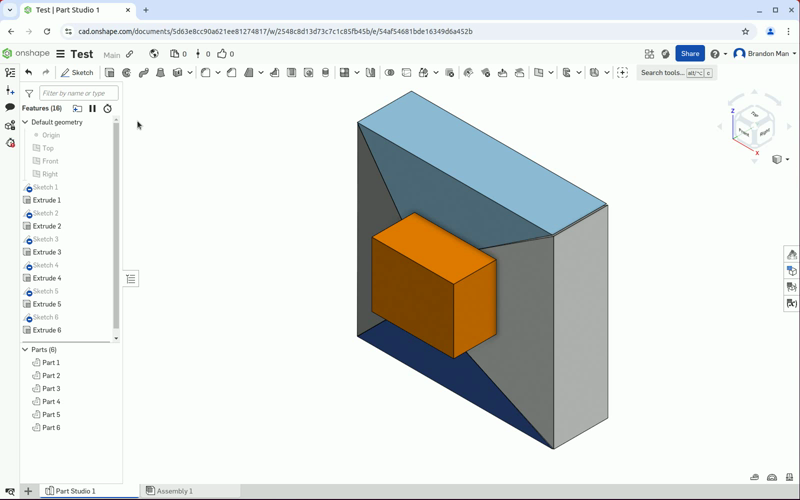
mouse_move(69, 189)
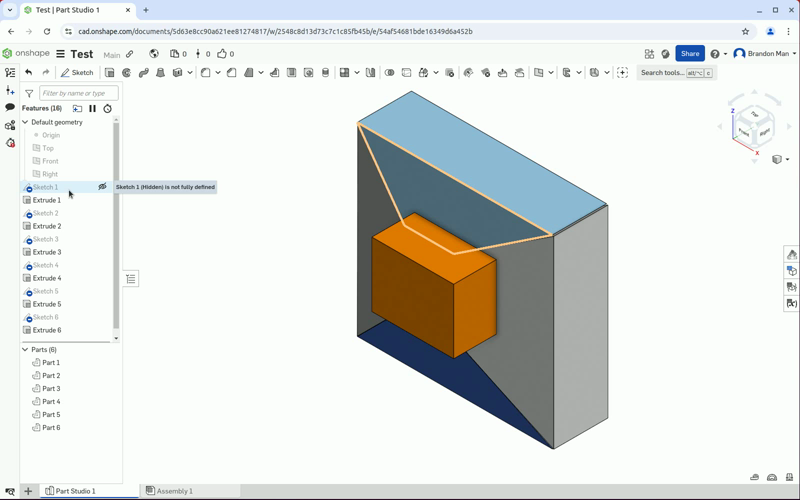
click(69, 189)